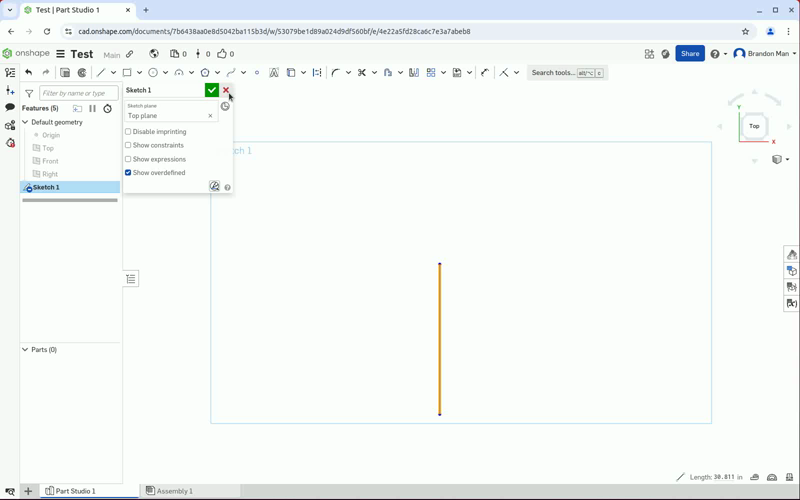
key(shift+h)
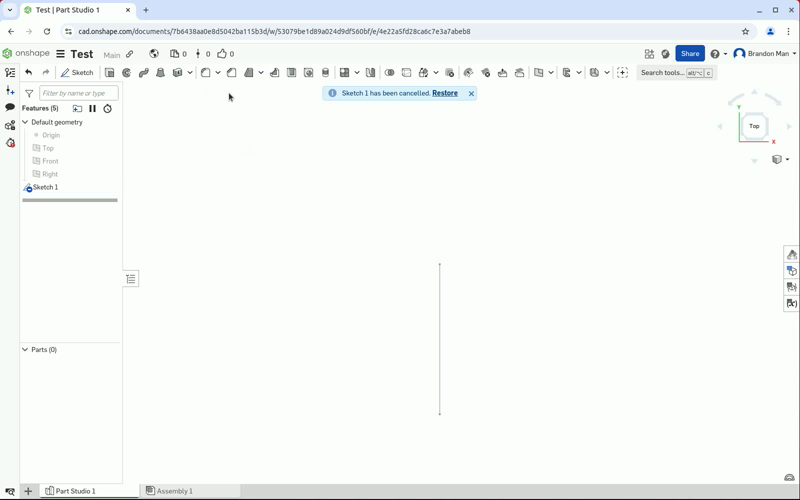
key(shift+s)
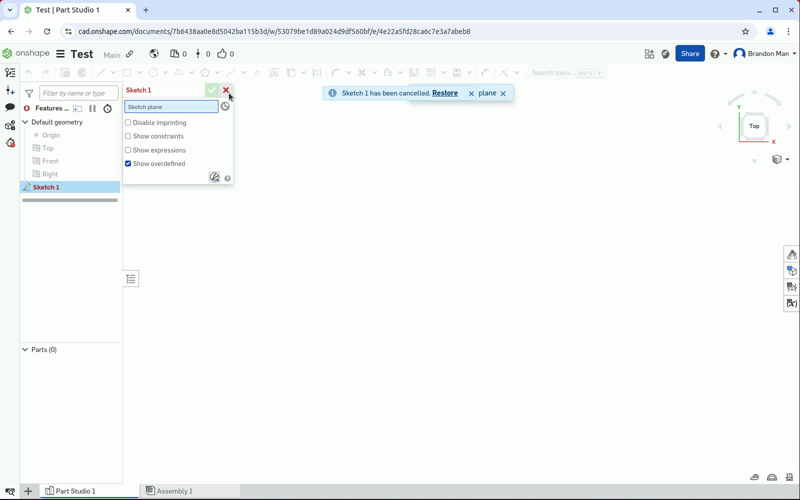
mouse_move(73, 150)
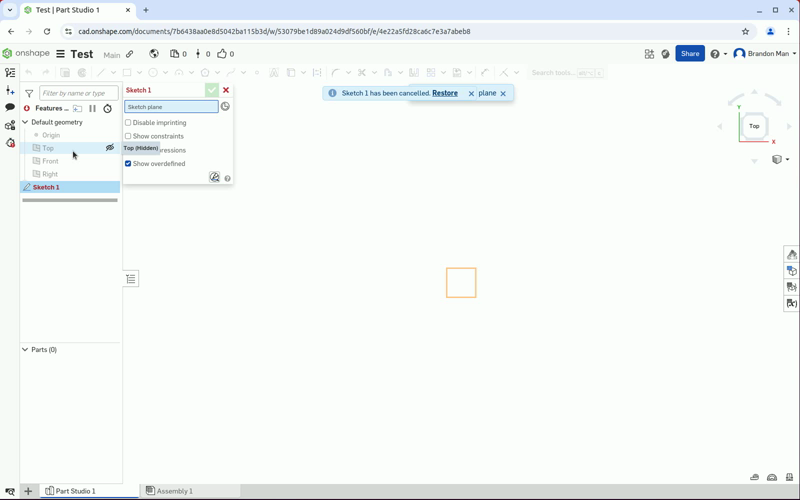
click(73, 150)
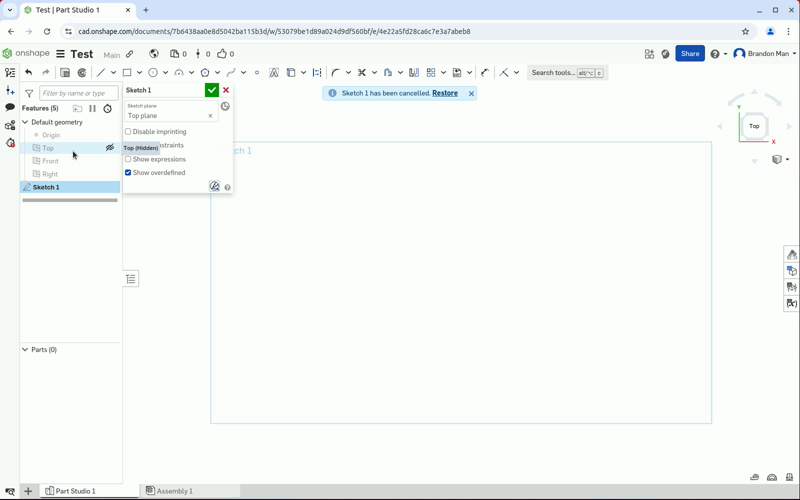
mouse_move(73, 352)
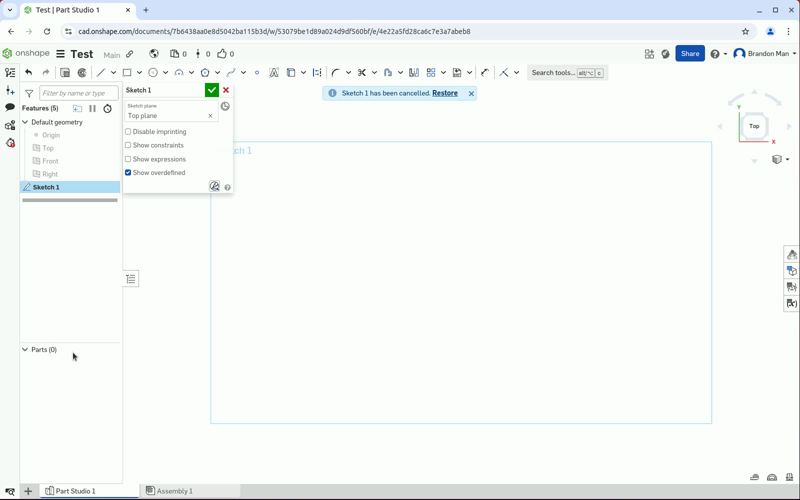
key(y)
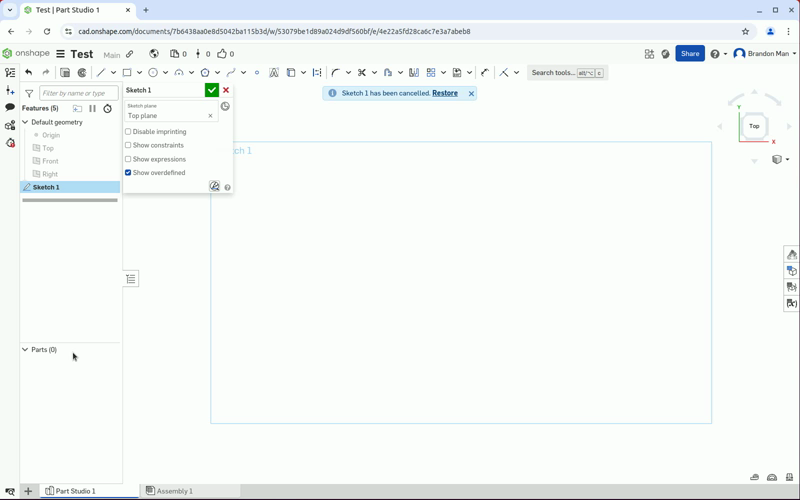
key(l)
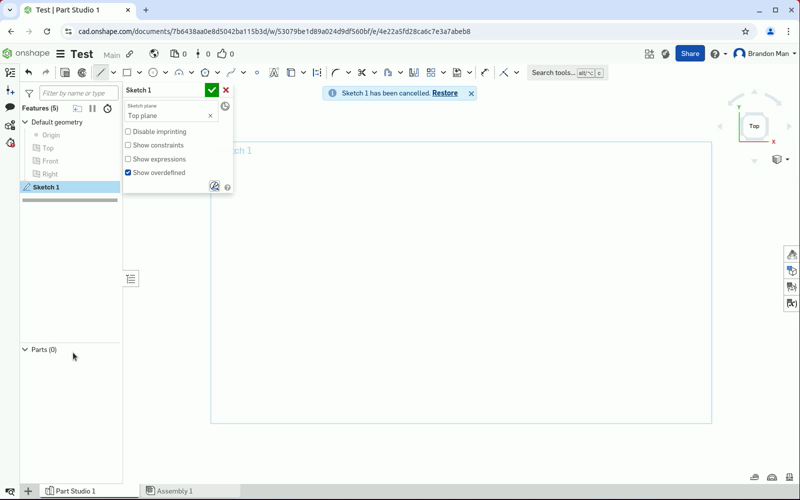
key_down(shift)
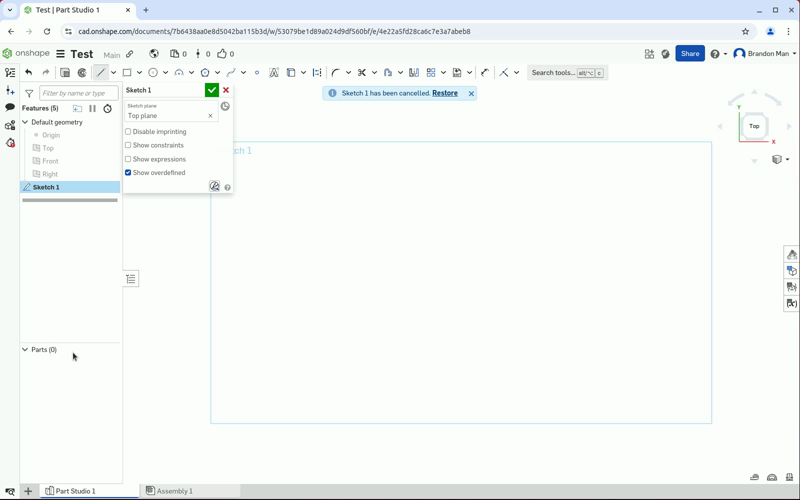
mouse_move(348, 285)
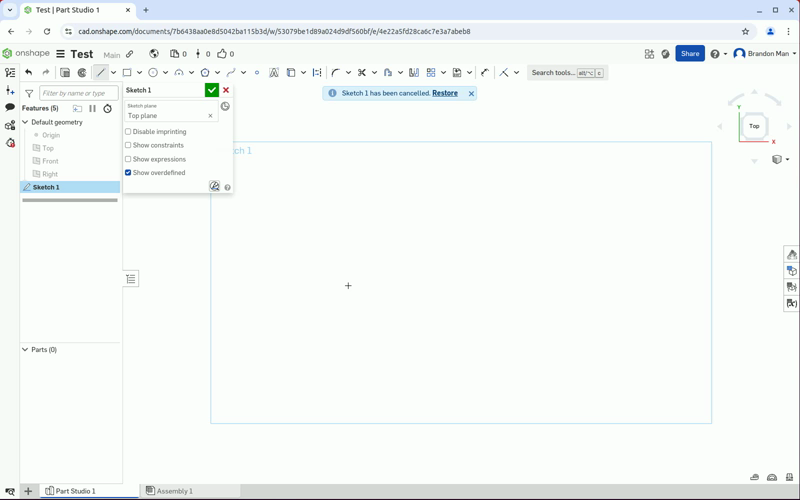
click(348, 285)
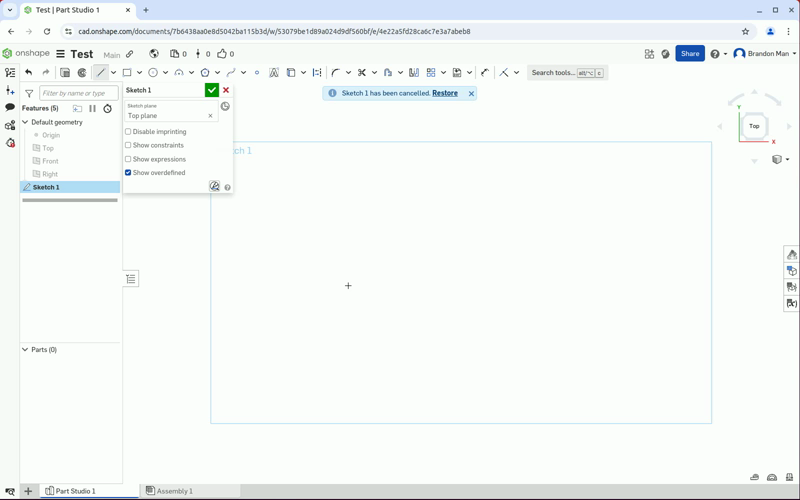
key_up(shift)
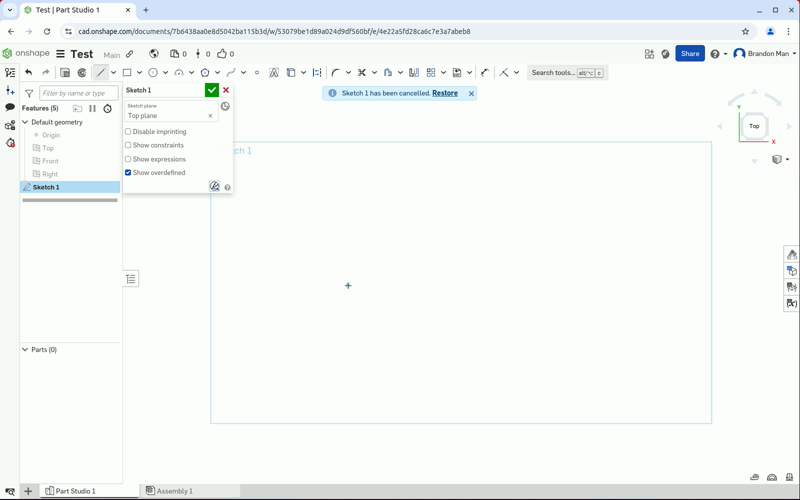
key_down(shift)
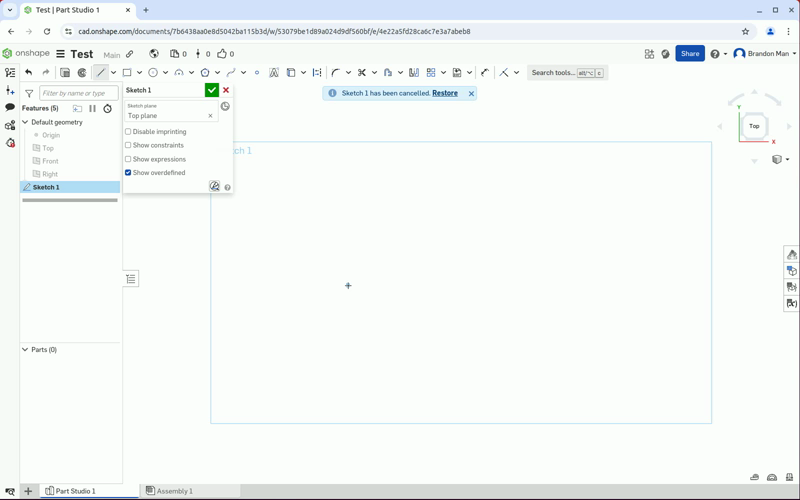
mouse_move(378, 285)
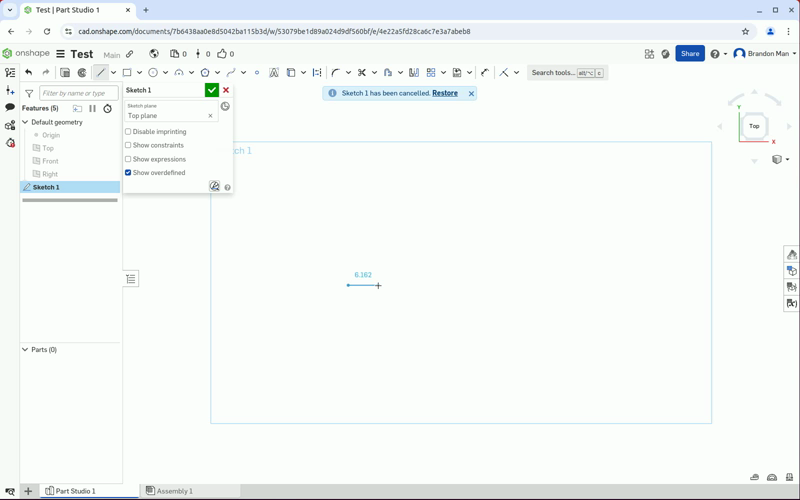
mouse_move(406, 285)
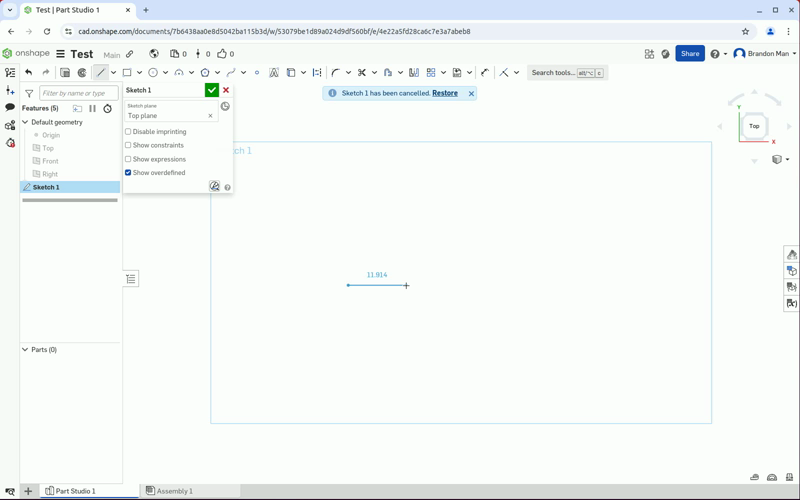
click(406, 285)
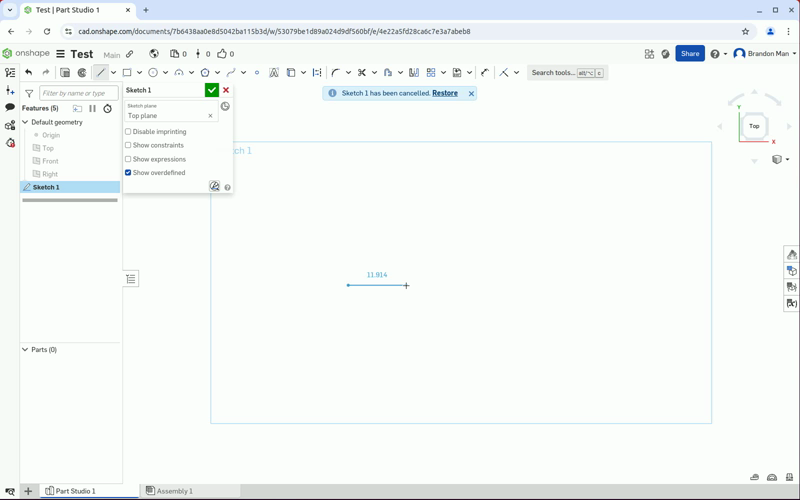
key_up(shift)
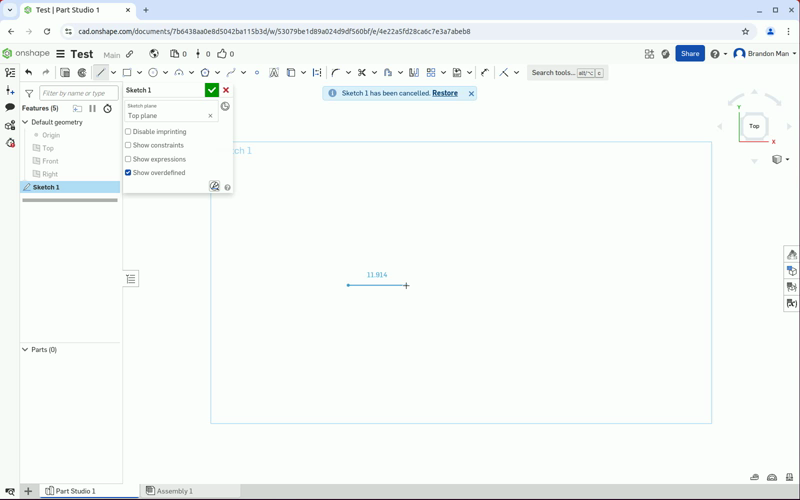
key_down(shift)
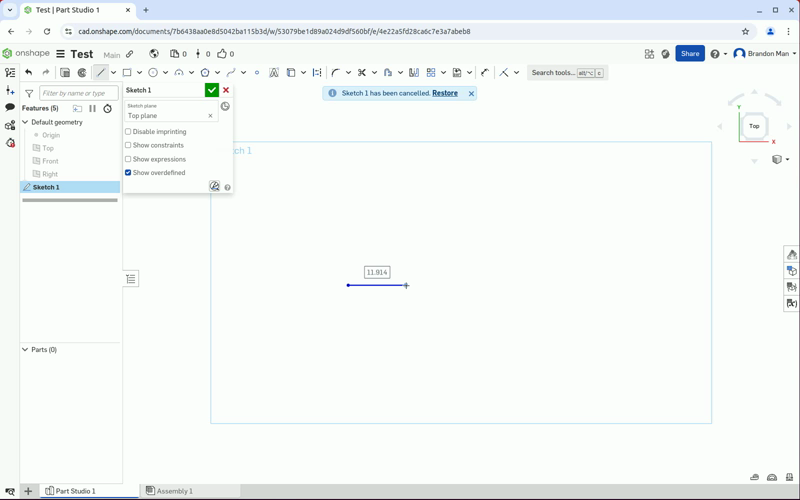
mouse_move(436, 285)
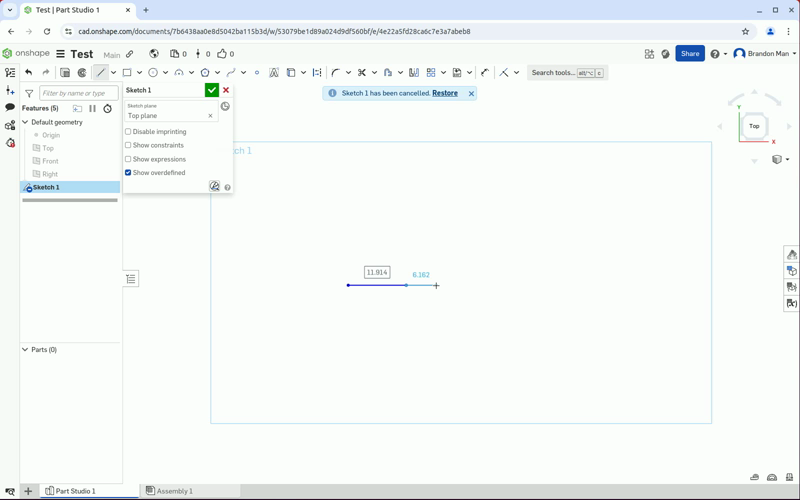
mouse_move(407, 285)
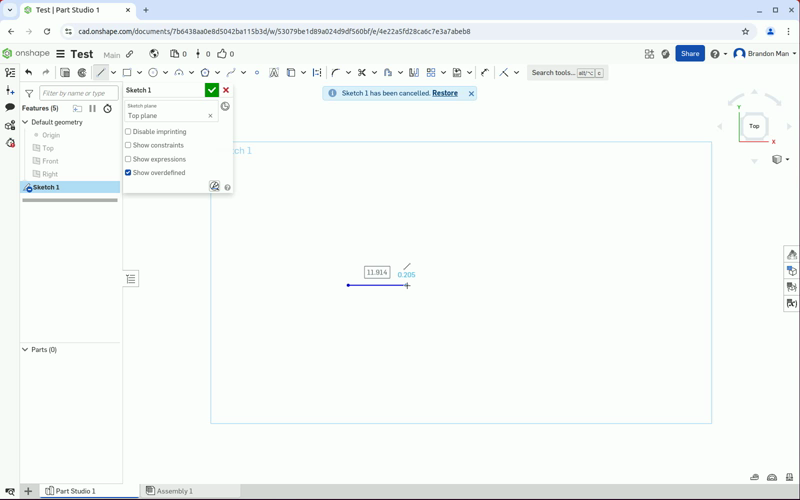
scroll(6)
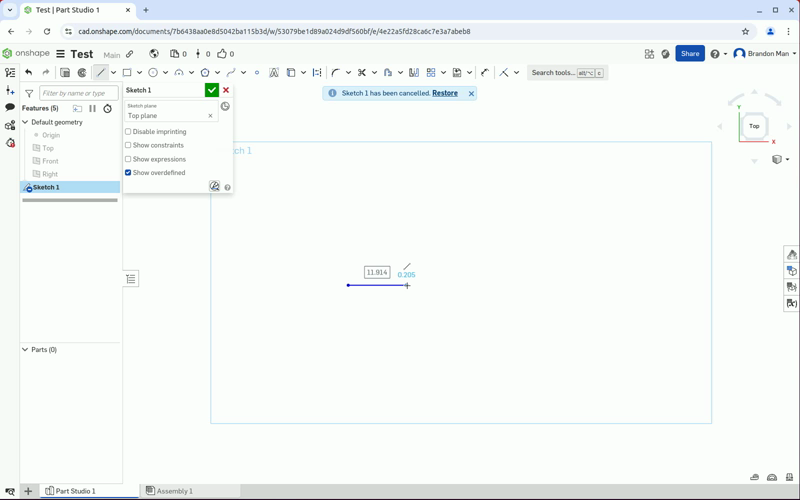
scroll(6)
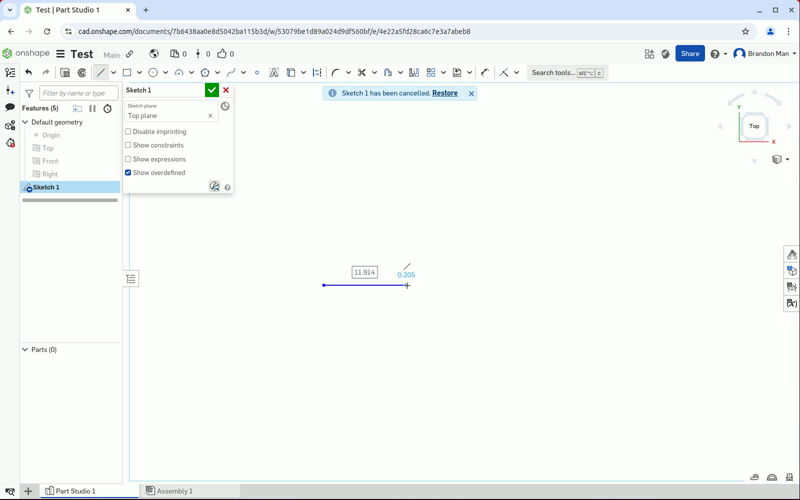
scroll(6)
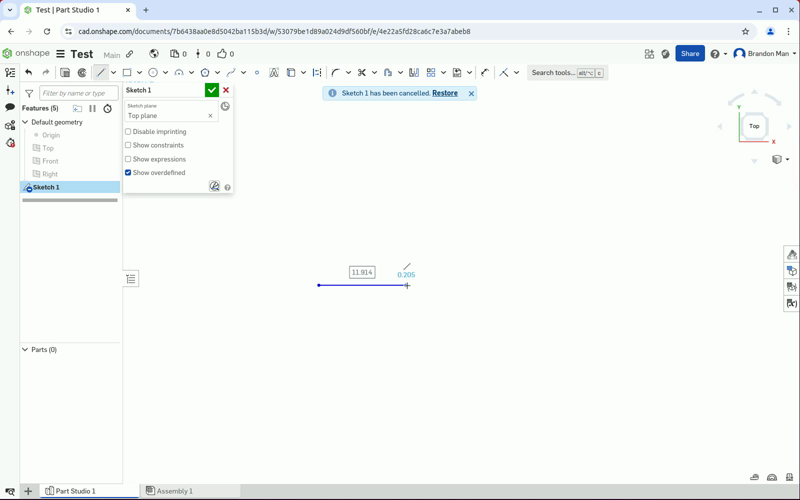
scroll(6)
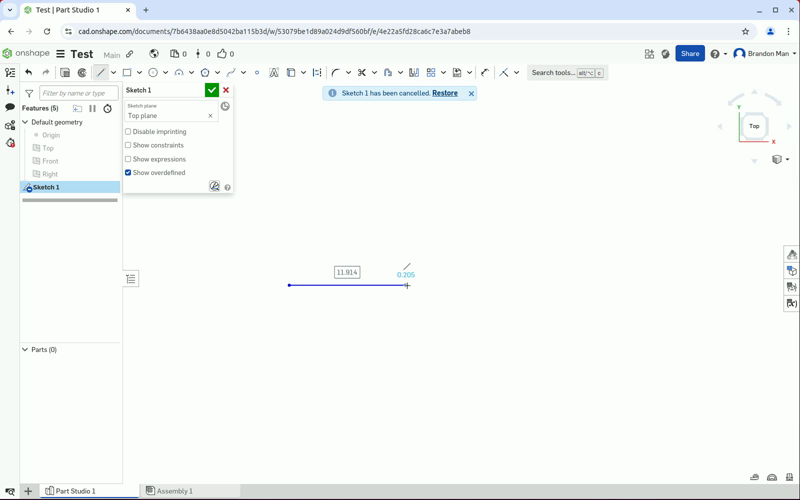
scroll(6)
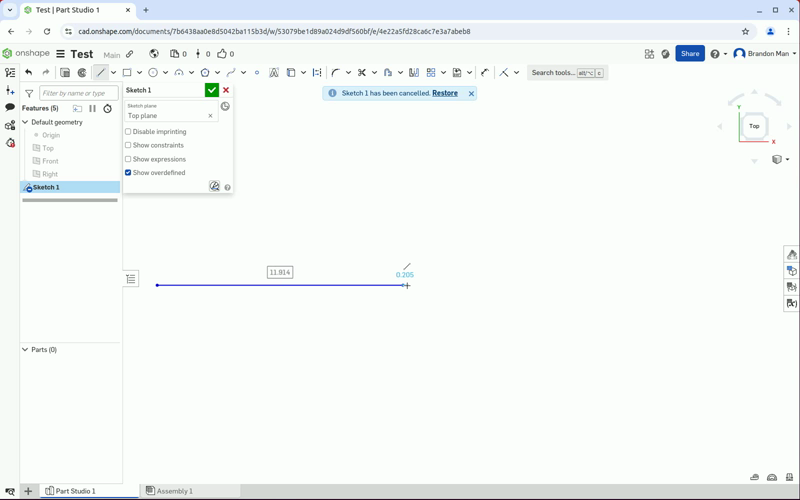
scroll(6)
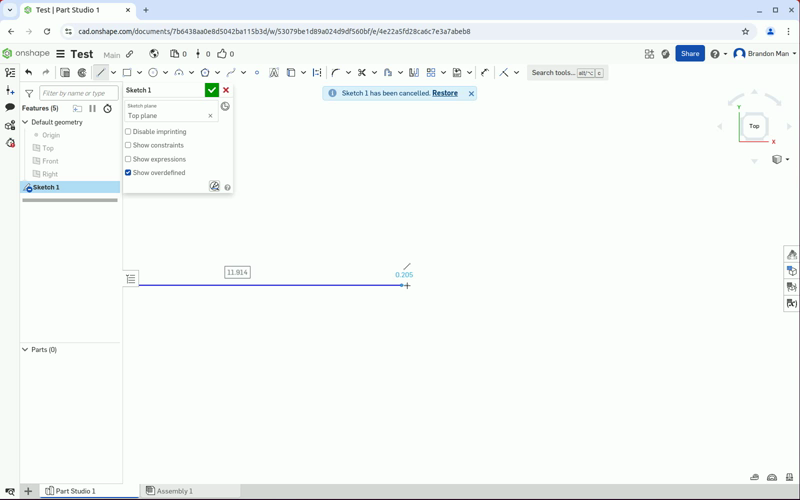
scroll(6)
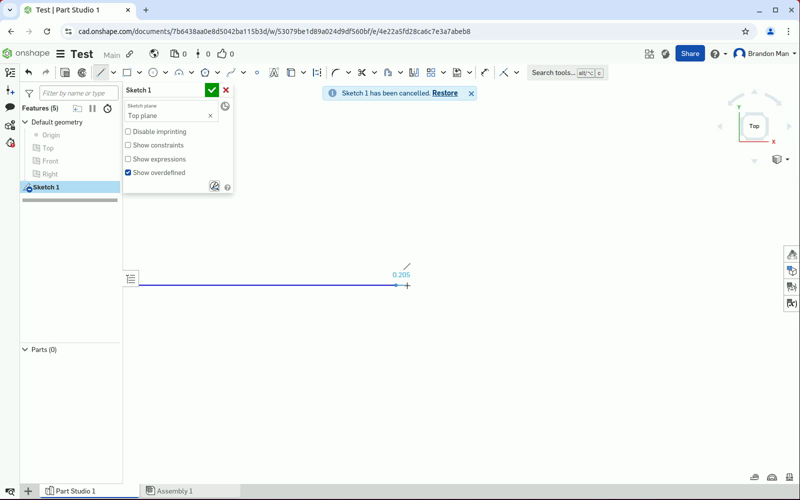
click(407, 285)
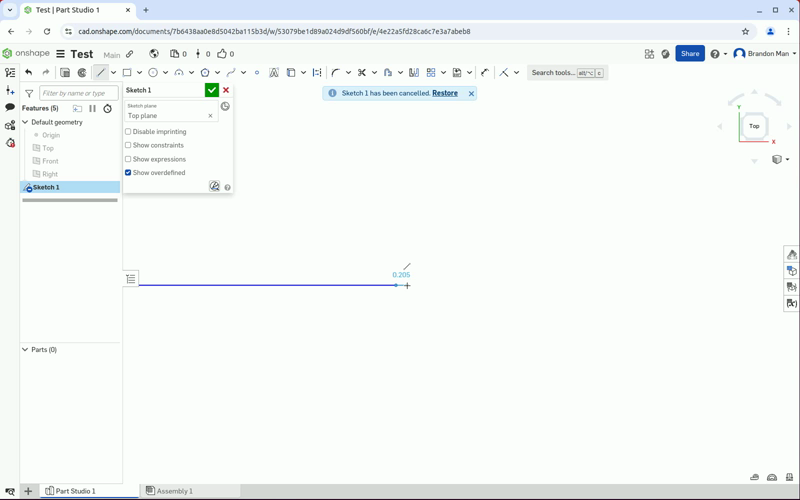
scroll(-6)
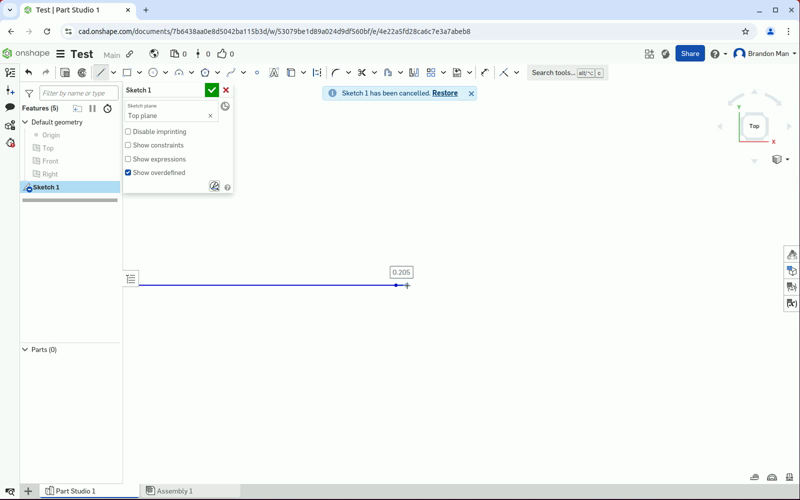
scroll(-6)
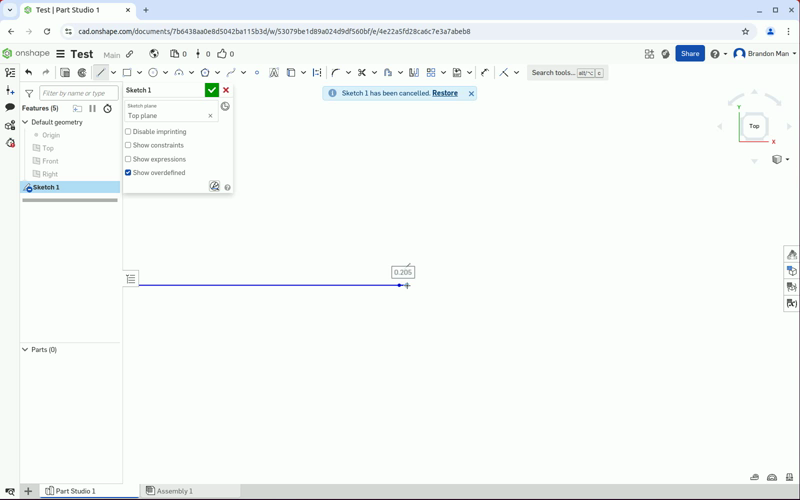
scroll(-6)
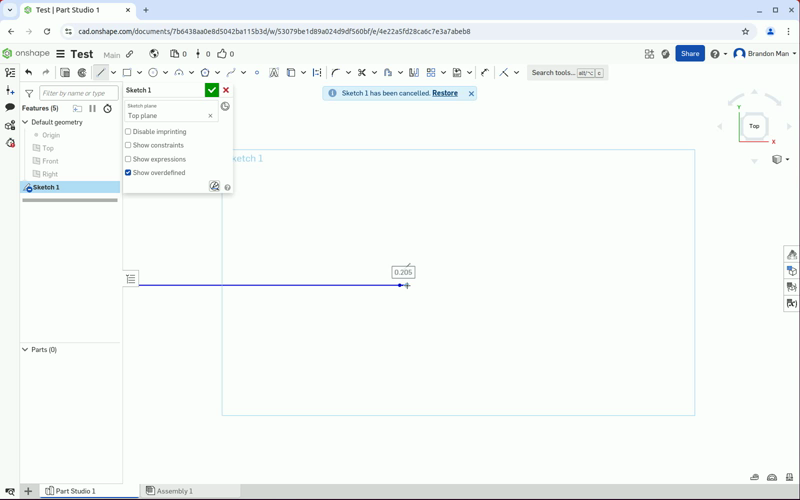
scroll(-6)
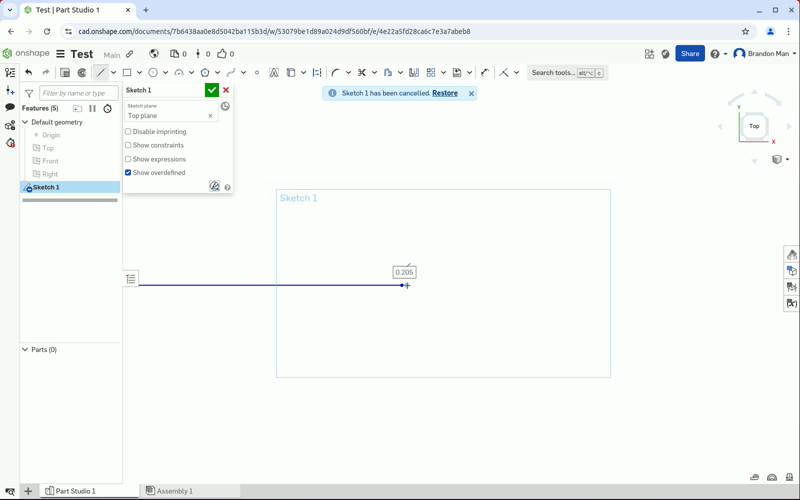
scroll(-6)
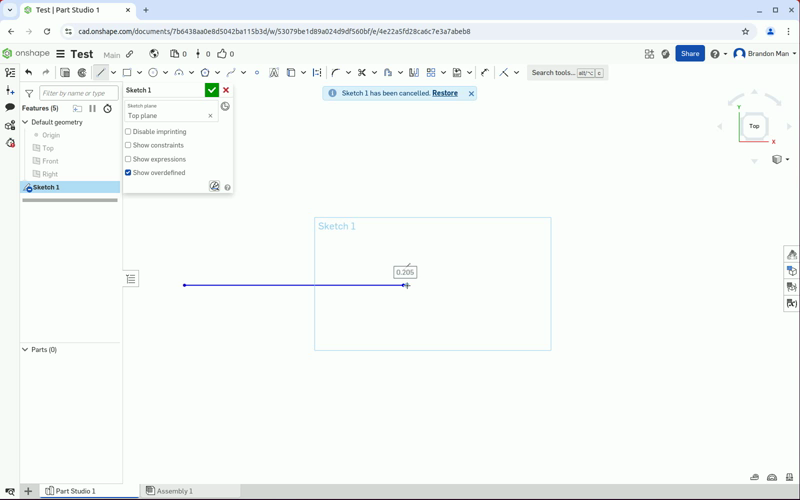
scroll(-6)
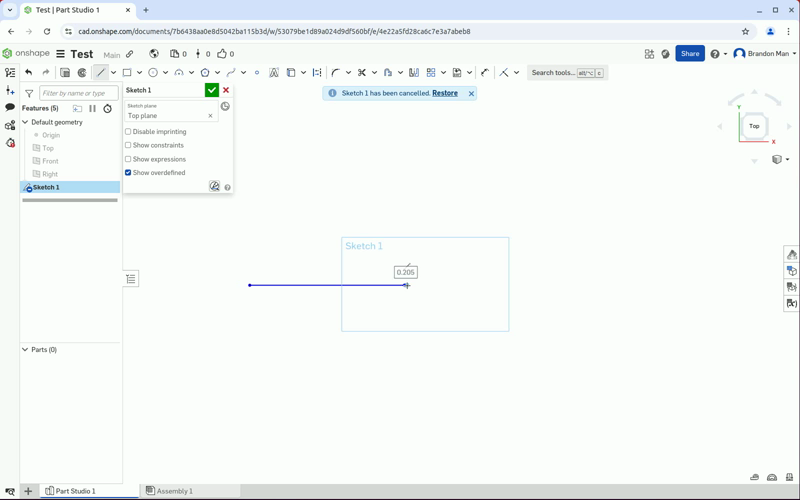
scroll(-6)
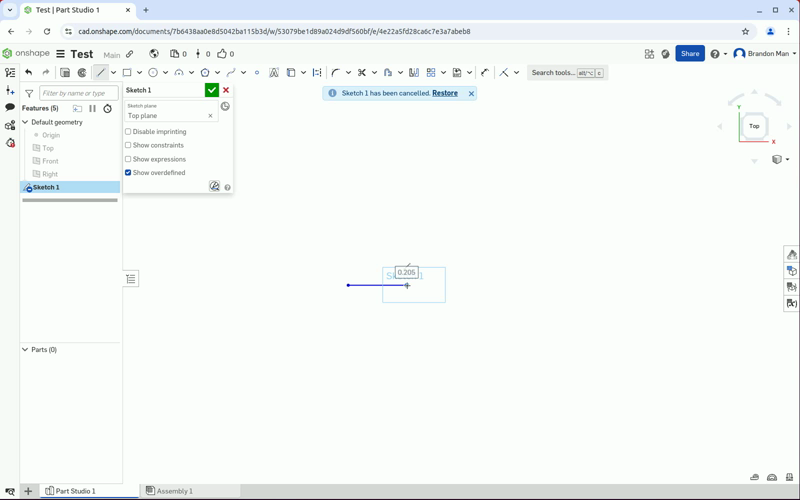
key_up(shift)
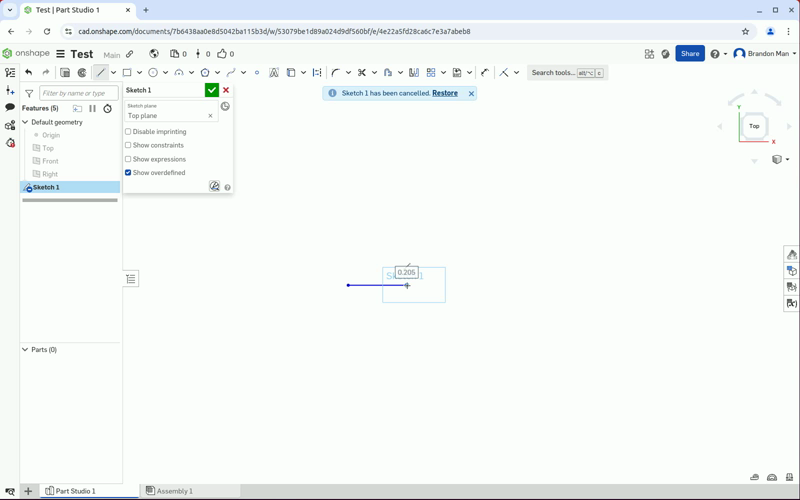
key_down(shift)
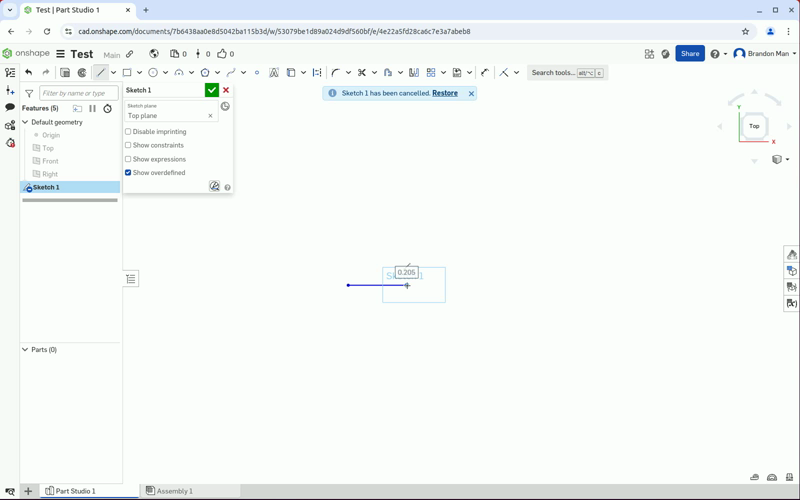
mouse_move(437, 285)
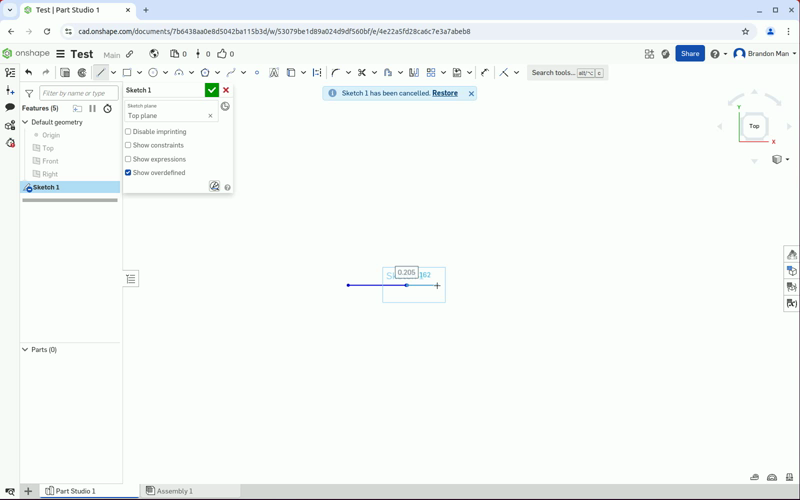
mouse_move(465, 285)
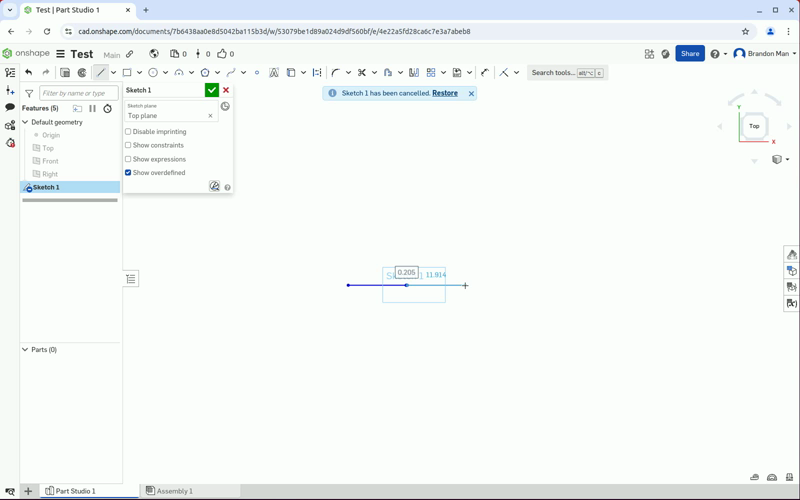
click(465, 285)
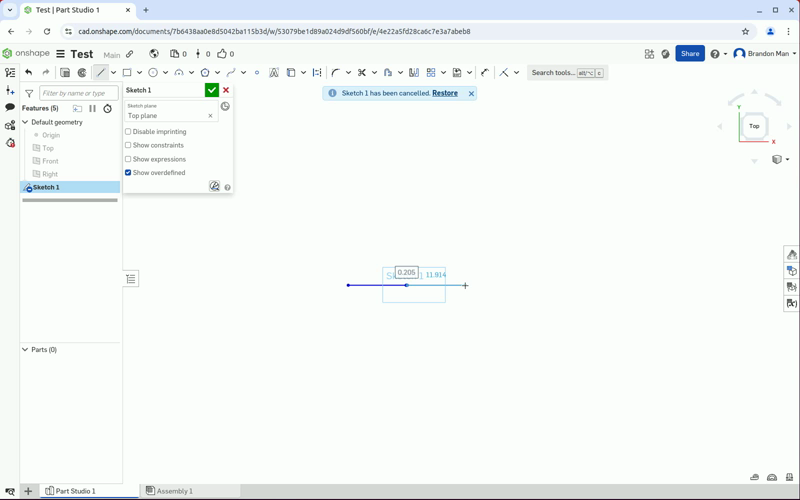
key_up(shift)
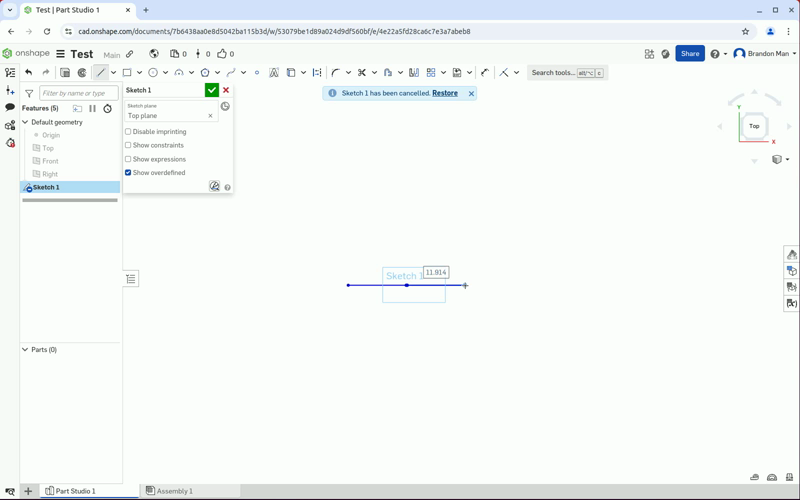
key_down(shift)
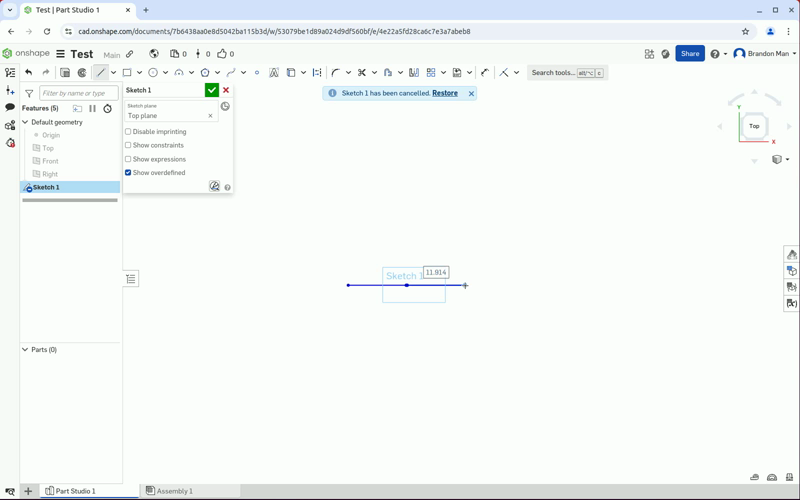
mouse_move(495, 285)
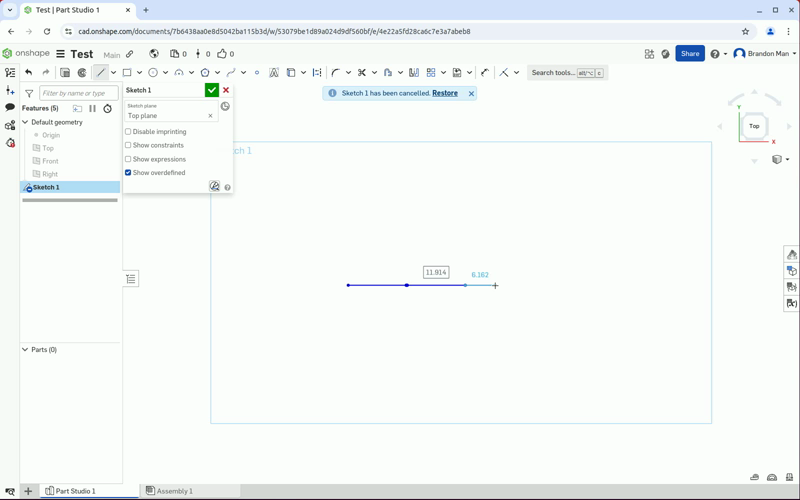
mouse_move(465, 226)
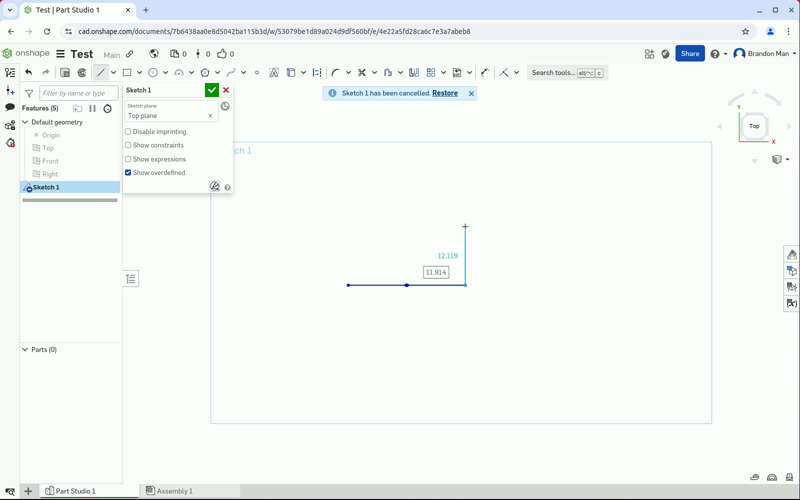
click(465, 226)
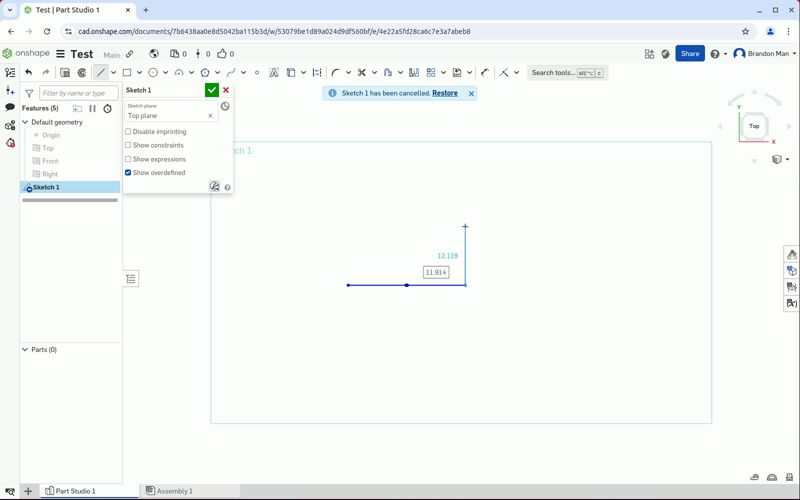
key_up(shift)
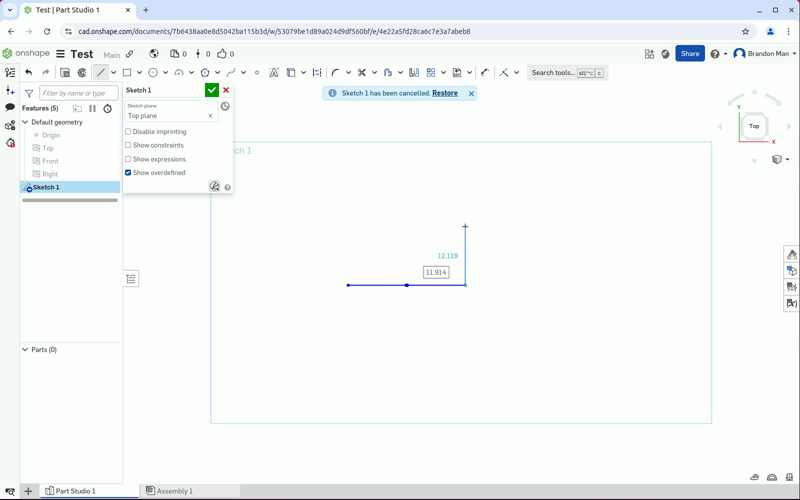
key_down(shift)
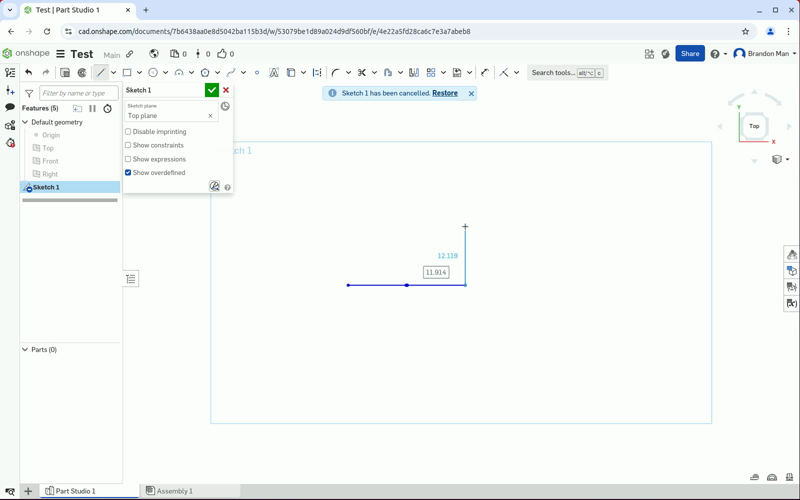
mouse_move(348, 226)
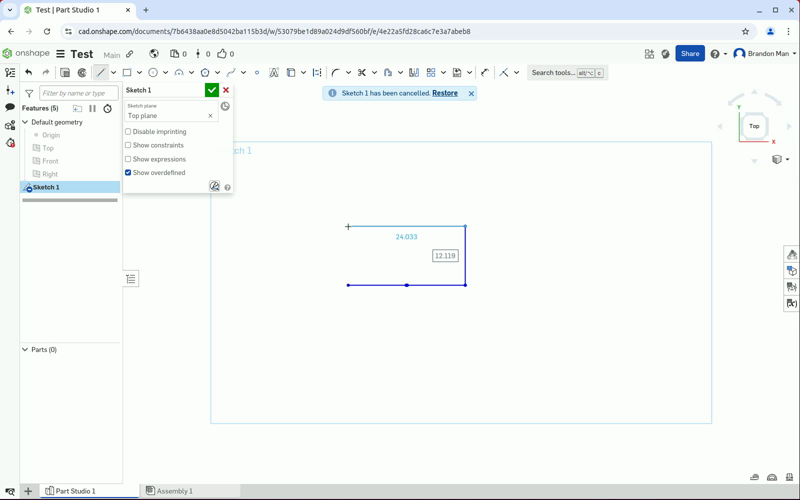
click(348, 226)
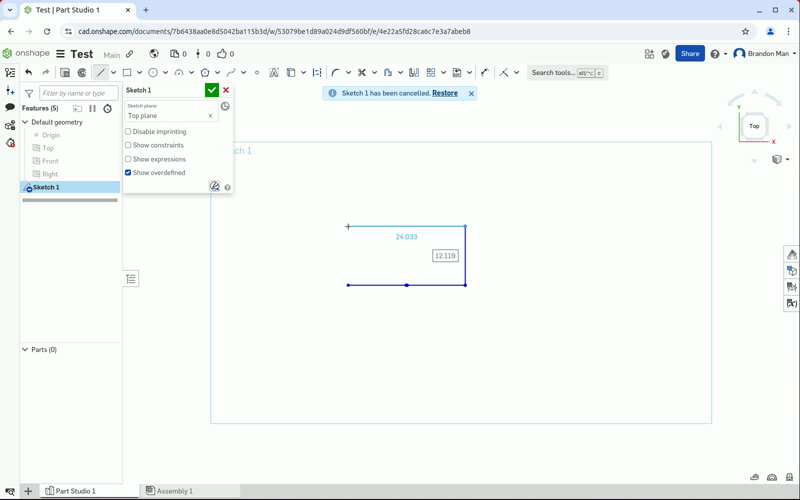
key_up(shift)
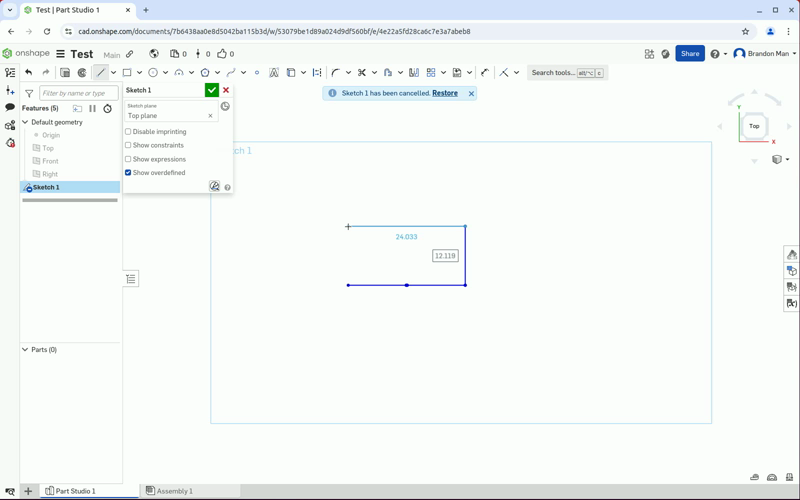
mouse_move(378, 226)
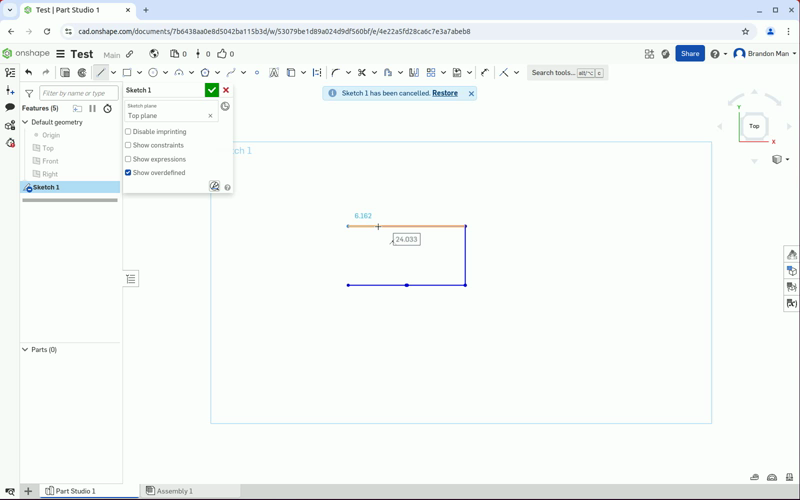
key_down(shift)
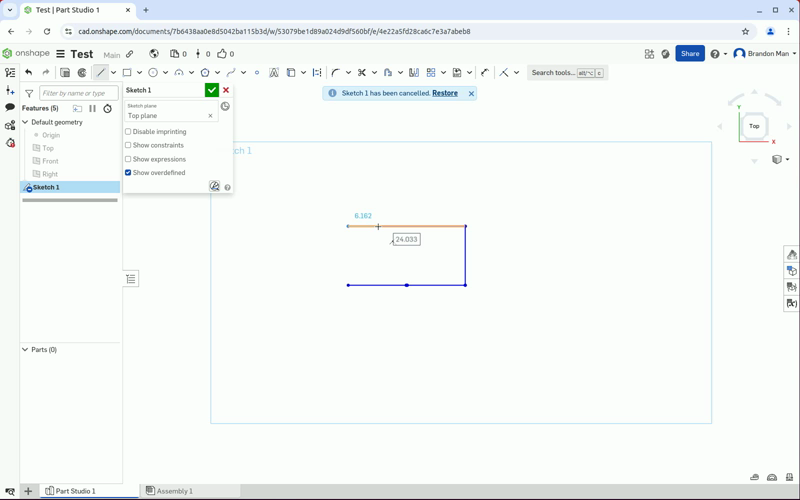
mouse_move(348, 285)
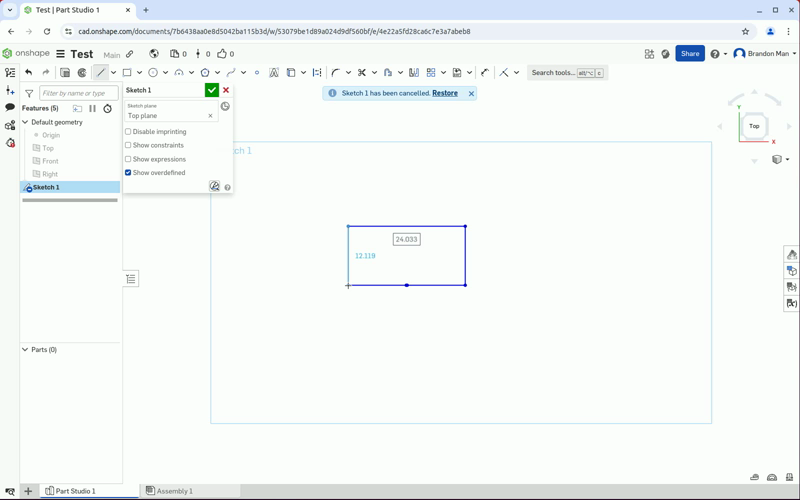
key_up(shift)
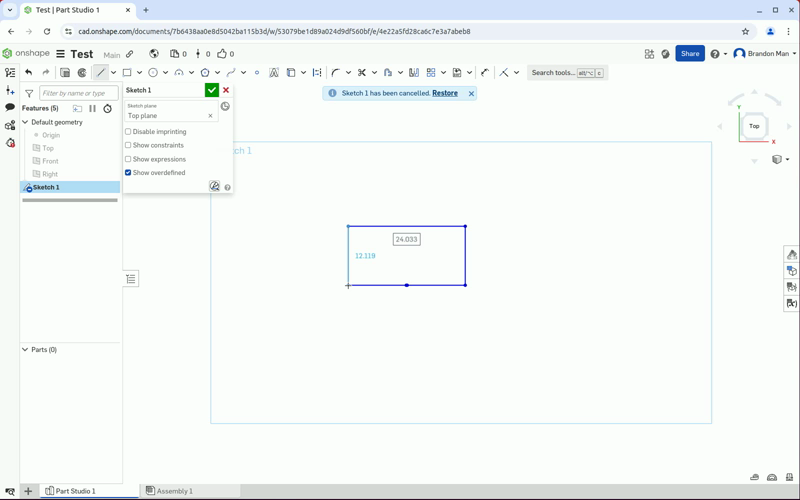
click(348, 285)
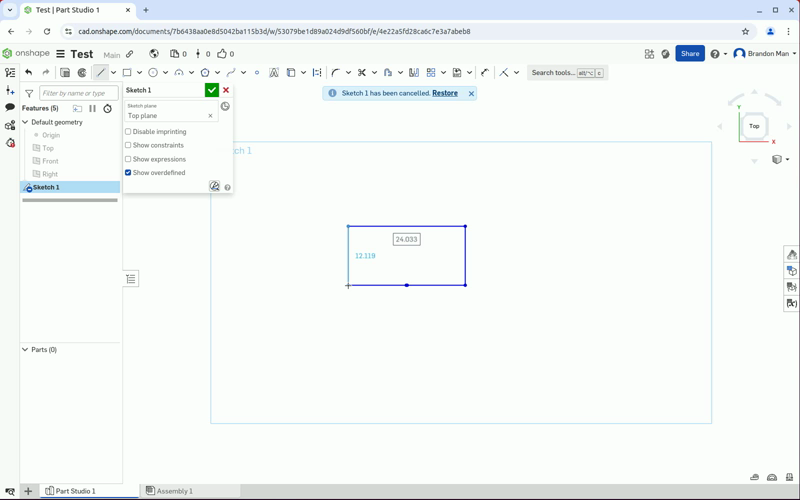
key(esc)
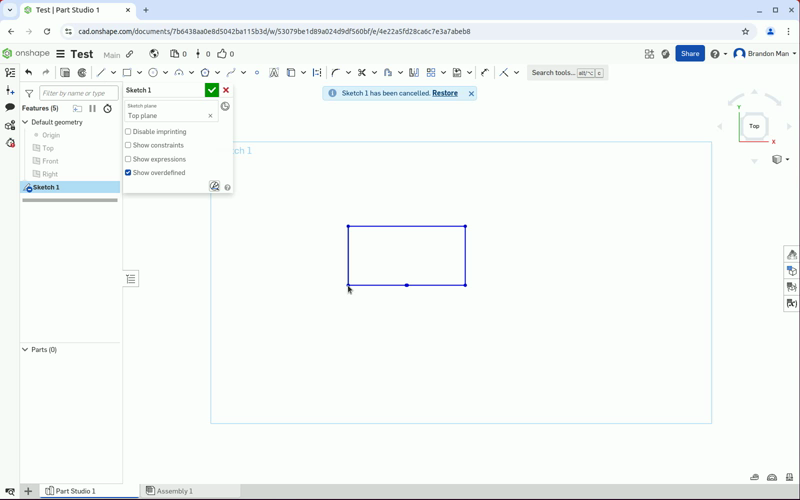
mouse_move(430, 251)
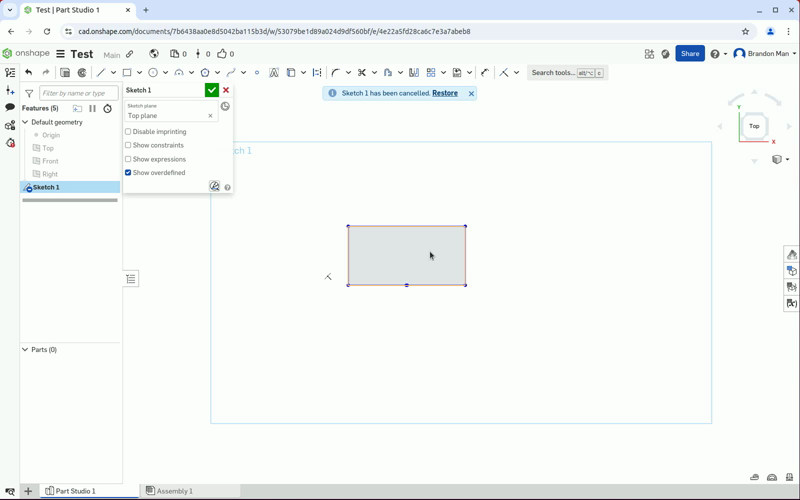
click(430, 251)
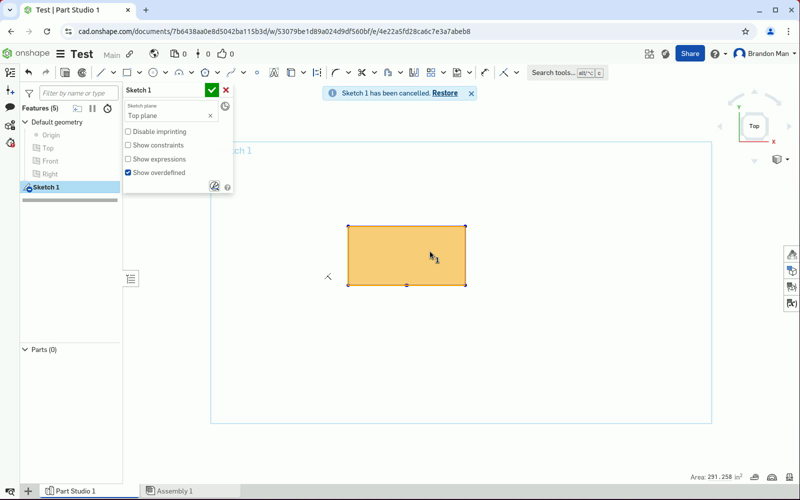
mouse_move(73, 352)
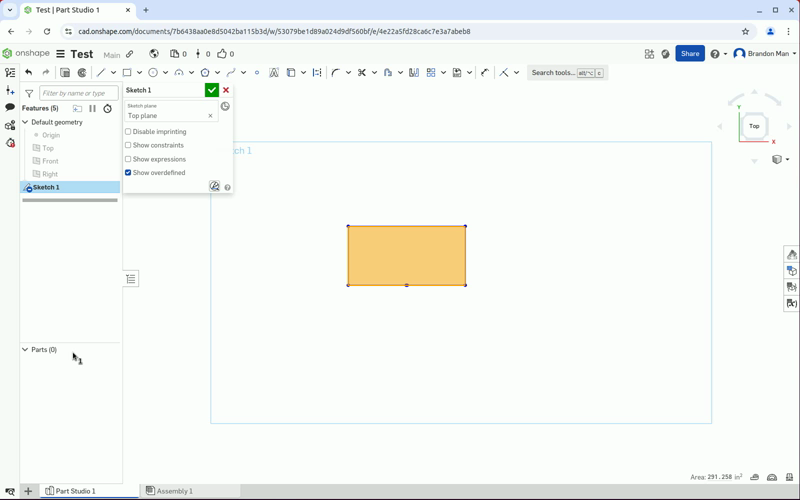
key(shift+y)
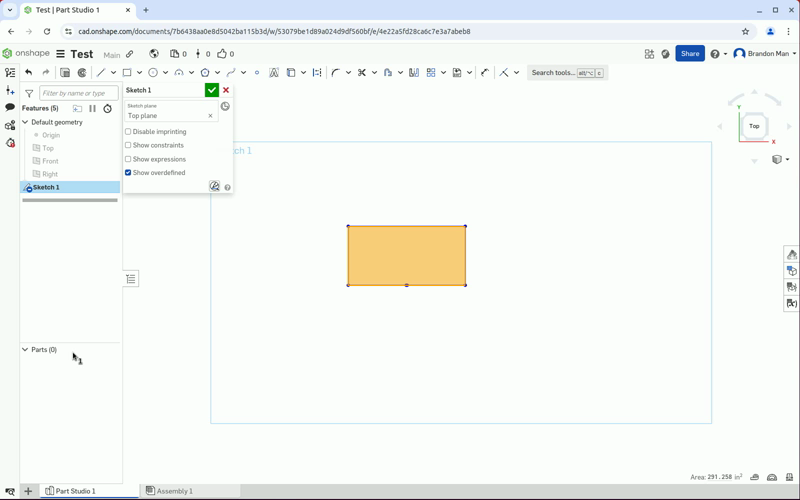
key(shift+e)
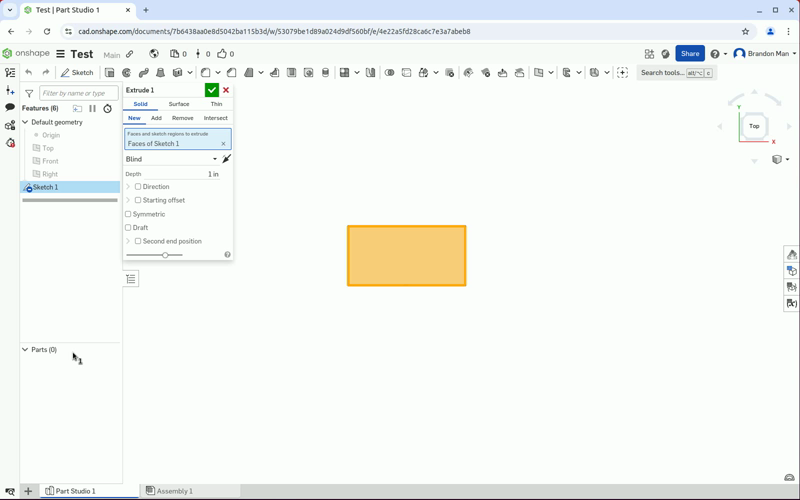
mouse_move(143, 106)
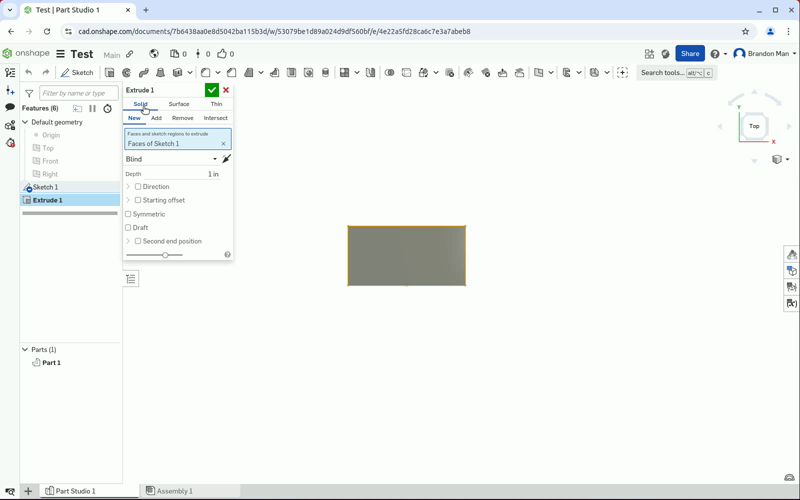
click(143, 106)
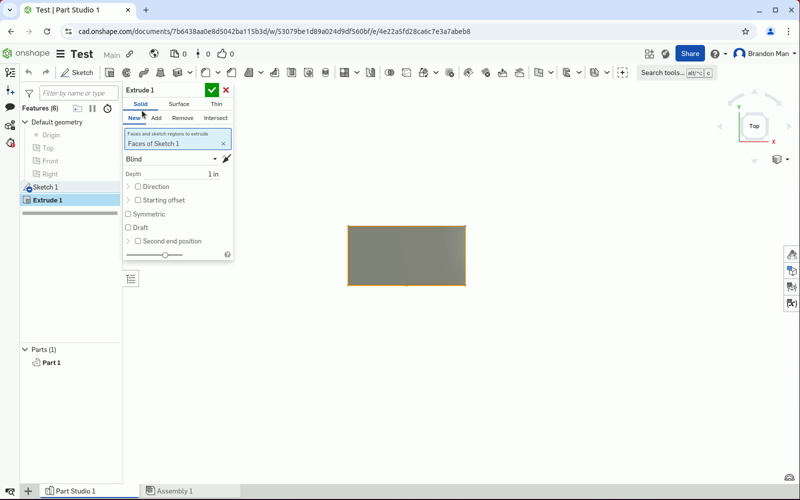
mouse_move(137, 120)
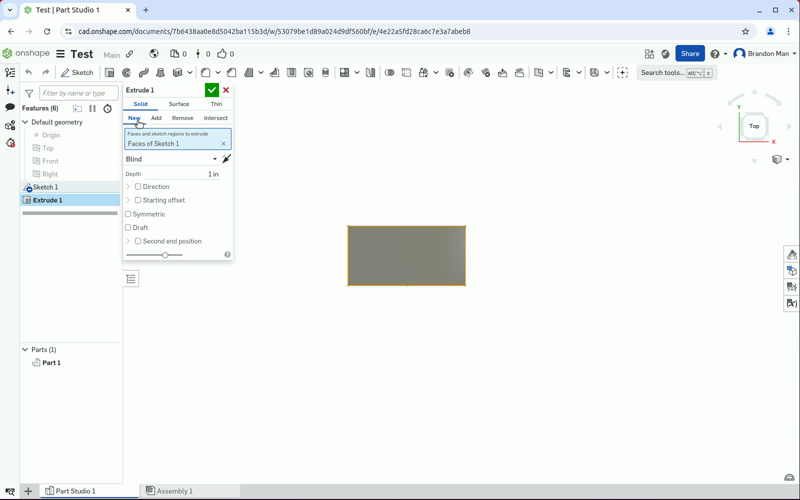
click(137, 120)
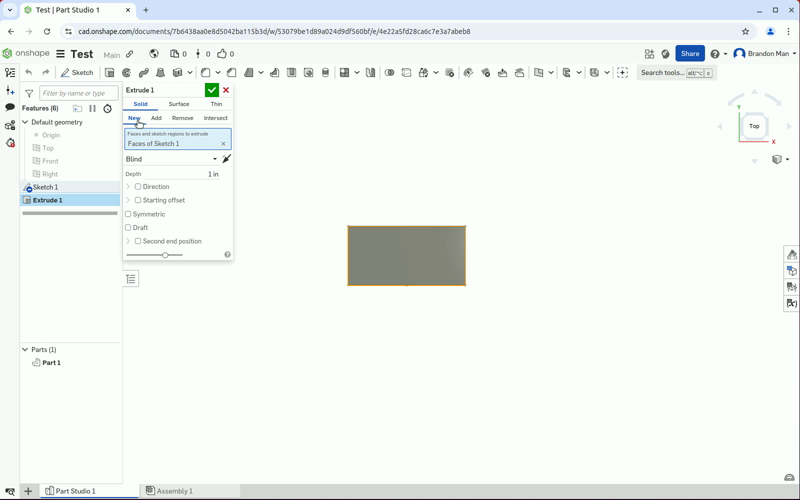
key(tab, 4)
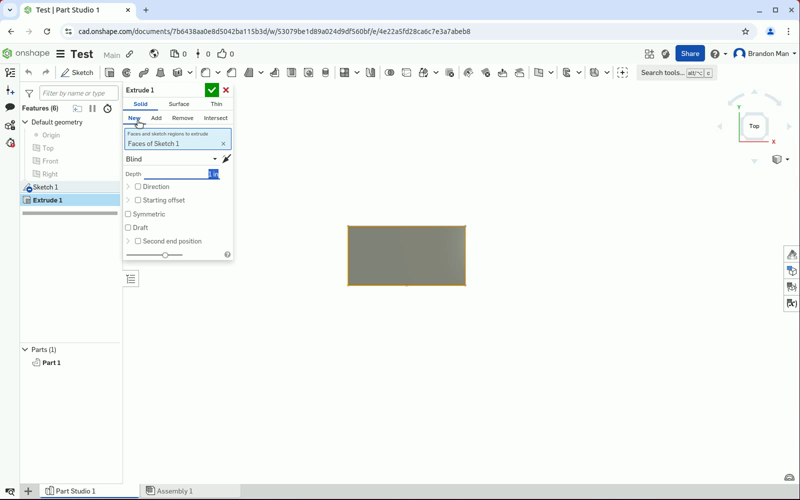
text(0.241)
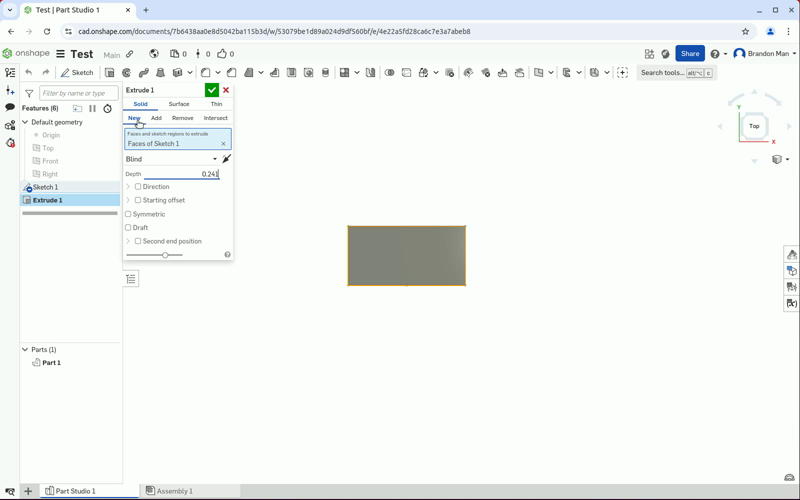
key(enter)
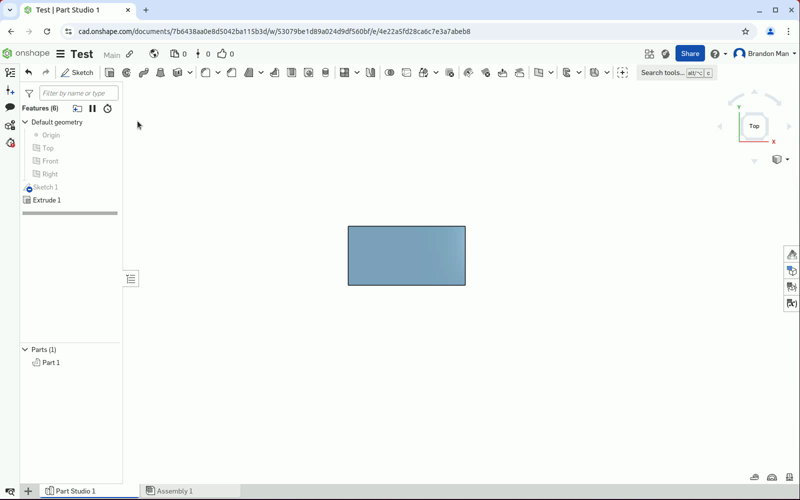
key(shift+h)
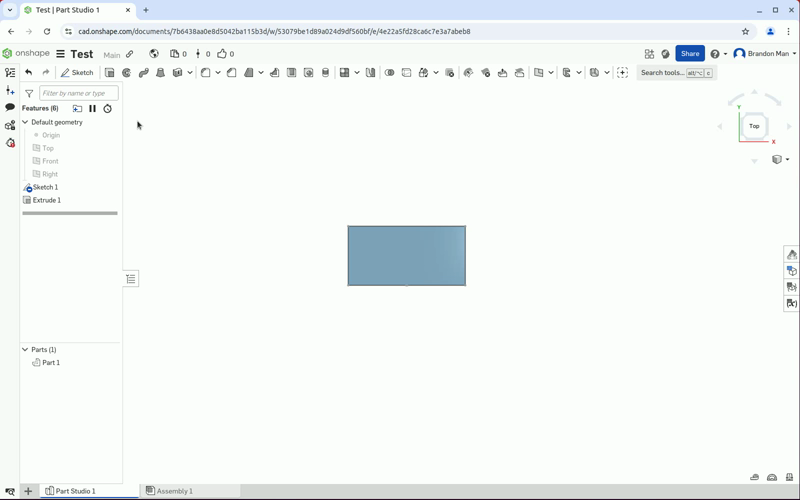
key(shift+h)
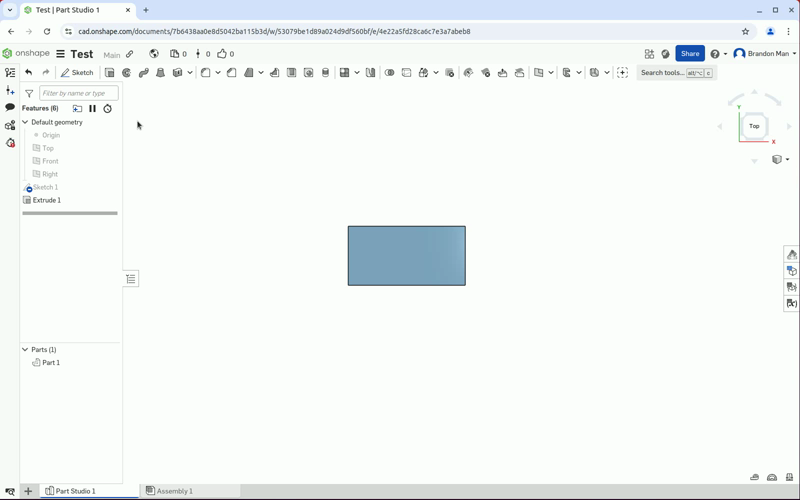
mouse_move(73, 189)
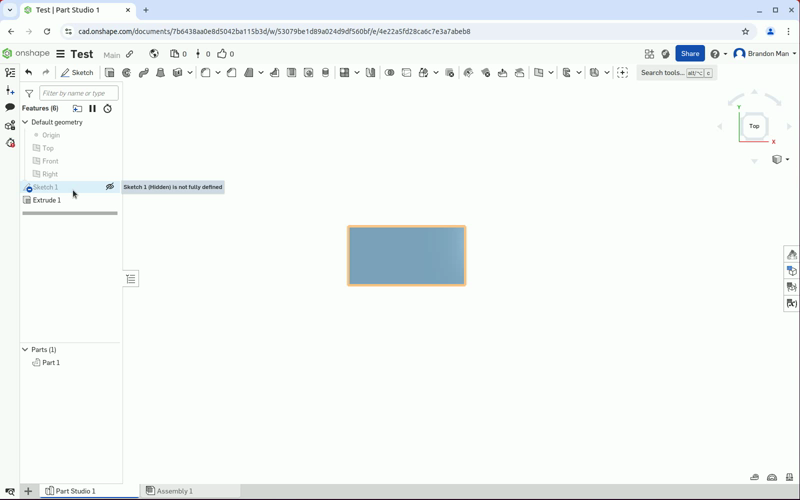
click(73, 189)
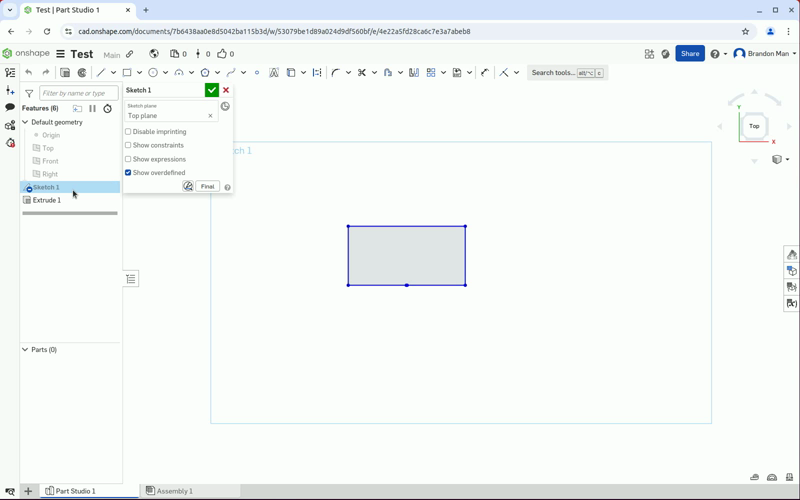
mouse_move(229, 92)
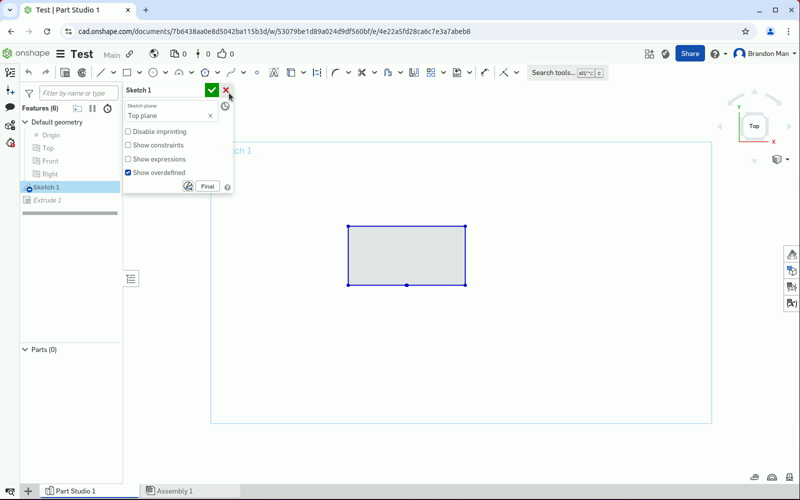
click(229, 92)
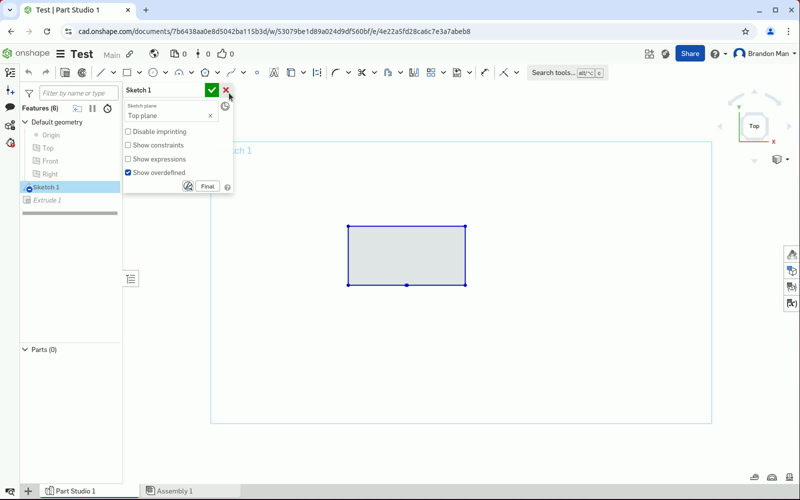
key(shift+s)
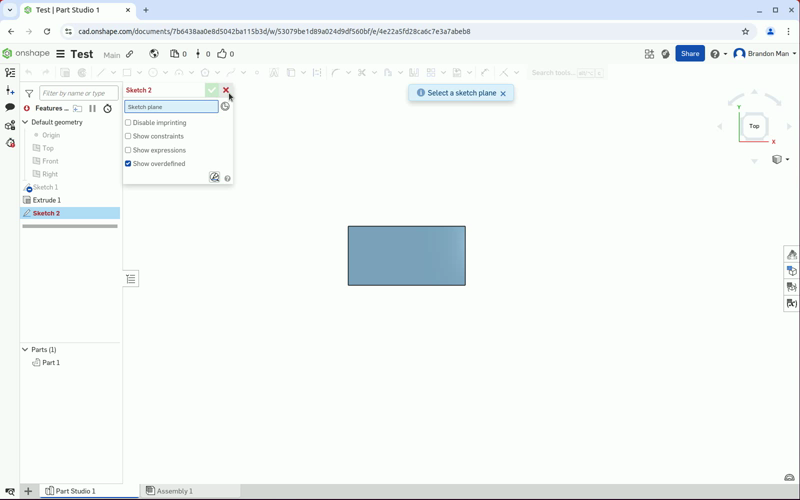
mouse_move(73, 150)
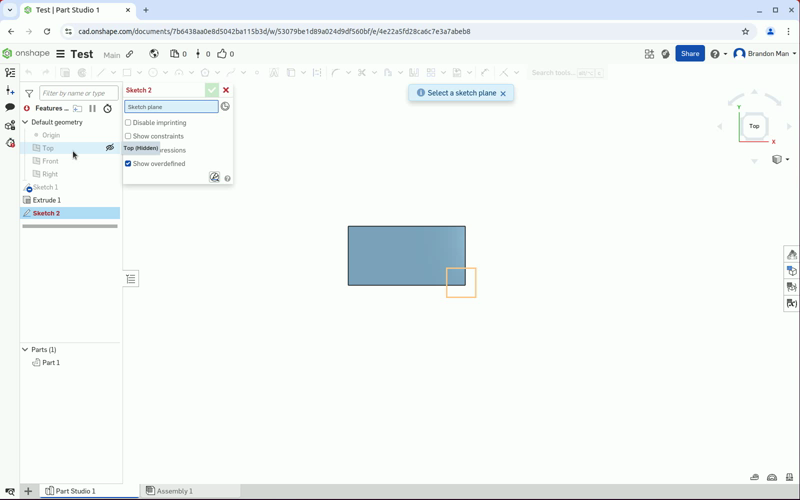
click(73, 150)
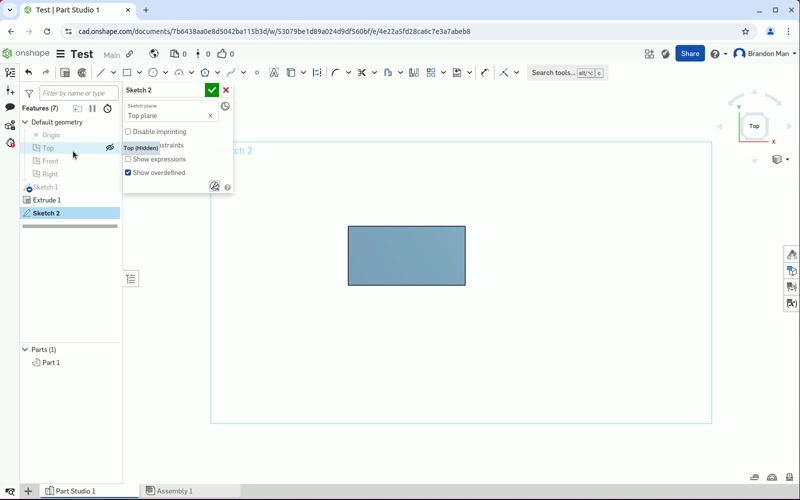
mouse_move(73, 352)
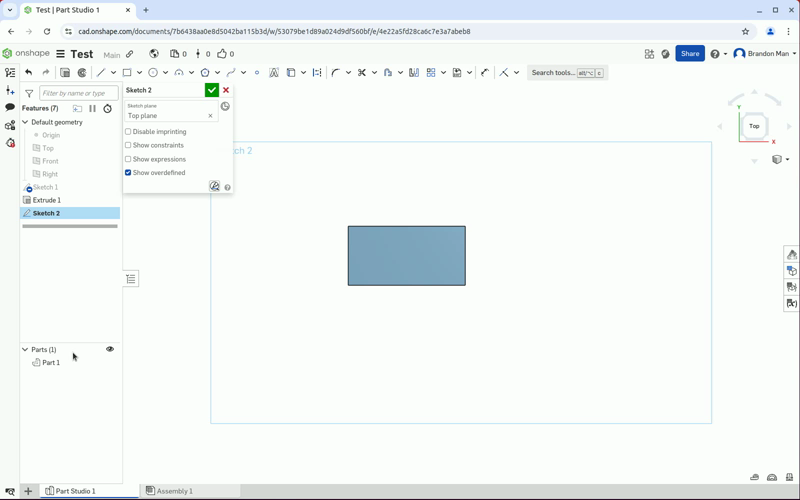
key(y)
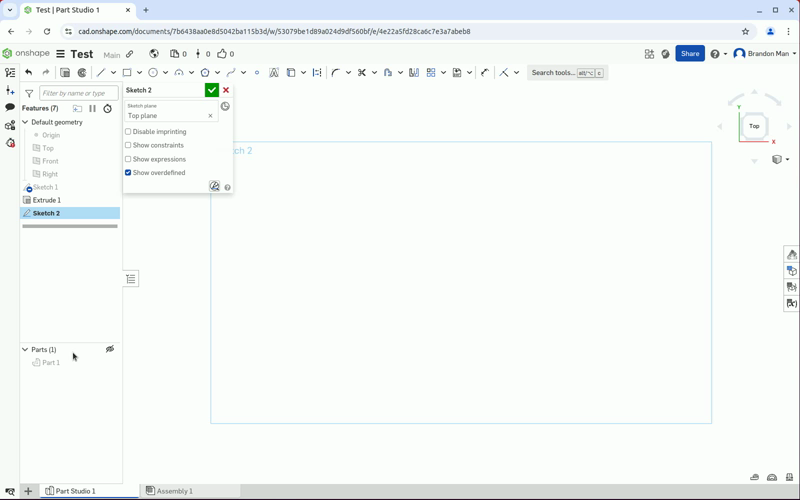
key(l)
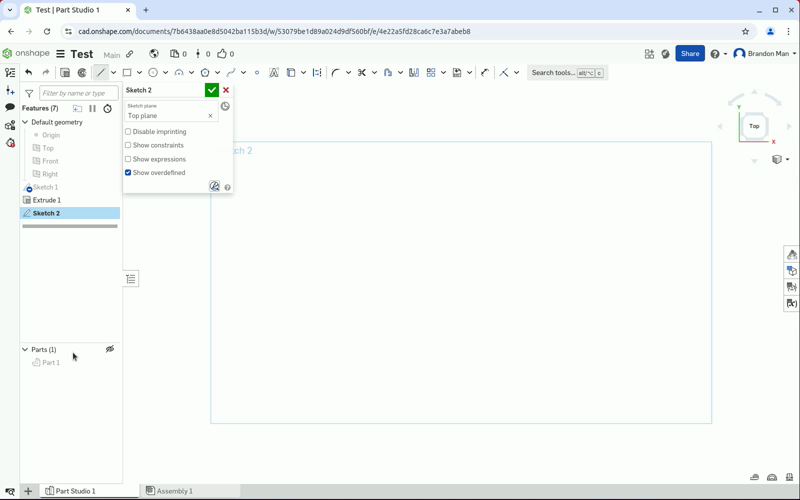
key_down(shift)
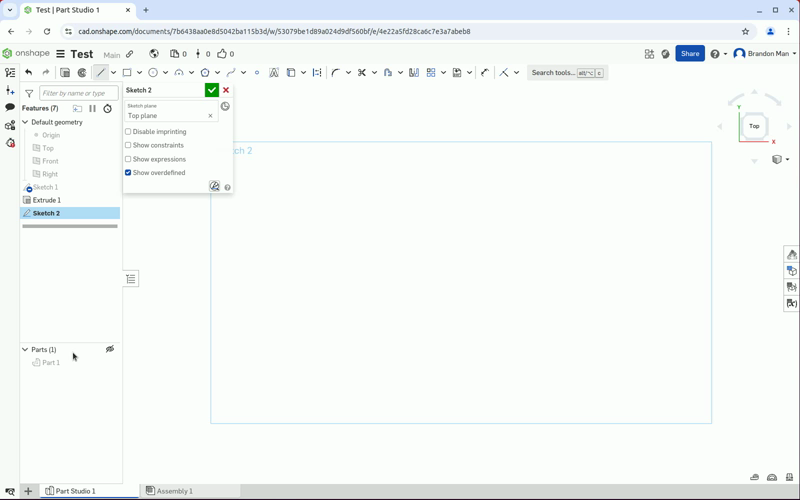
mouse_move(405, 378)
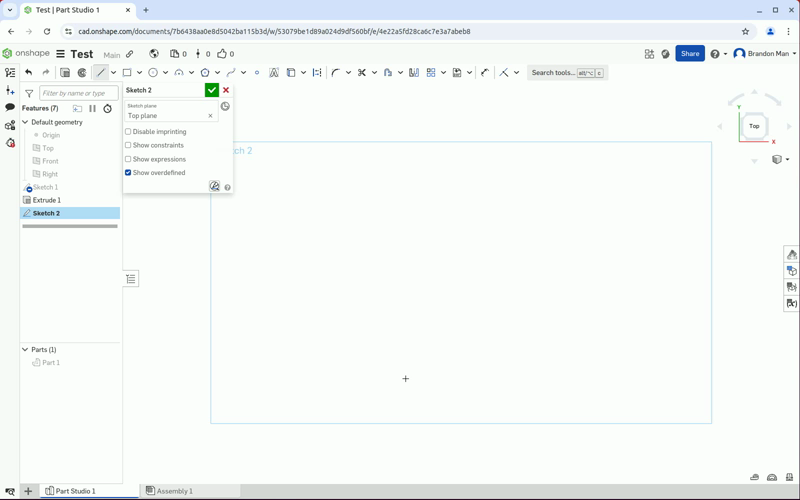
click(405, 378)
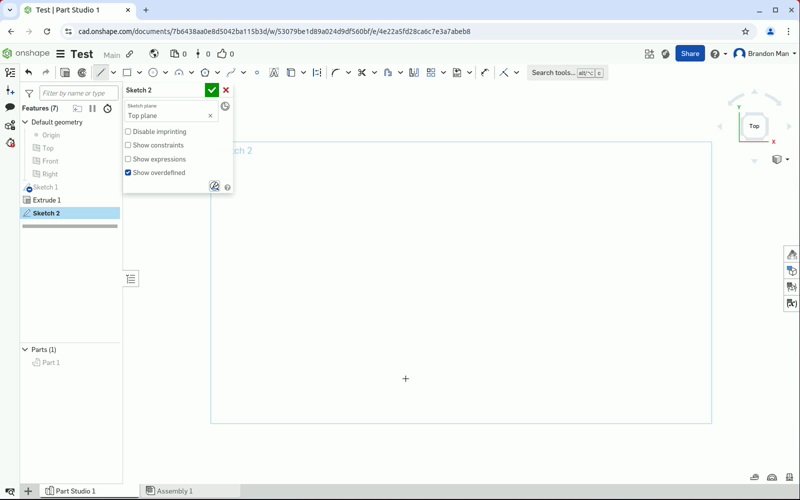
key_up(shift)
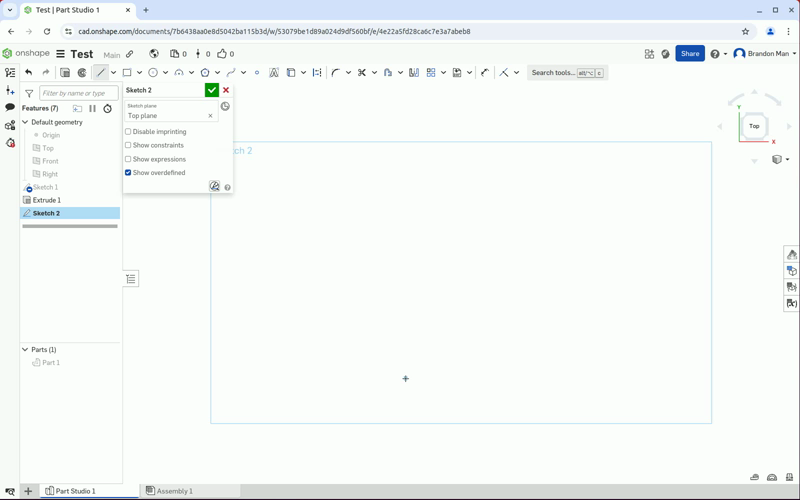
key_down(shift)
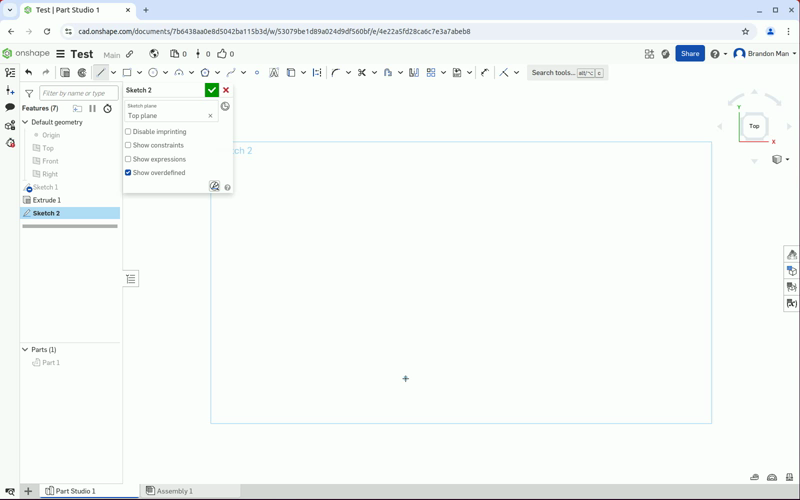
mouse_move(435, 378)
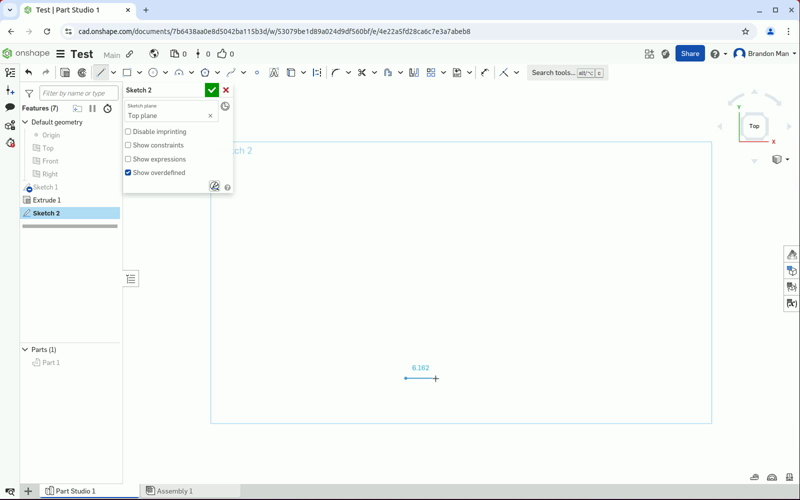
mouse_move(407, 378)
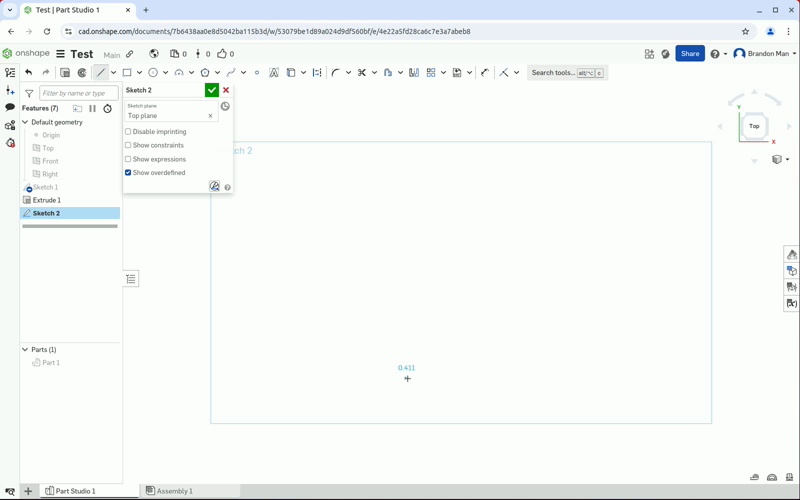
scroll(6)
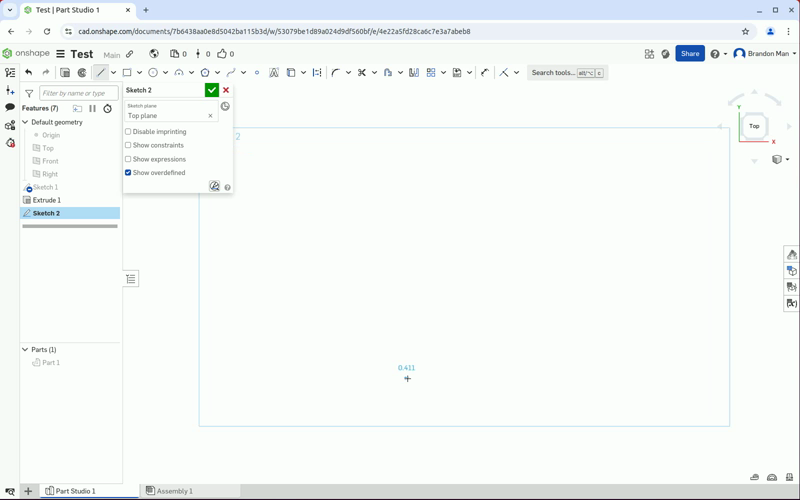
scroll(6)
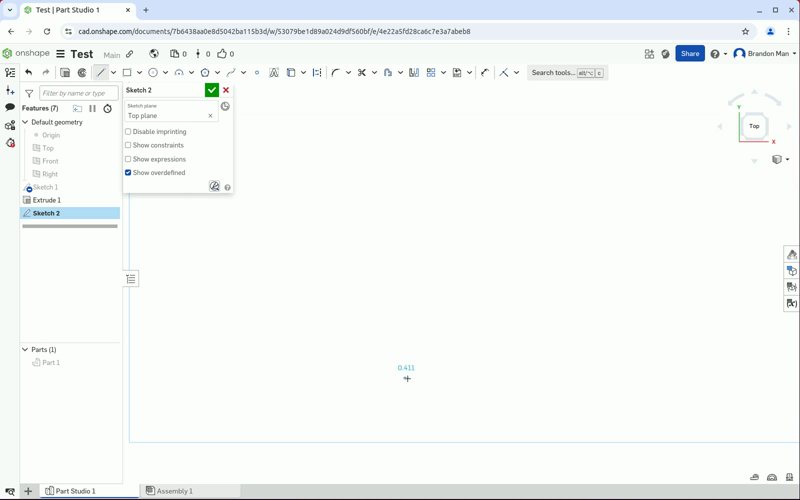
scroll(6)
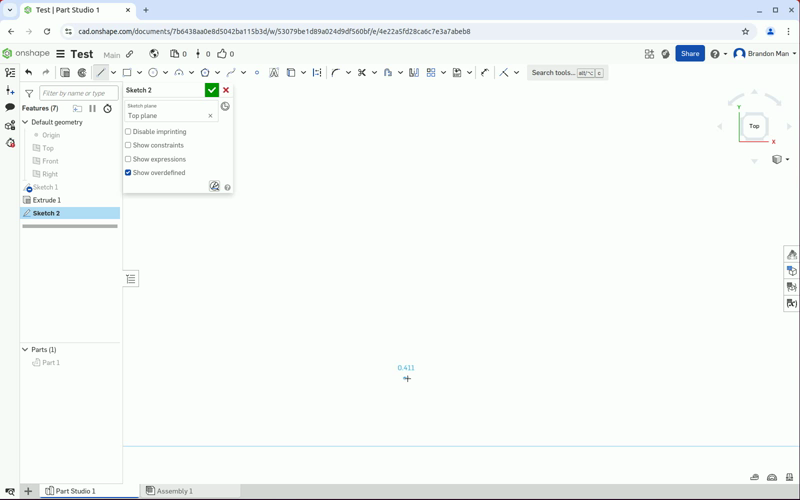
scroll(6)
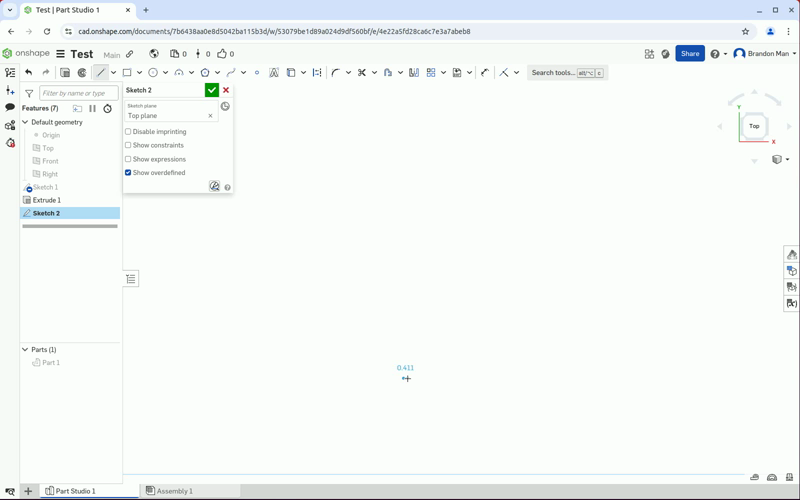
scroll(6)
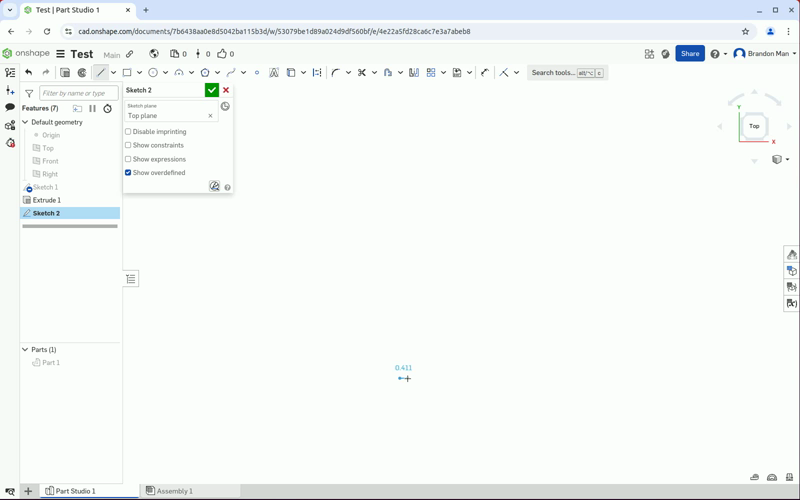
scroll(6)
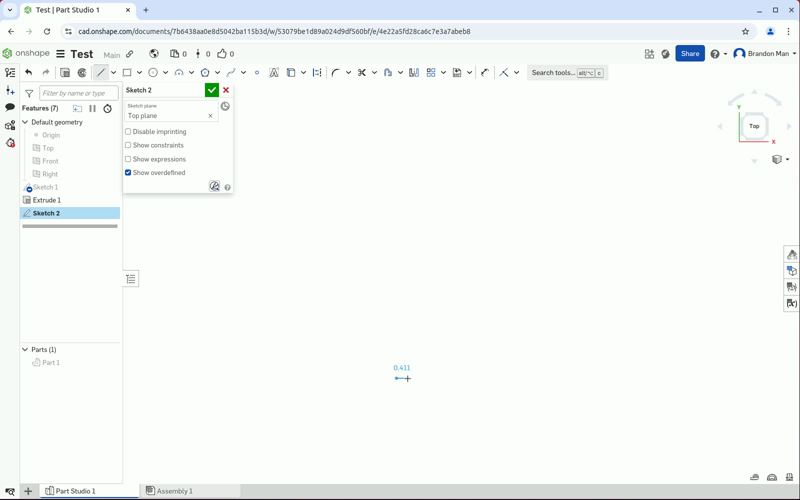
scroll(6)
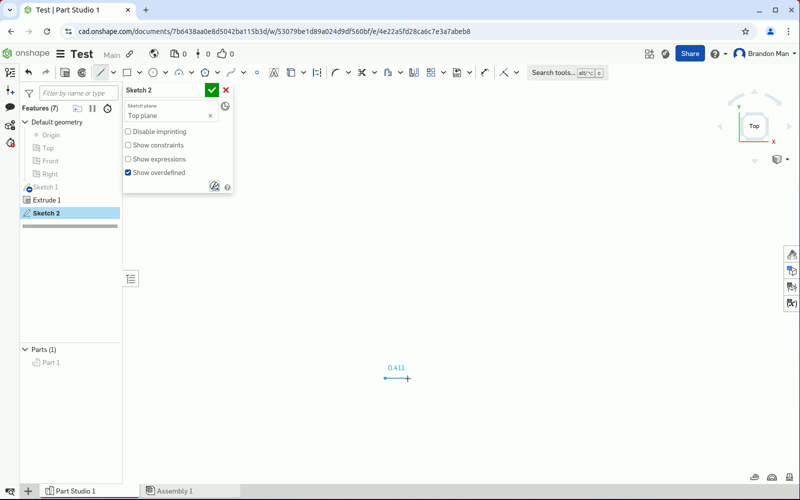
click(407, 378)
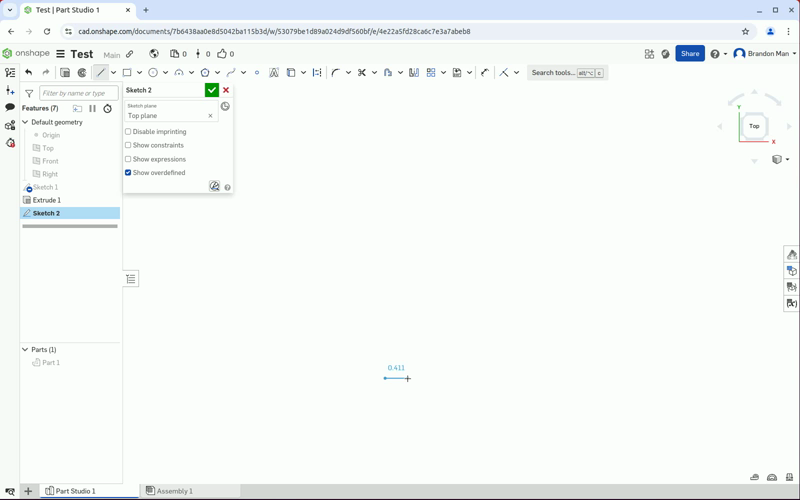
scroll(-6)
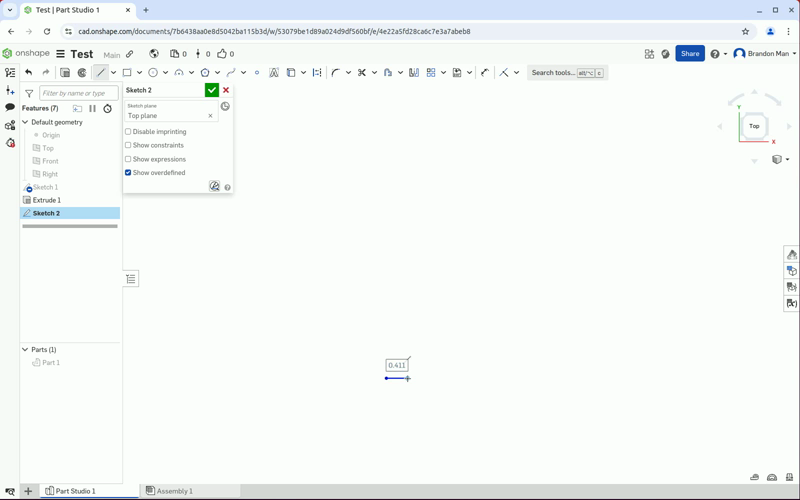
scroll(-6)
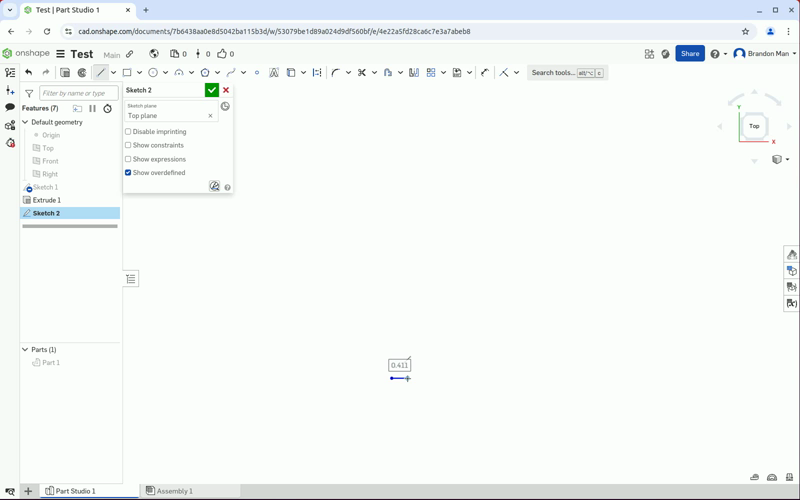
scroll(-6)
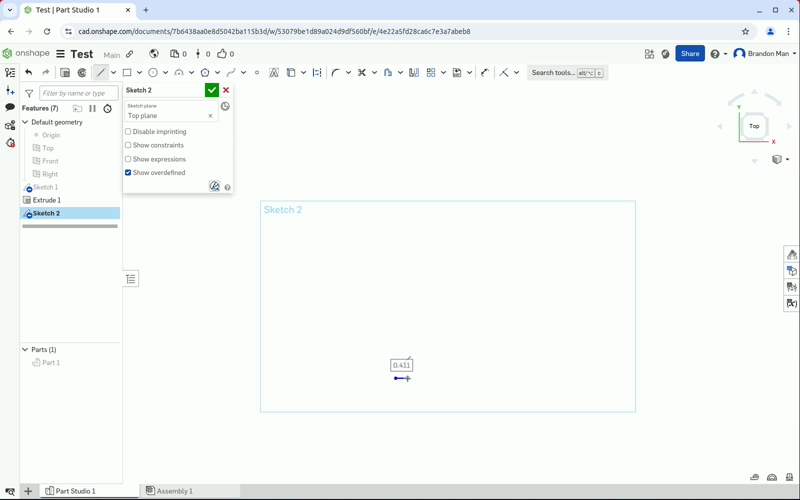
scroll(-6)
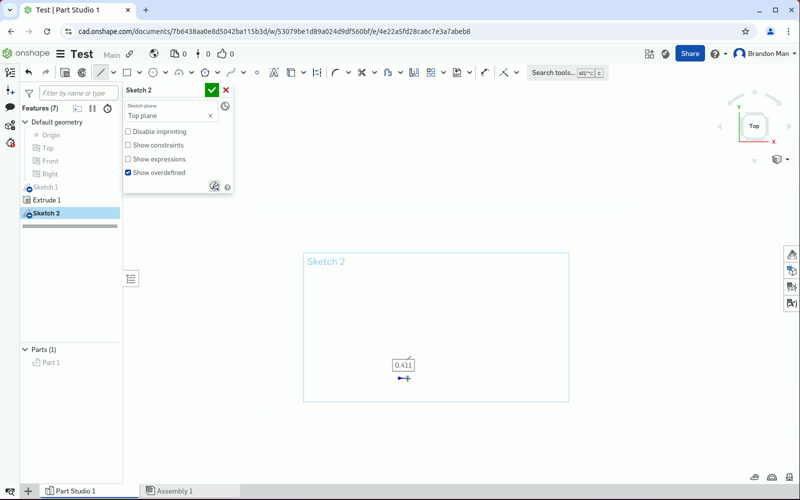
scroll(-6)
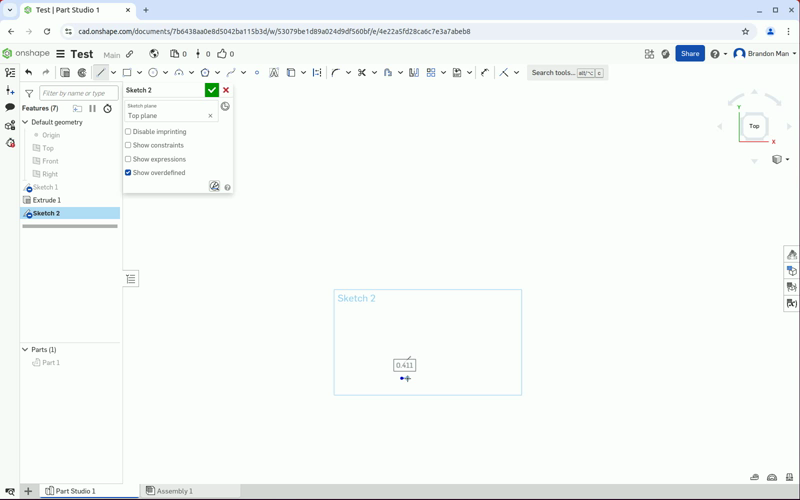
scroll(-6)
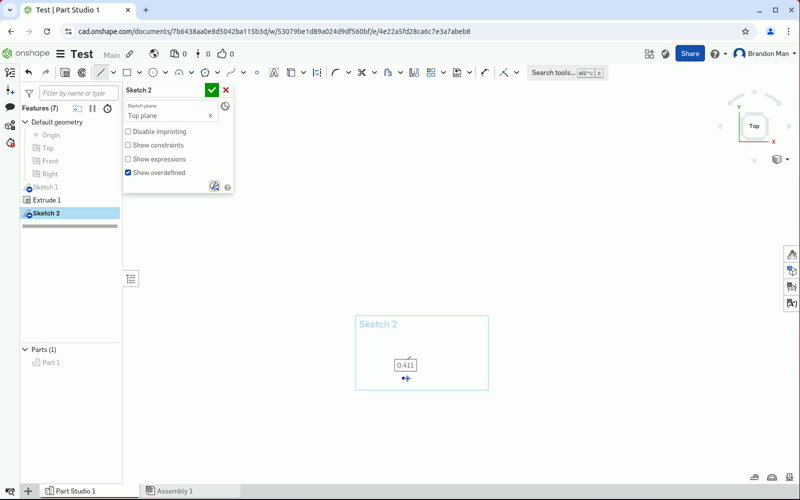
scroll(-6)
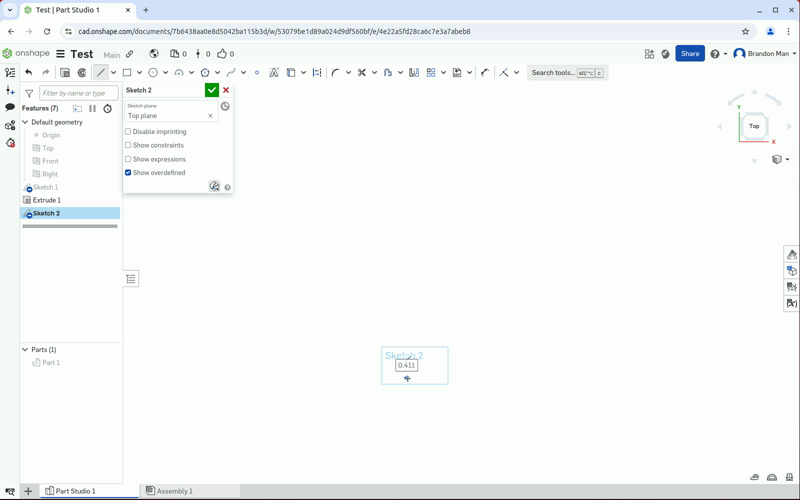
key_up(shift)
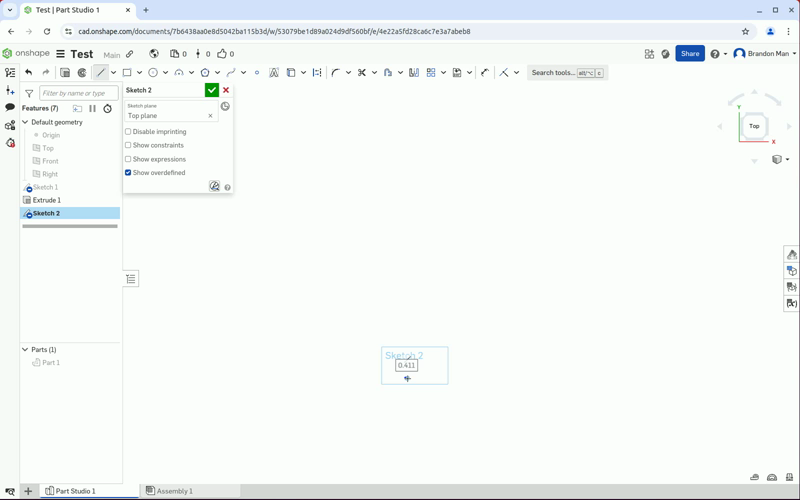
key_down(shift)
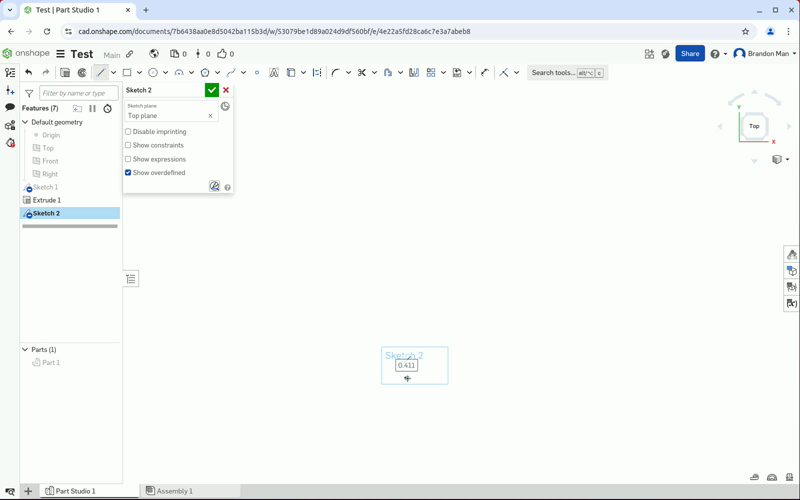
mouse_move(407, 283)
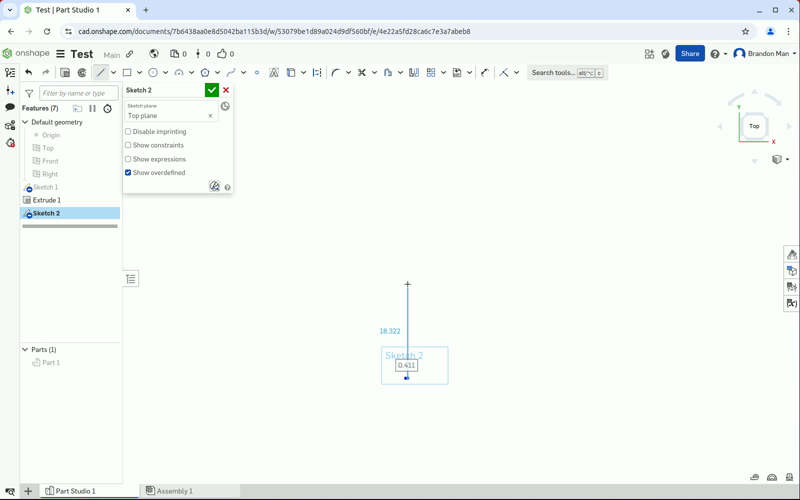
click(407, 283)
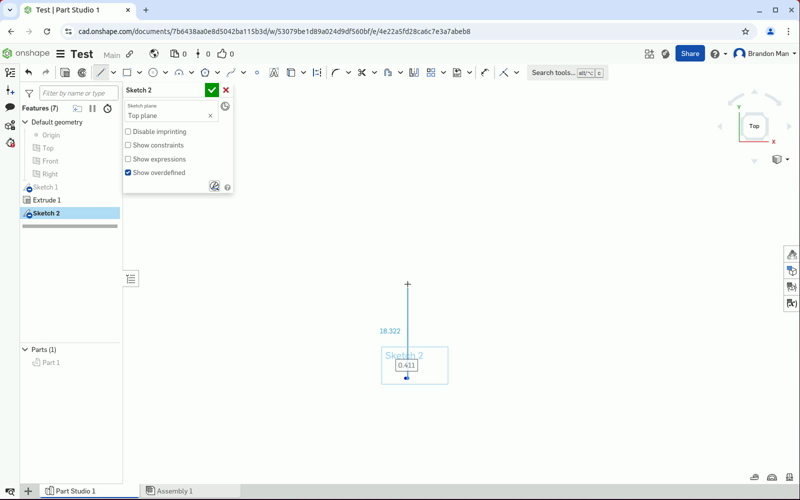
key_up(shift)
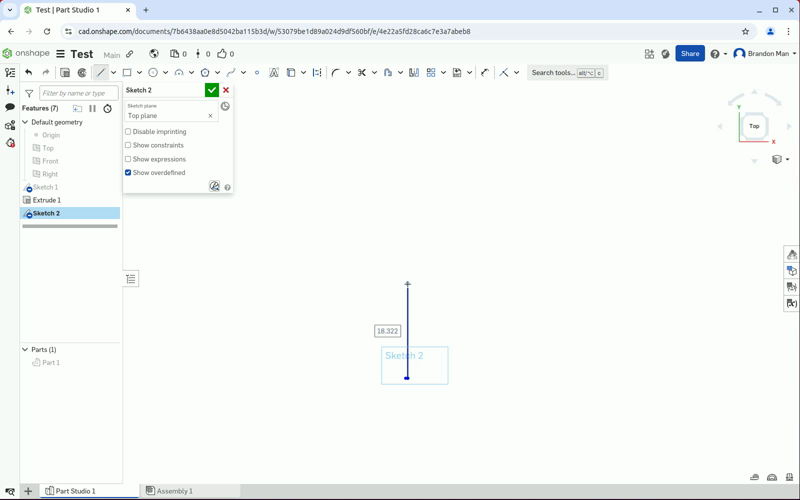
key_down(shift)
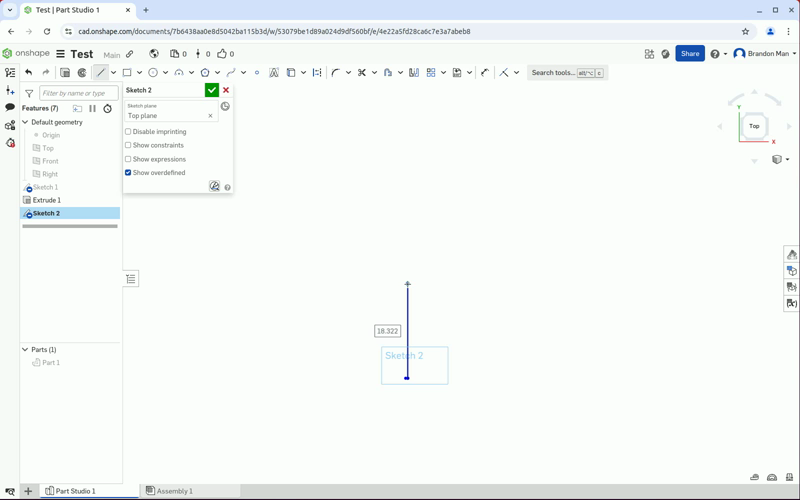
mouse_move(437, 283)
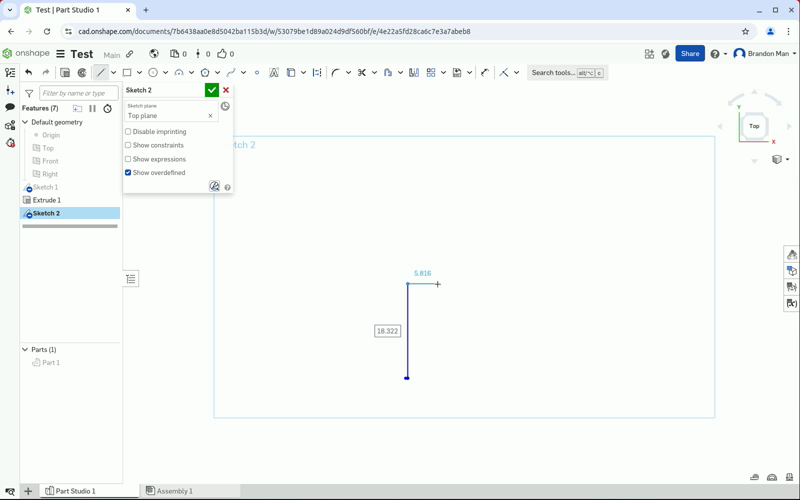
mouse_move(405, 283)
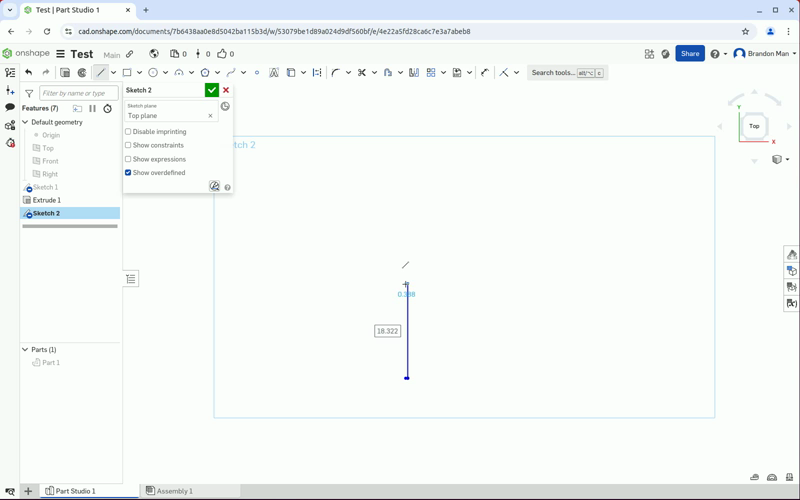
scroll(6)
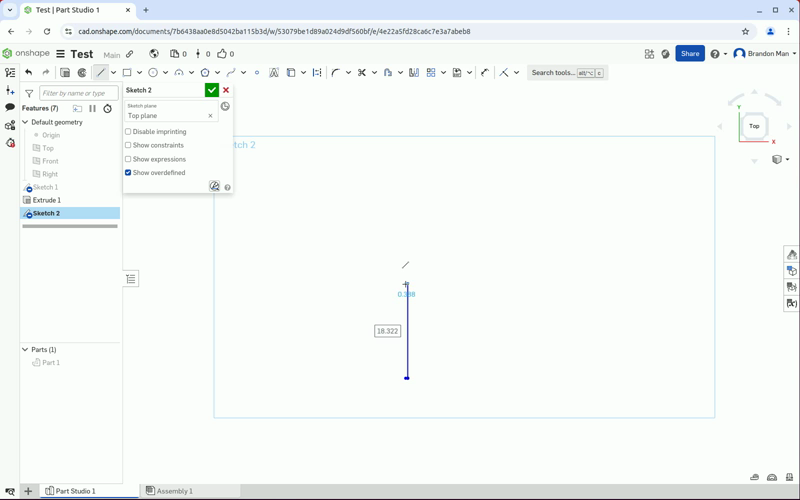
scroll(6)
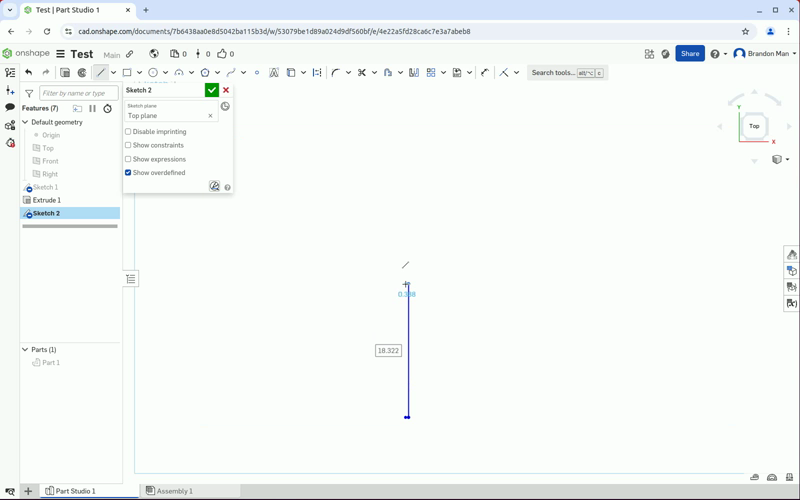
scroll(6)
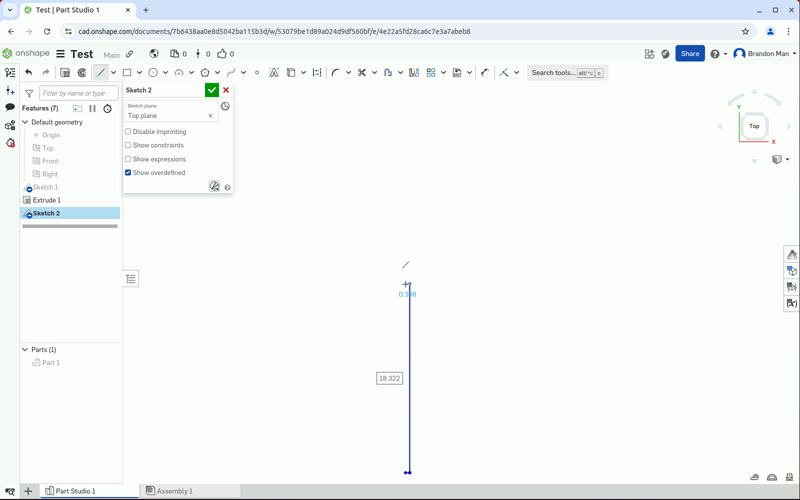
scroll(6)
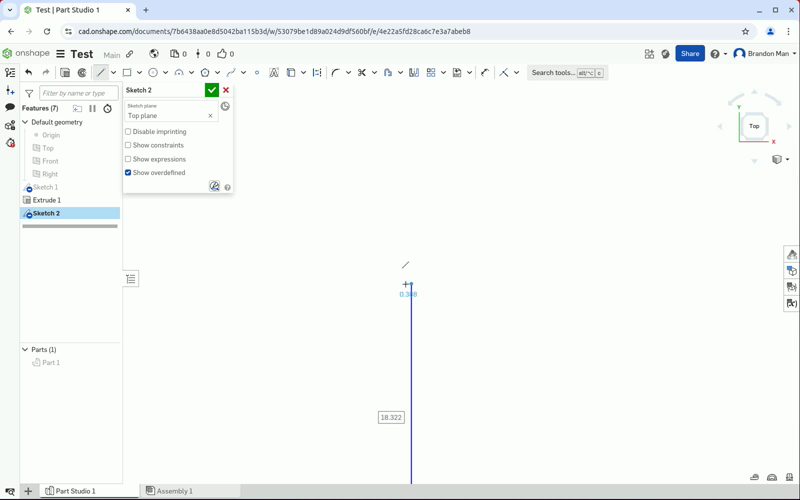
scroll(6)
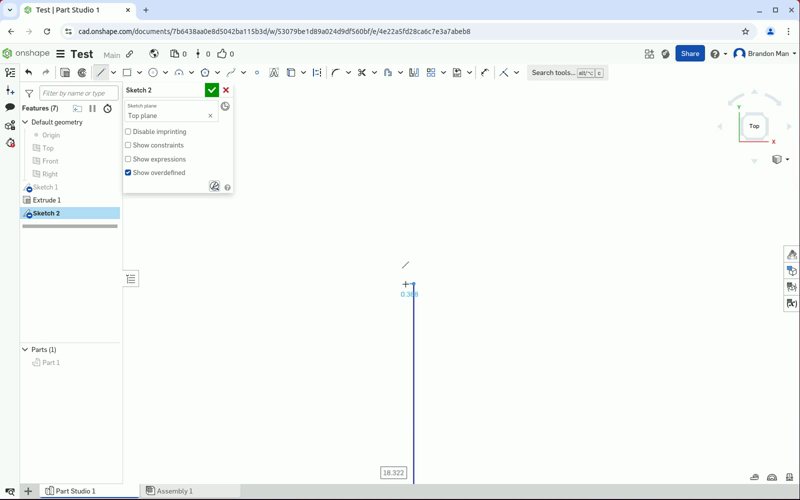
scroll(6)
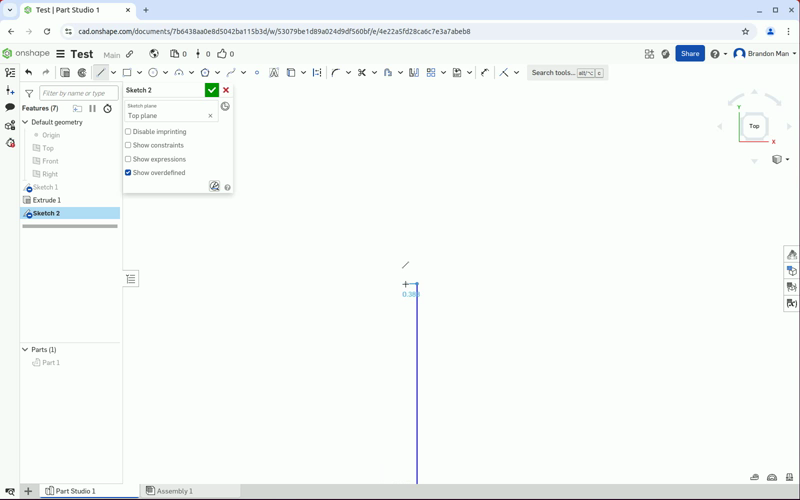
scroll(6)
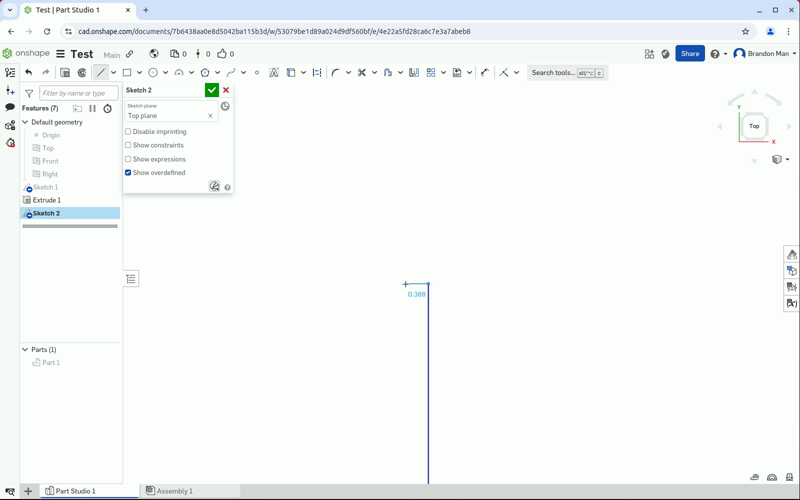
click(405, 283)
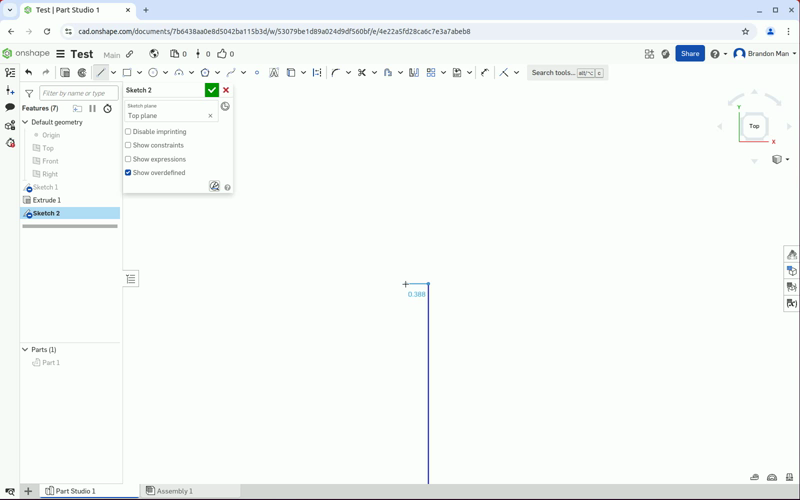
scroll(-6)
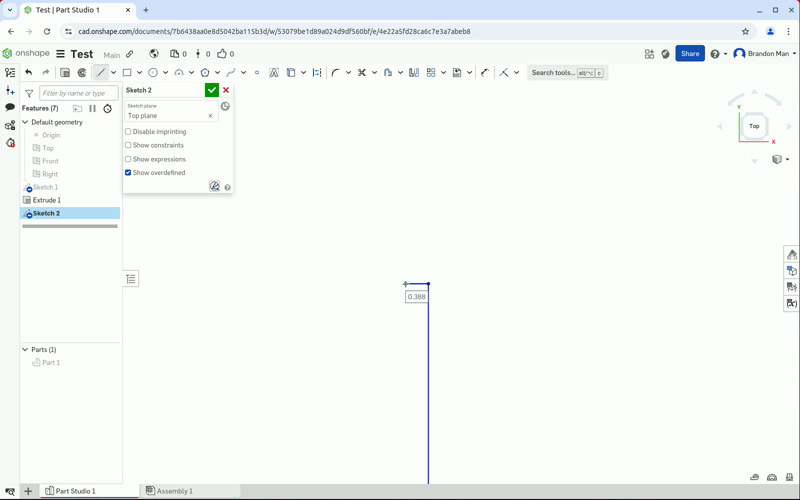
scroll(-6)
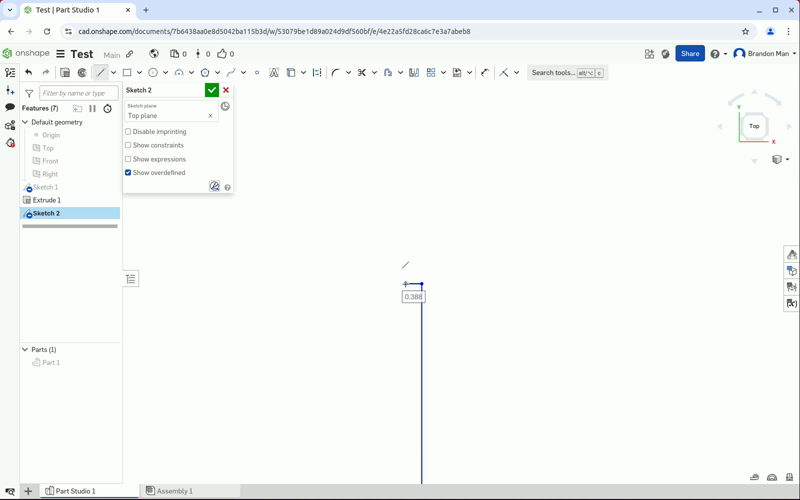
scroll(-6)
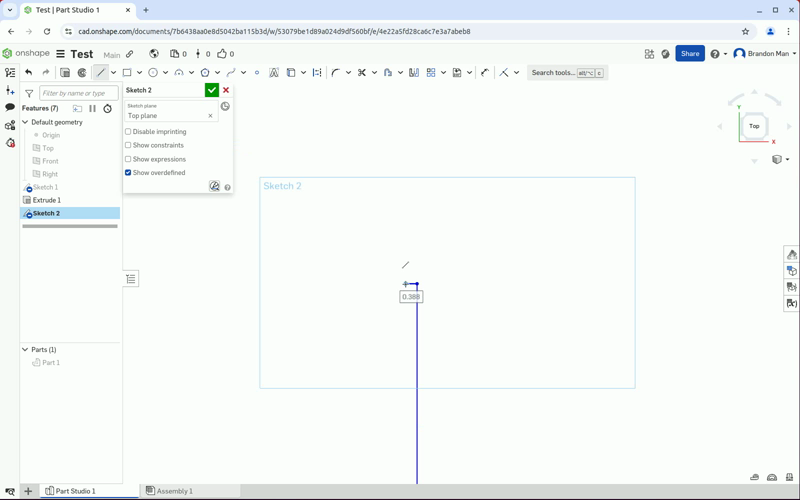
scroll(-6)
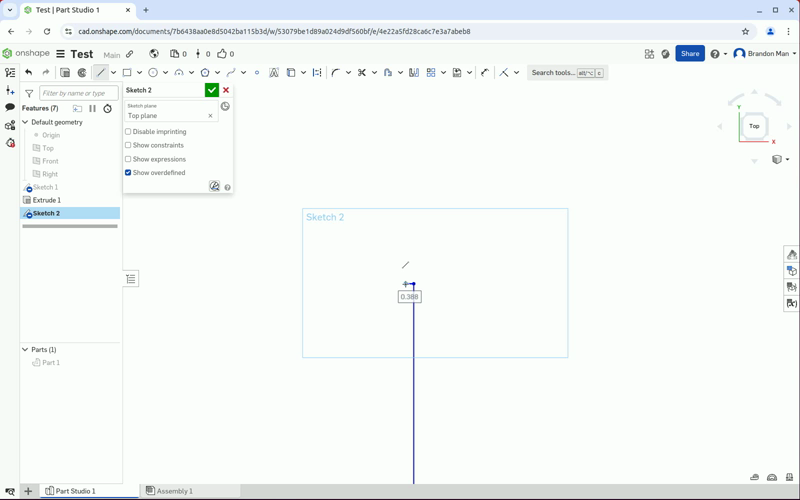
scroll(-6)
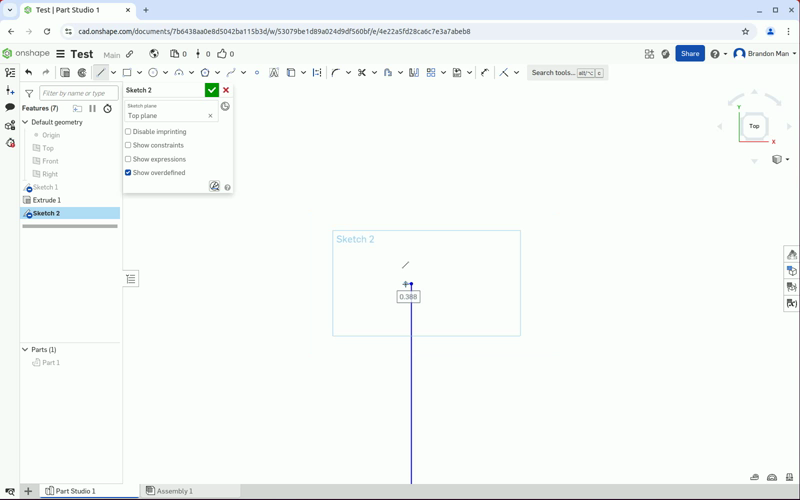
scroll(-6)
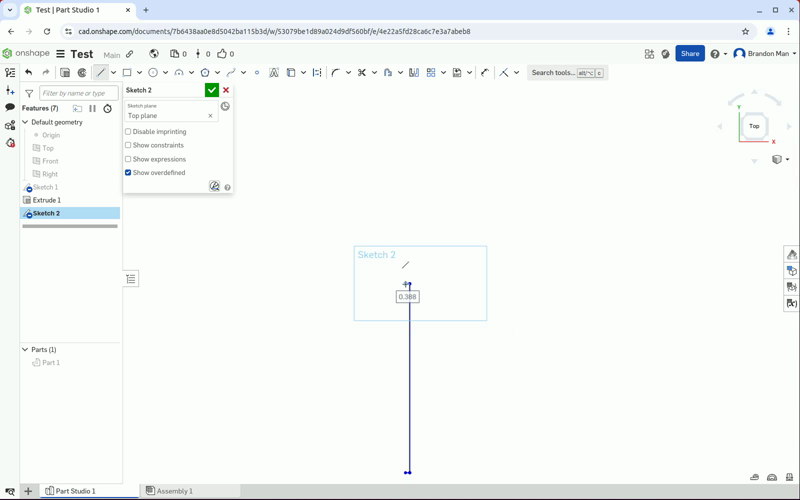
scroll(-6)
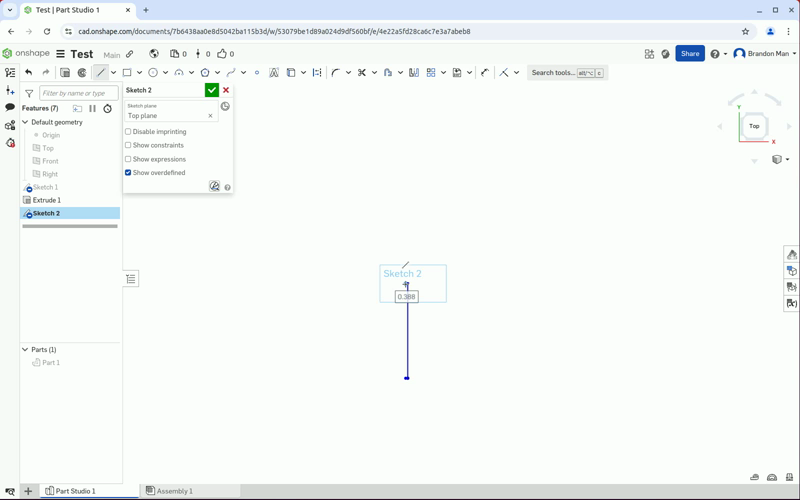
key_up(shift)
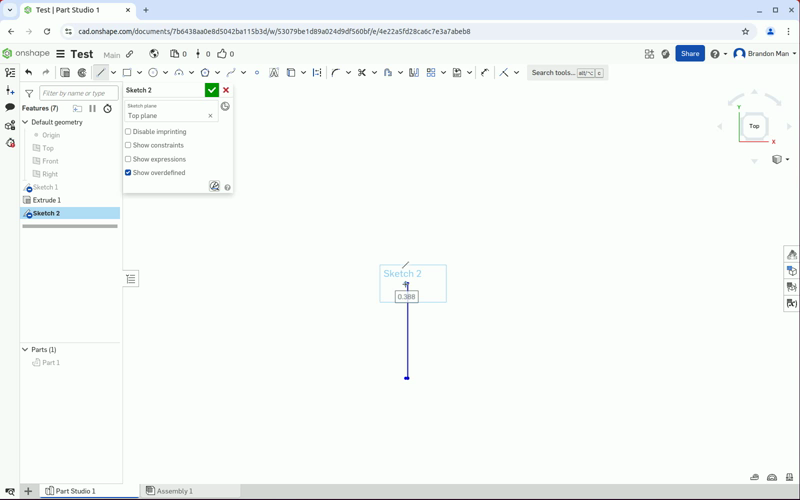
key_down(shift)
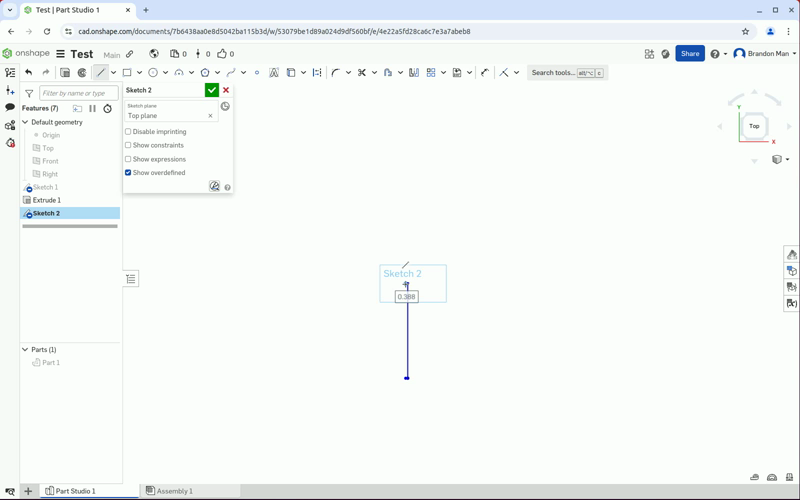
mouse_move(405, 378)
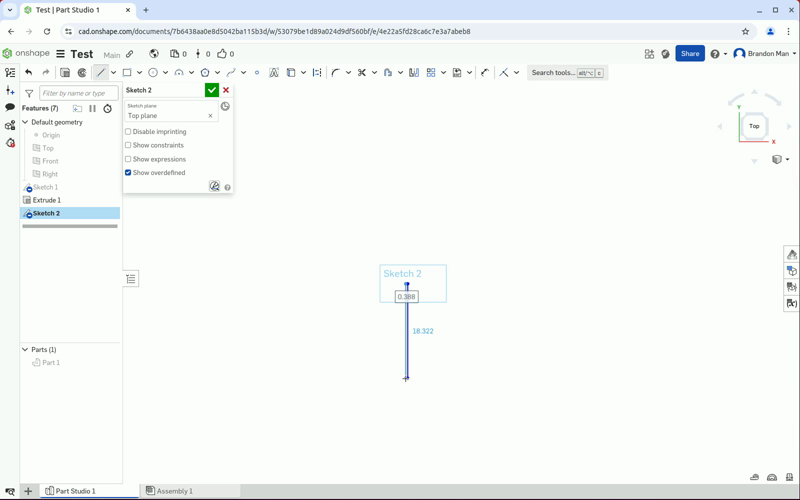
scroll(6)
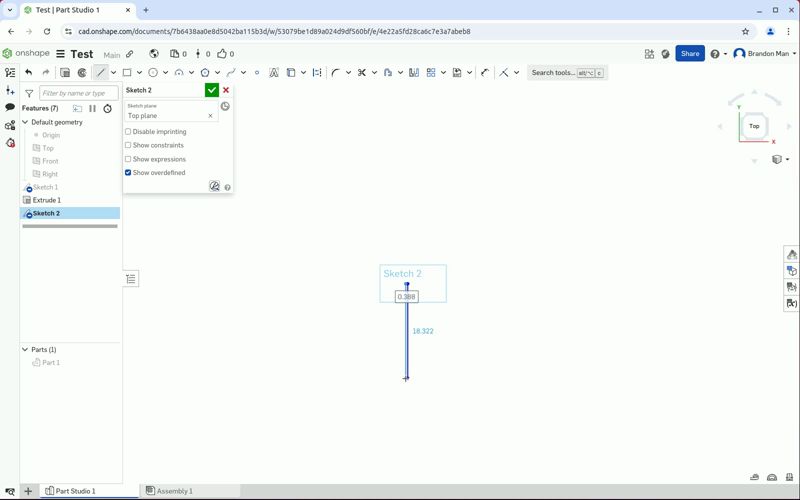
scroll(6)
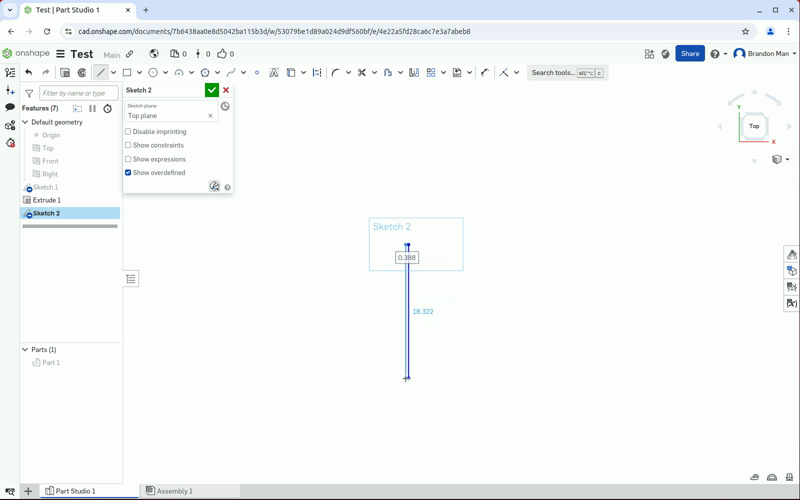
scroll(6)
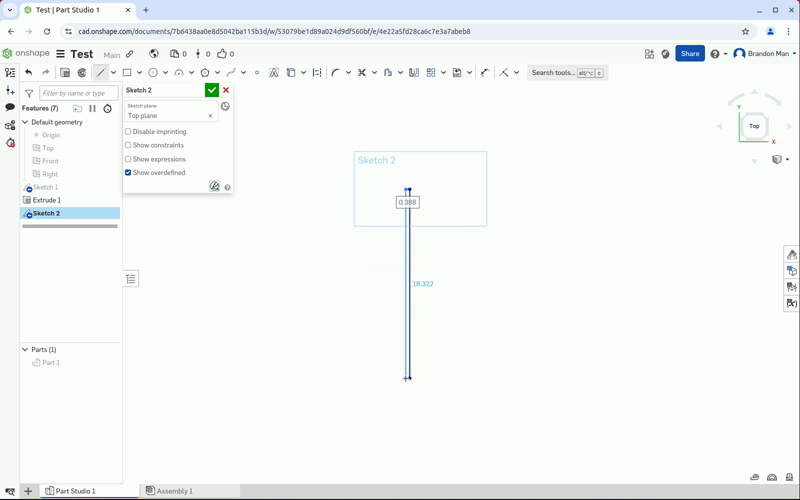
scroll(6)
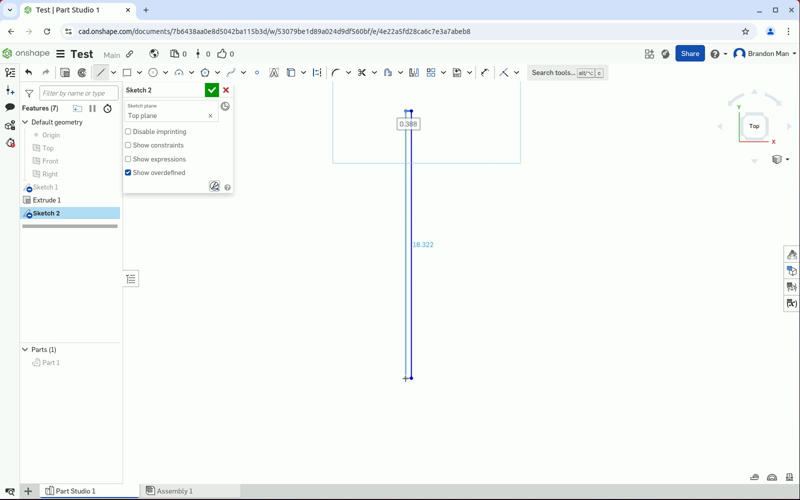
scroll(6)
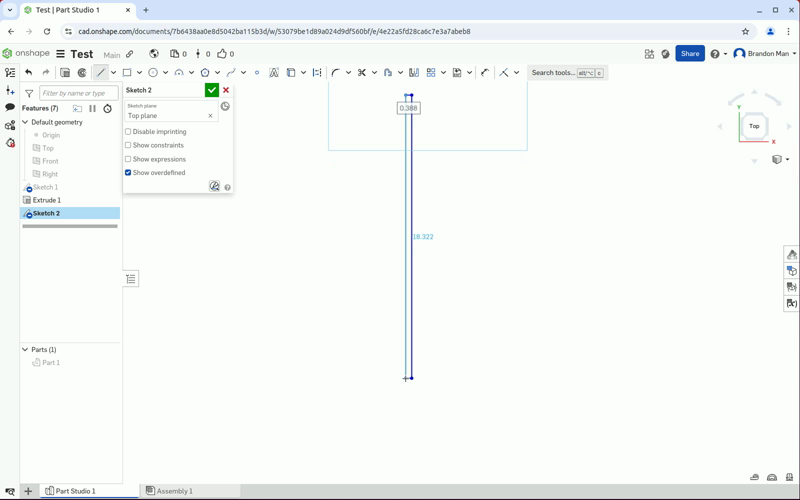
scroll(6)
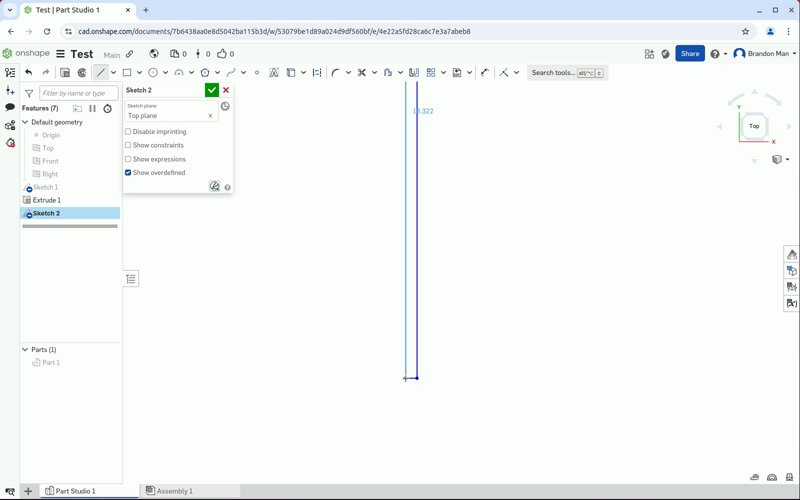
scroll(6)
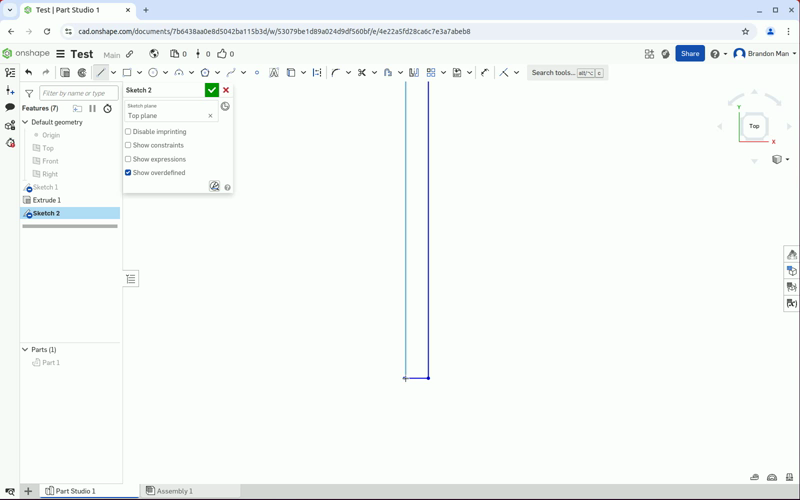
key_up(shift)
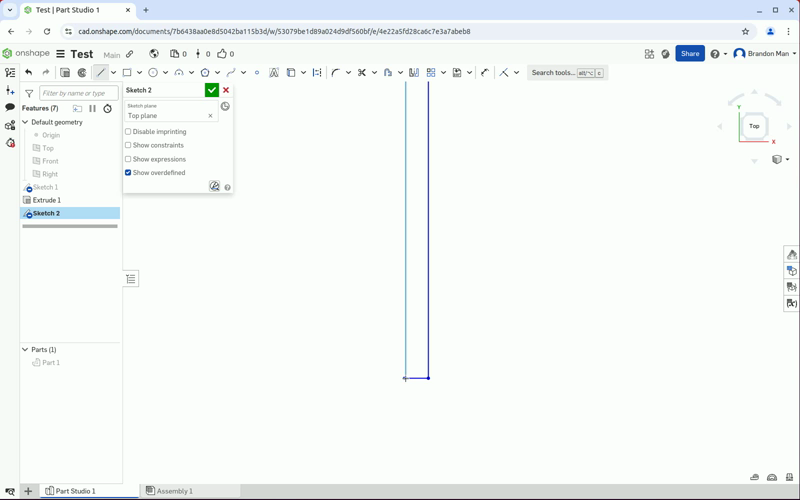
click(405, 378)
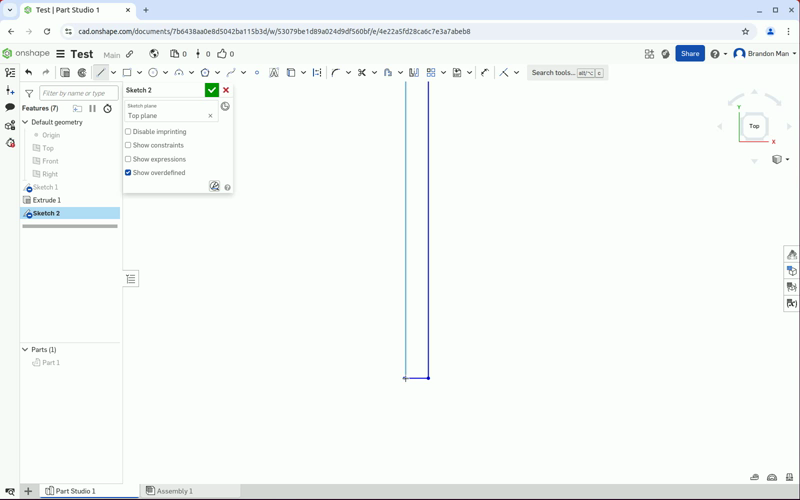
scroll(-6)
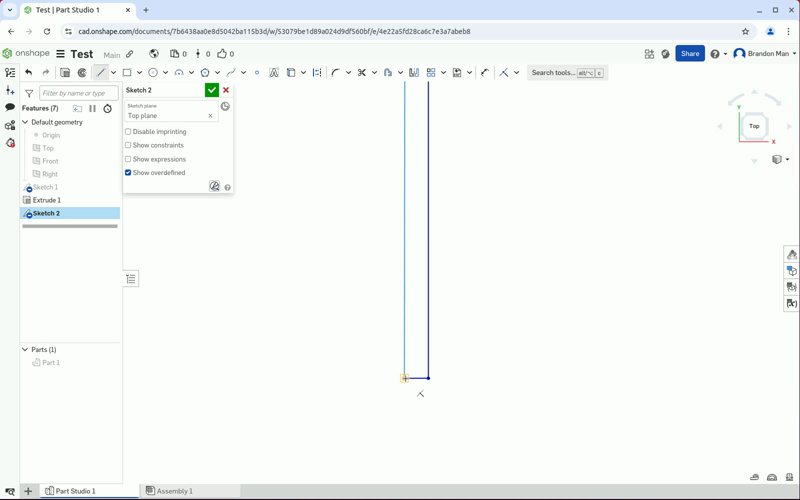
scroll(-6)
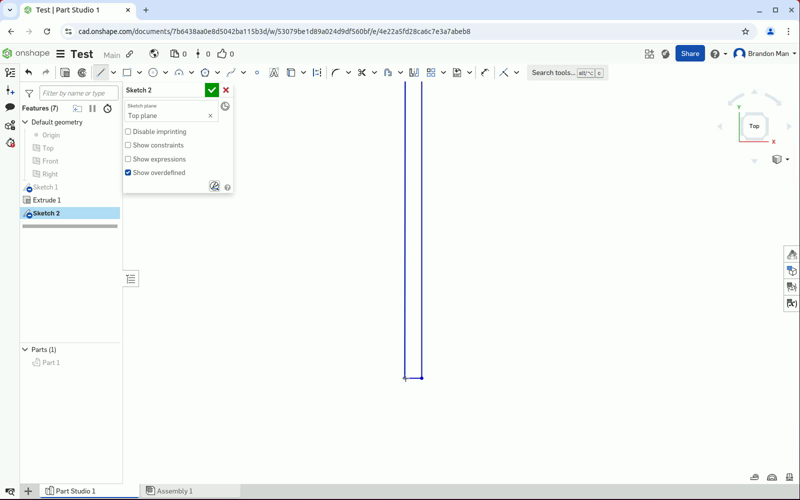
scroll(-6)
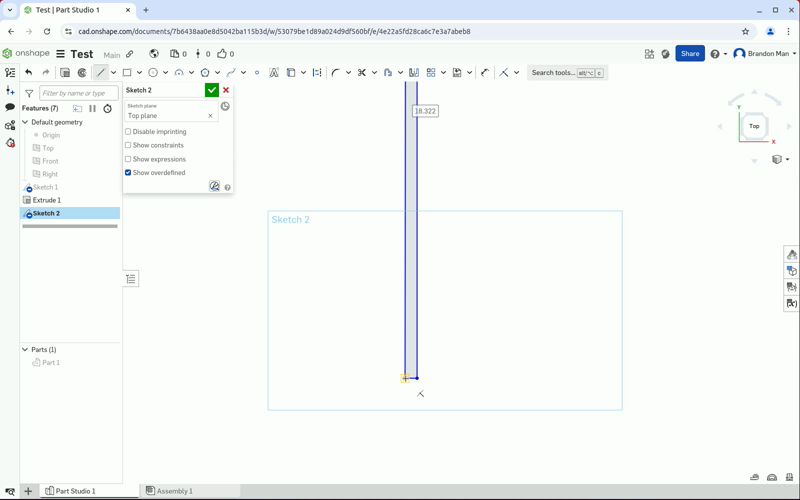
scroll(-6)
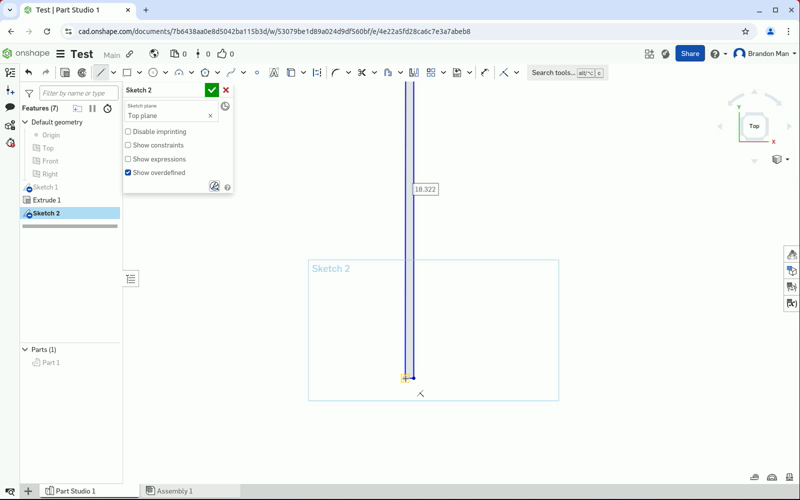
scroll(-6)
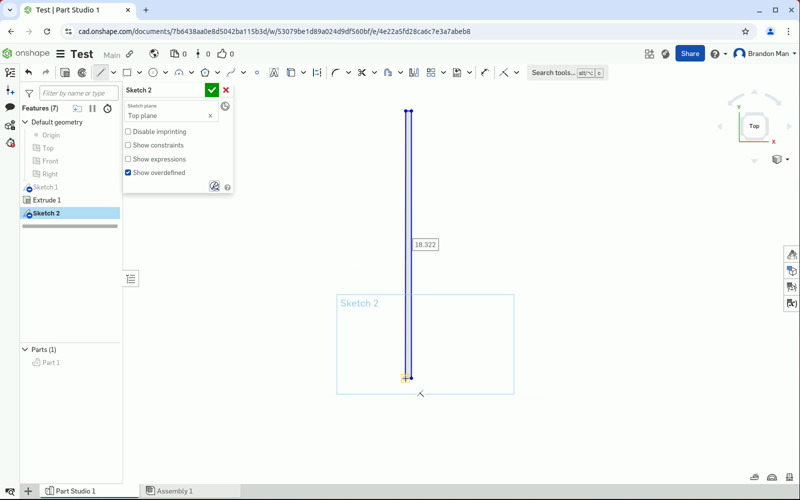
scroll(-6)
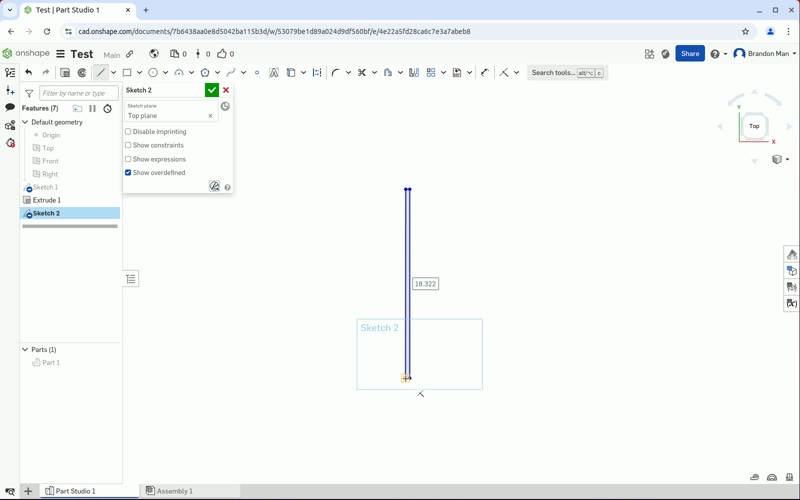
scroll(-6)
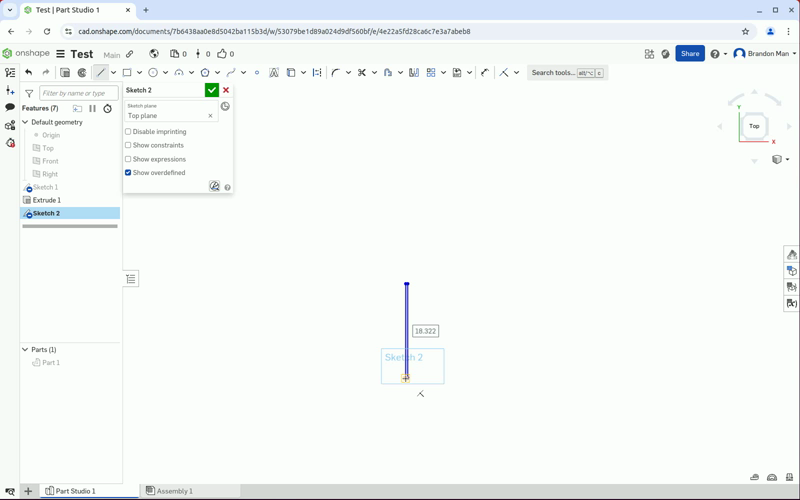
key(esc)
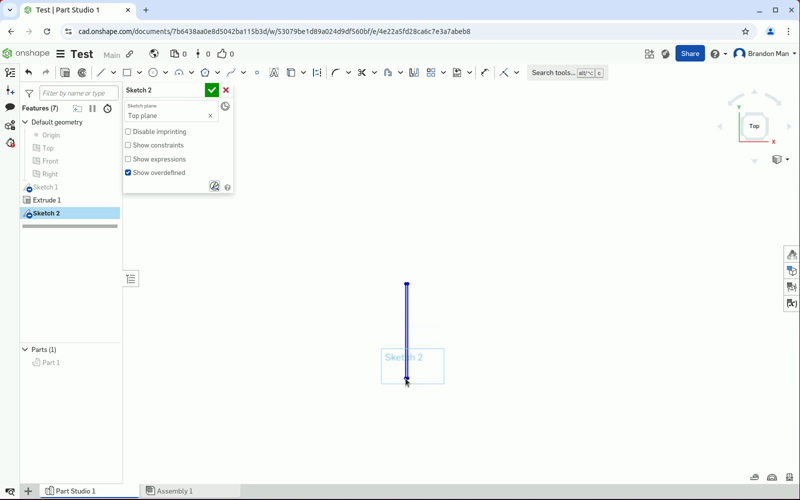
key(c)
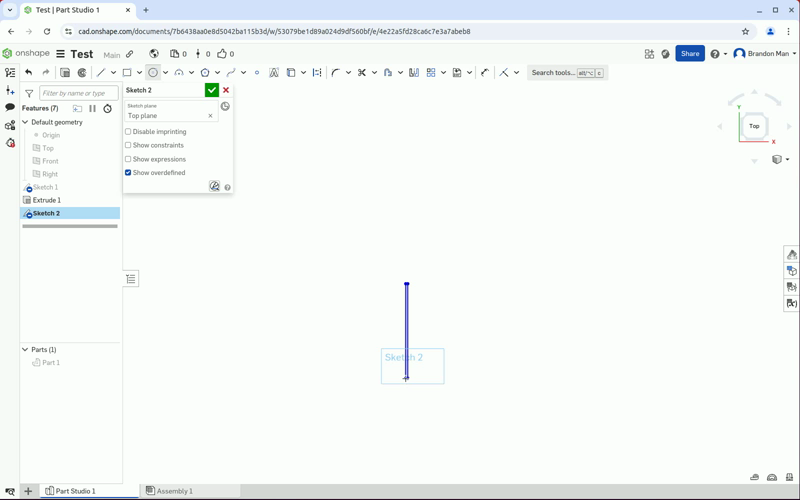
key_down(shift)
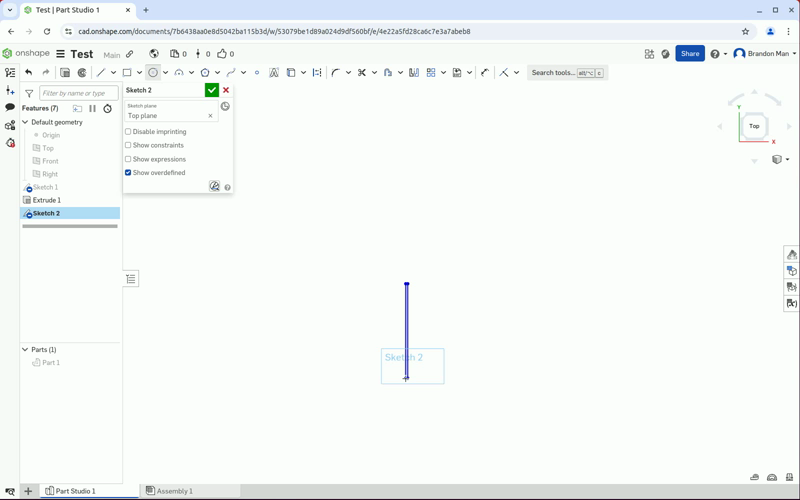
mouse_move(406, 376)
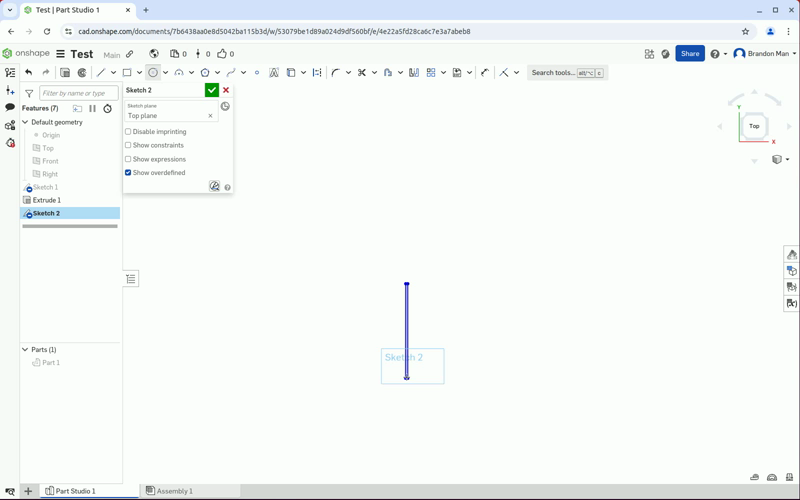
scroll(6)
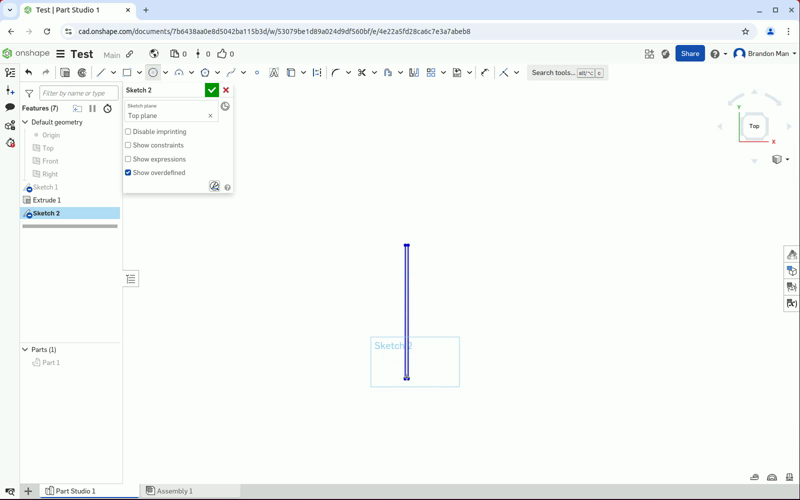
scroll(6)
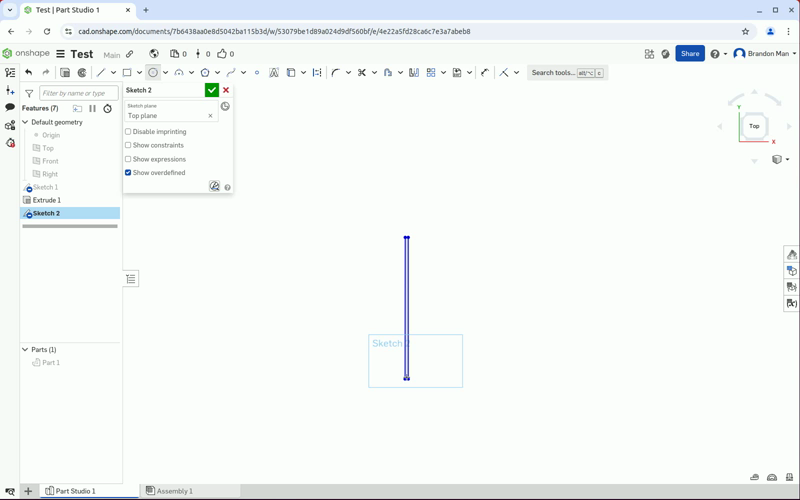
scroll(6)
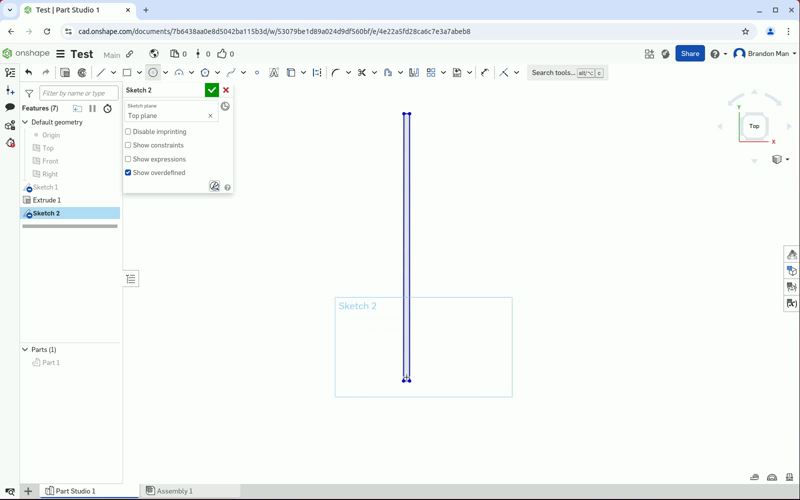
scroll(6)
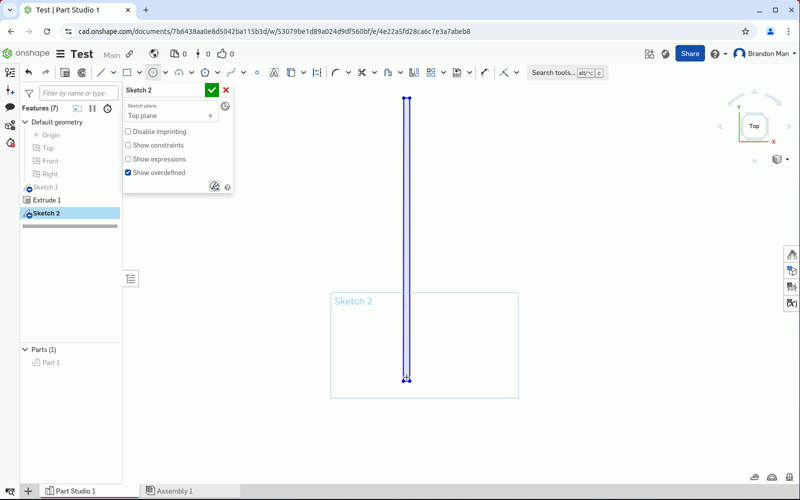
scroll(6)
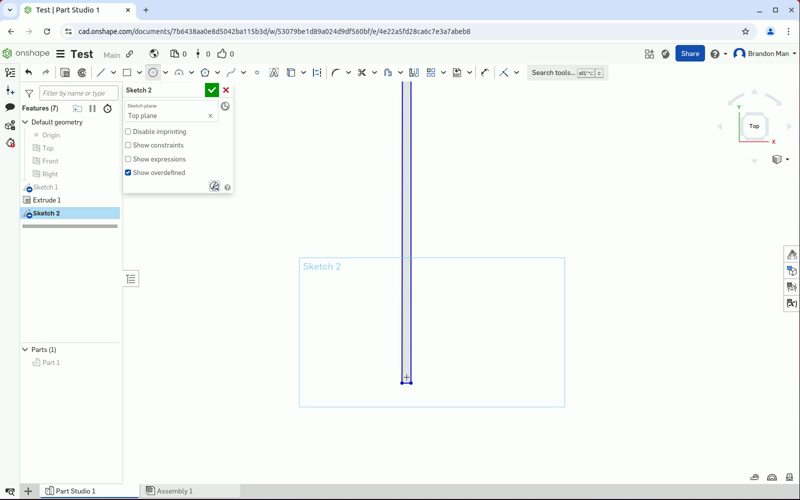
scroll(6)
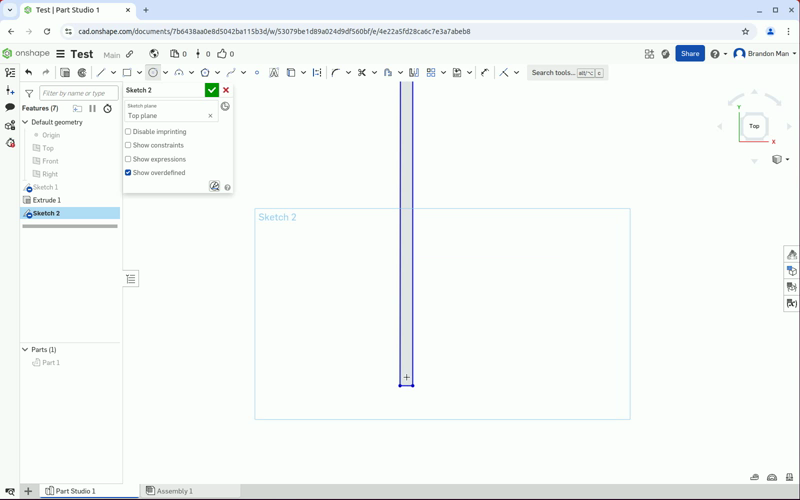
scroll(6)
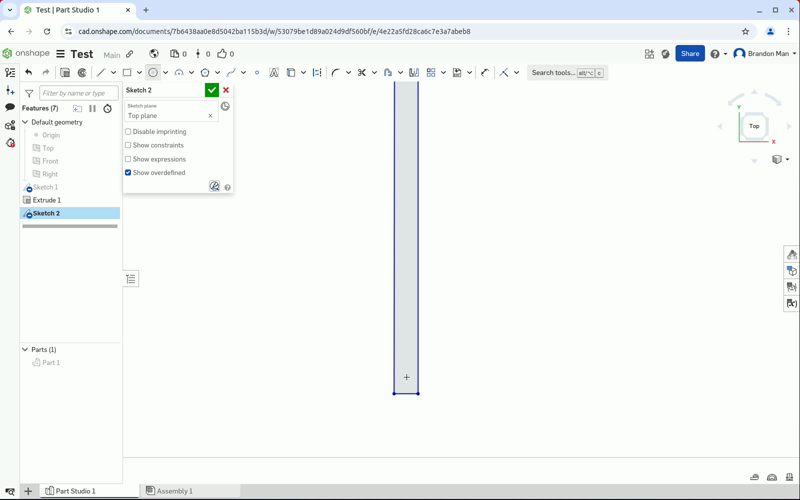
click(406, 376)
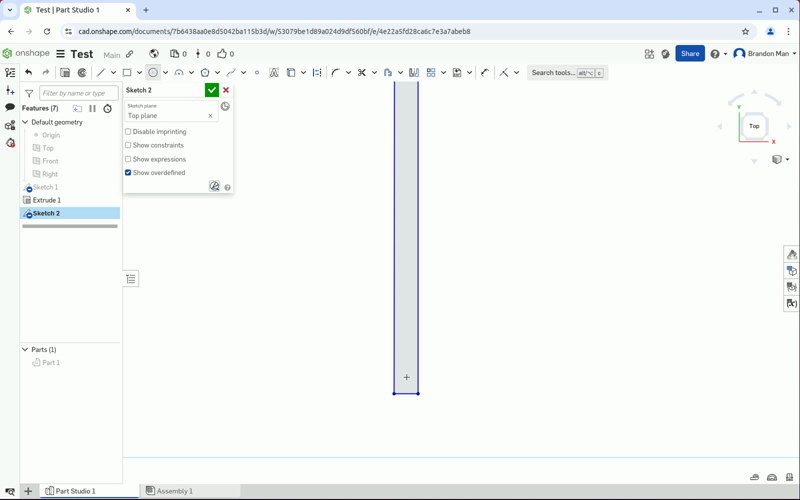
scroll(-6)
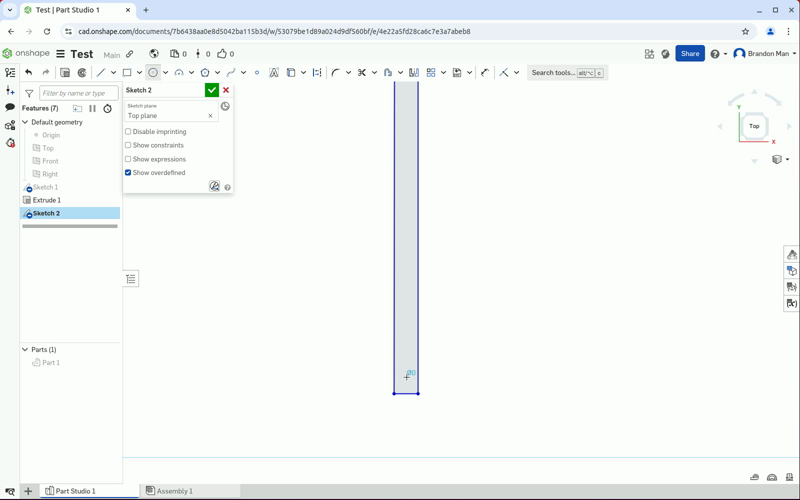
scroll(-6)
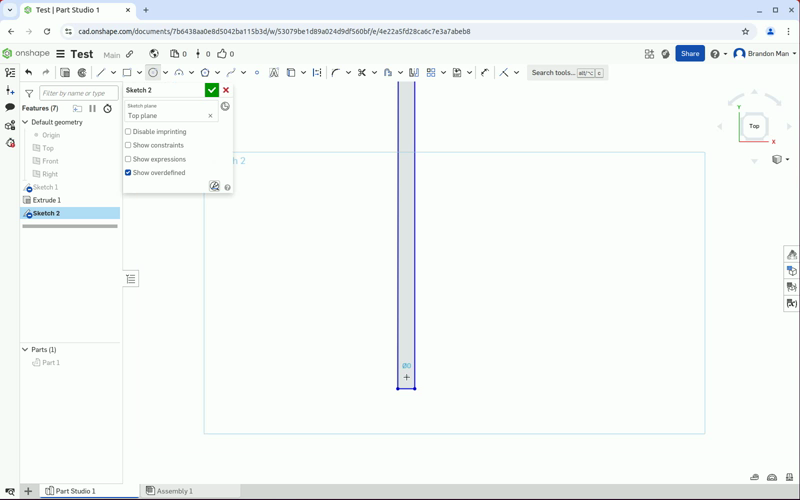
scroll(-6)
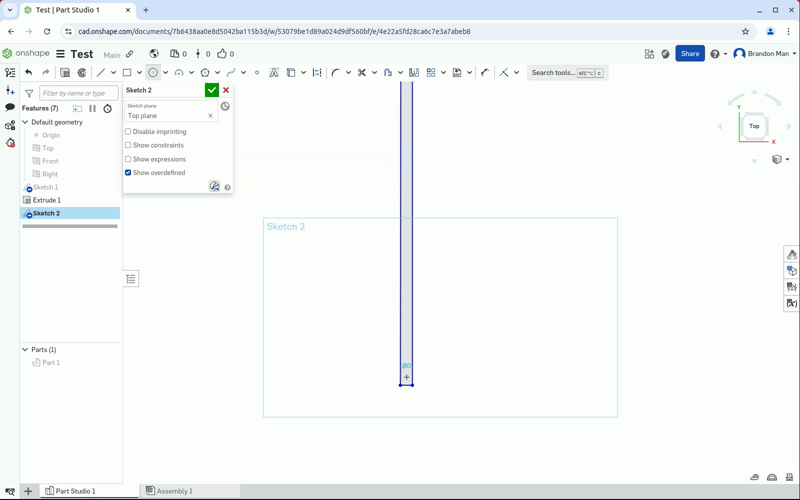
scroll(-6)
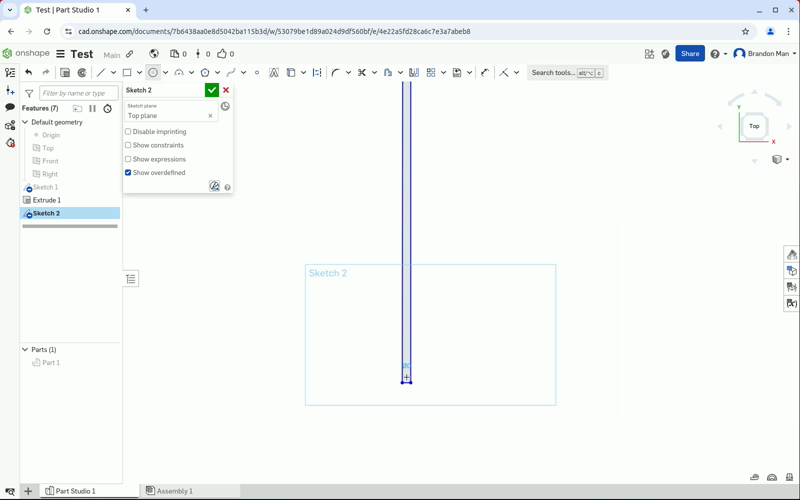
scroll(-6)
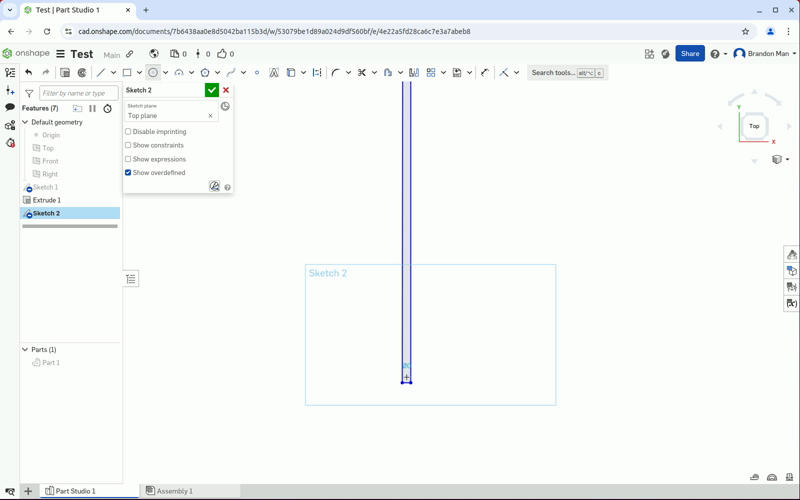
scroll(-6)
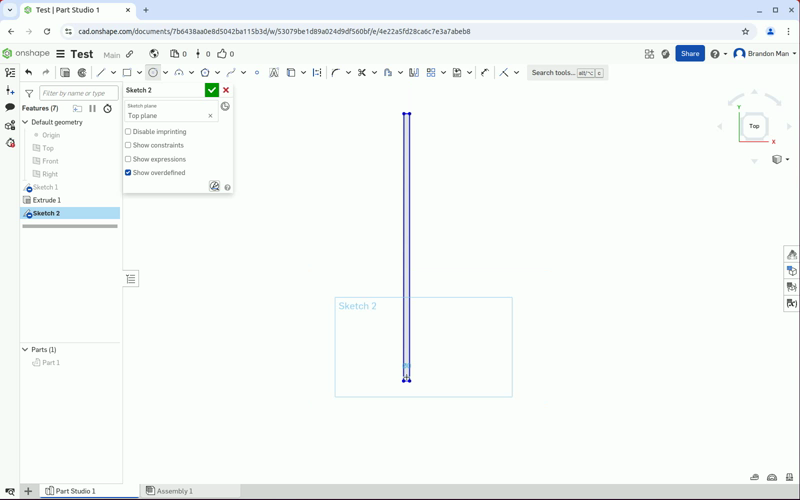
scroll(-6)
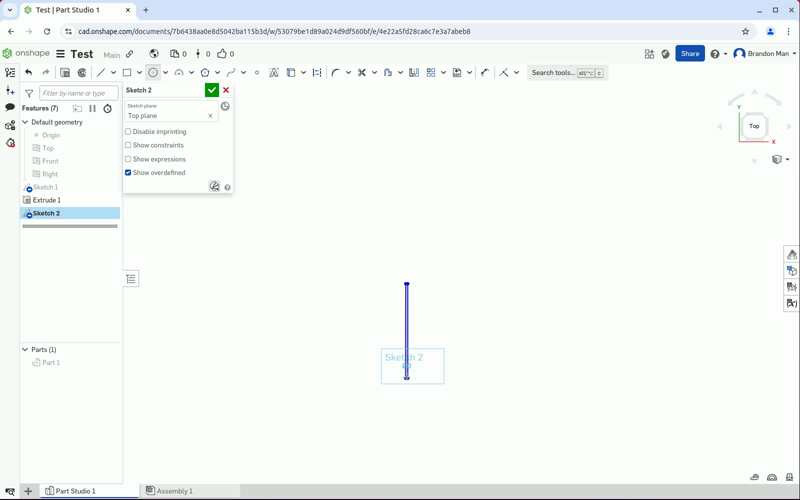
key_up(shift)
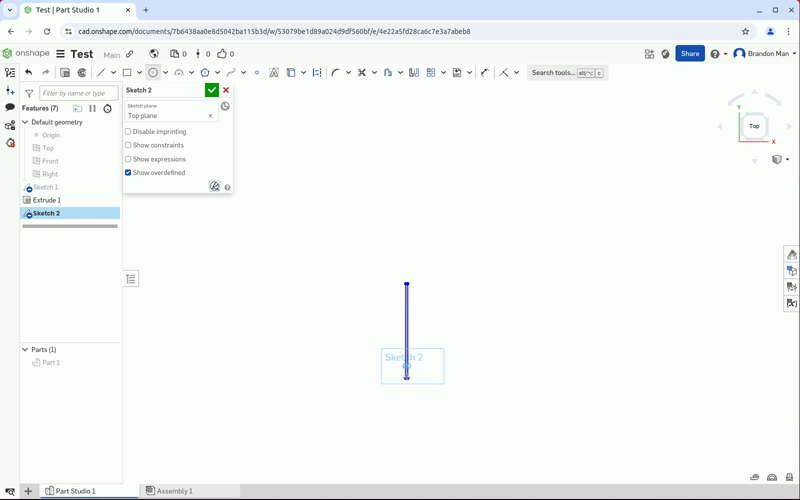
mouse_move(407, 376)
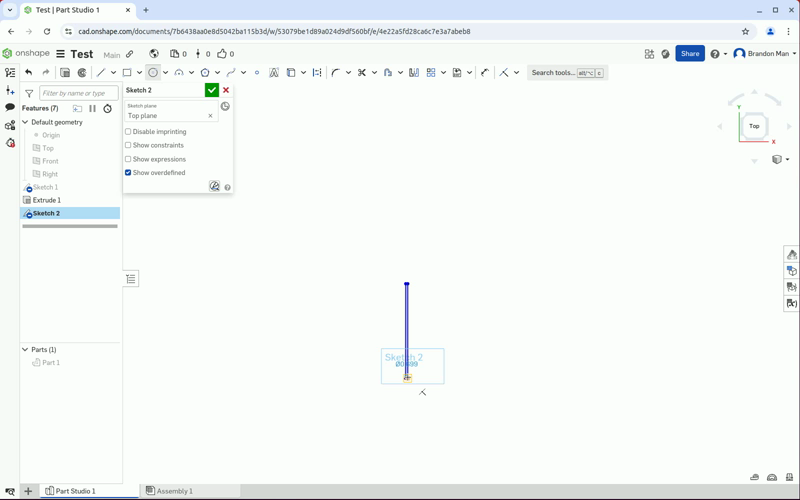
scroll(6)
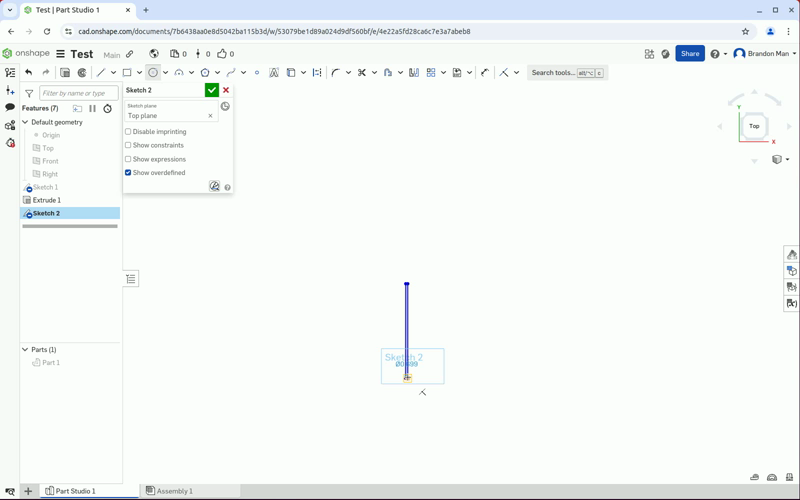
scroll(6)
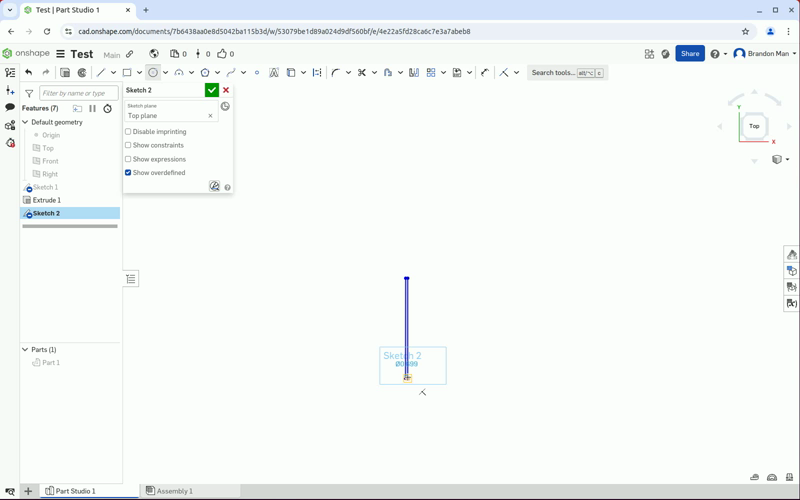
scroll(6)
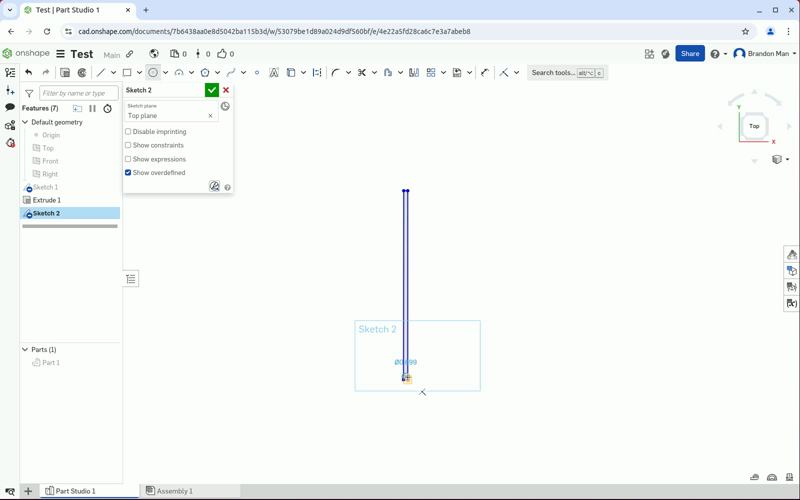
scroll(6)
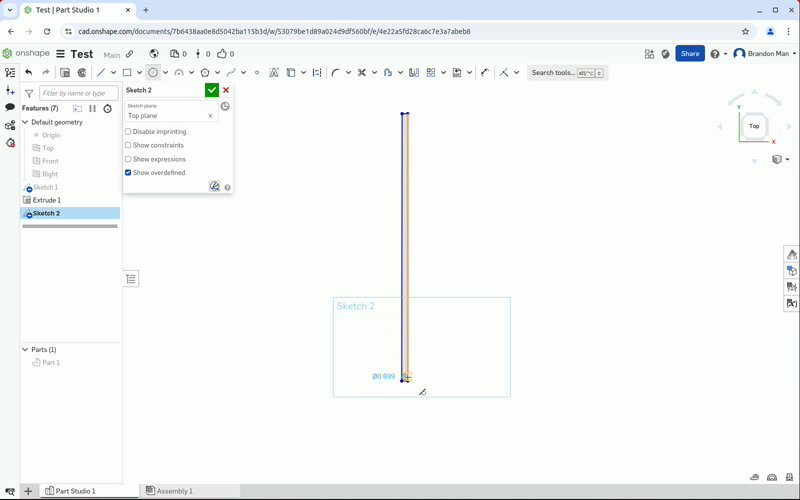
scroll(6)
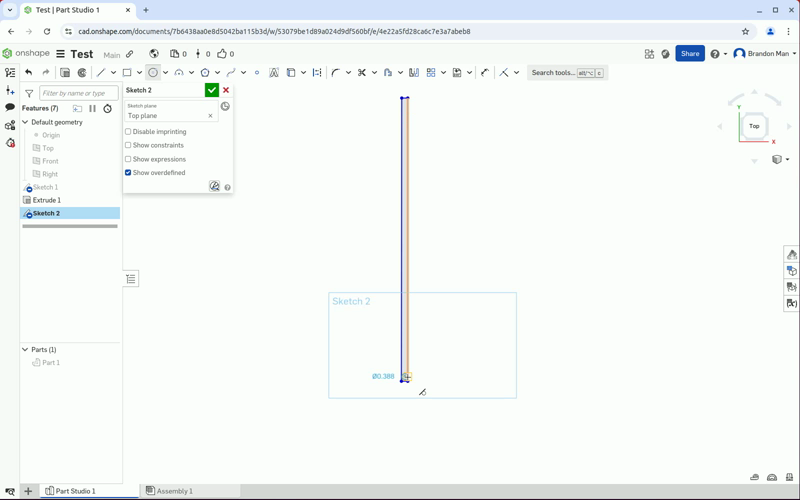
scroll(6)
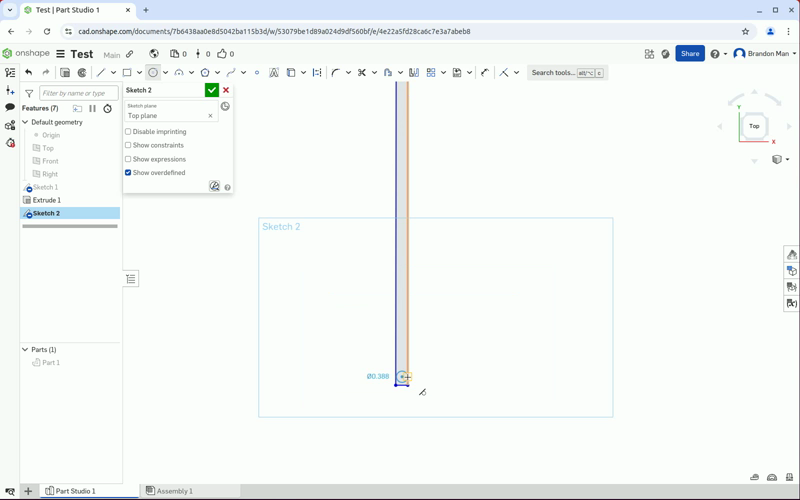
scroll(6)
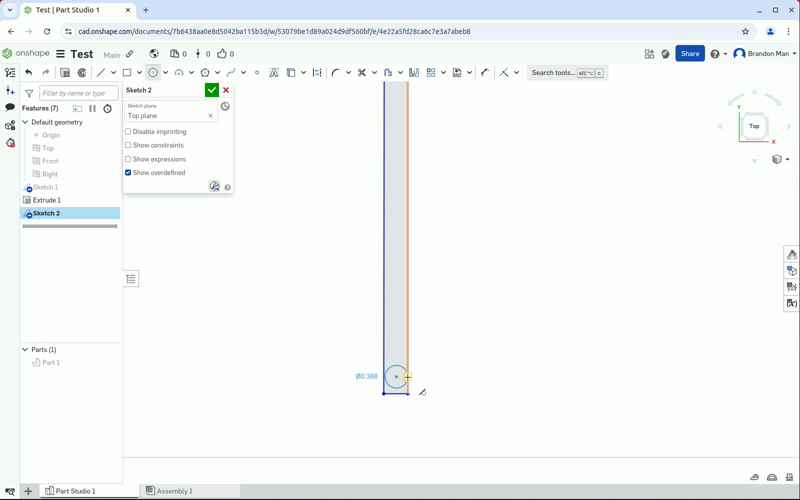
click(407, 376)
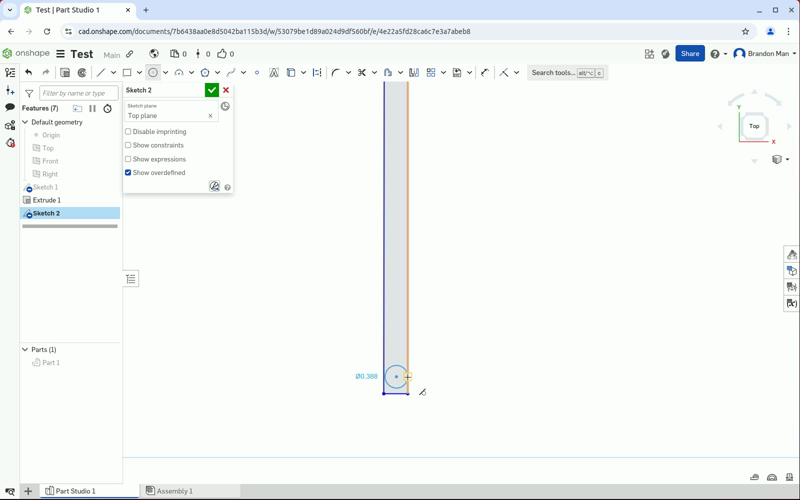
scroll(-6)
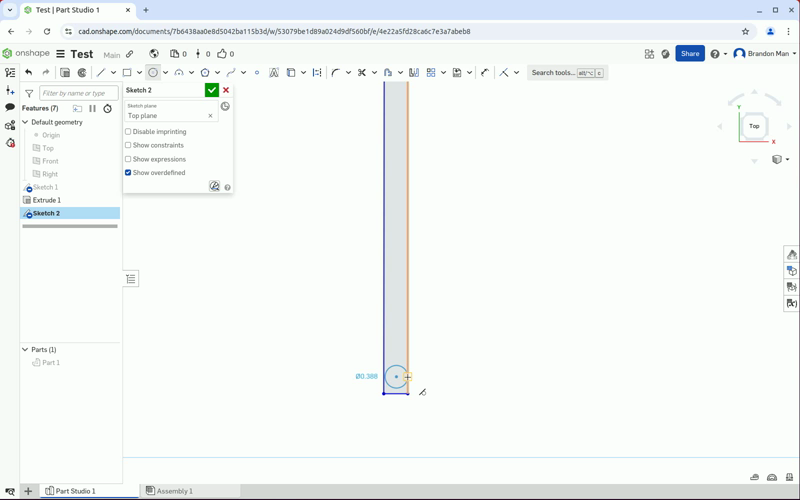
scroll(-6)
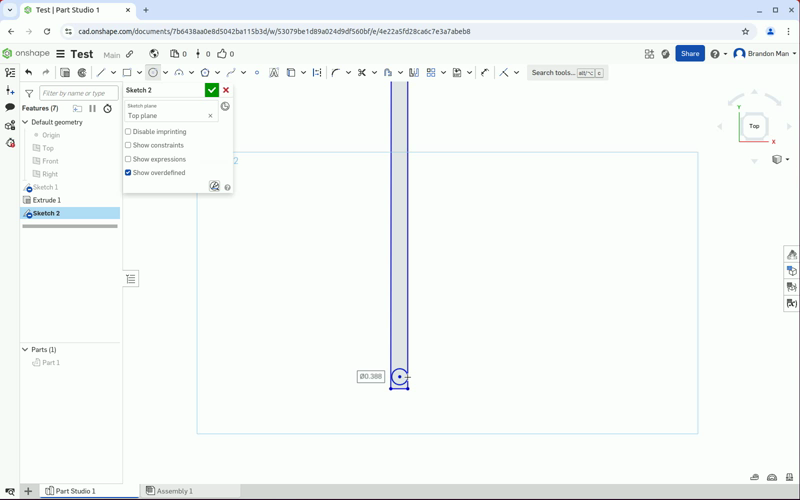
scroll(-6)
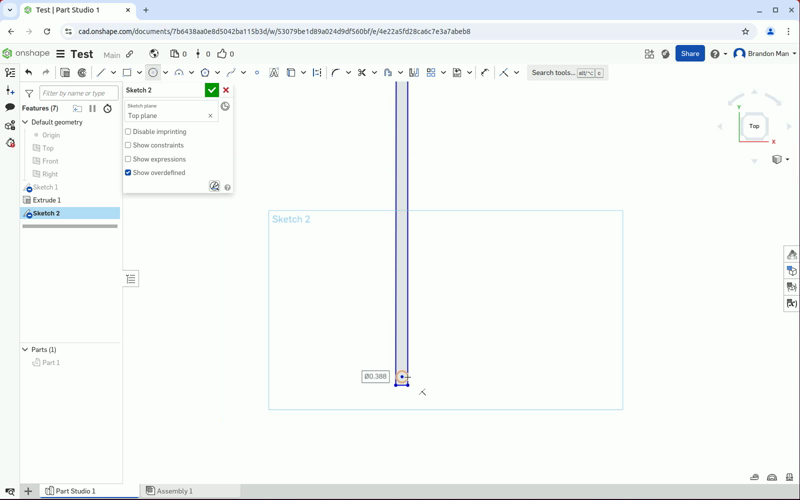
scroll(-6)
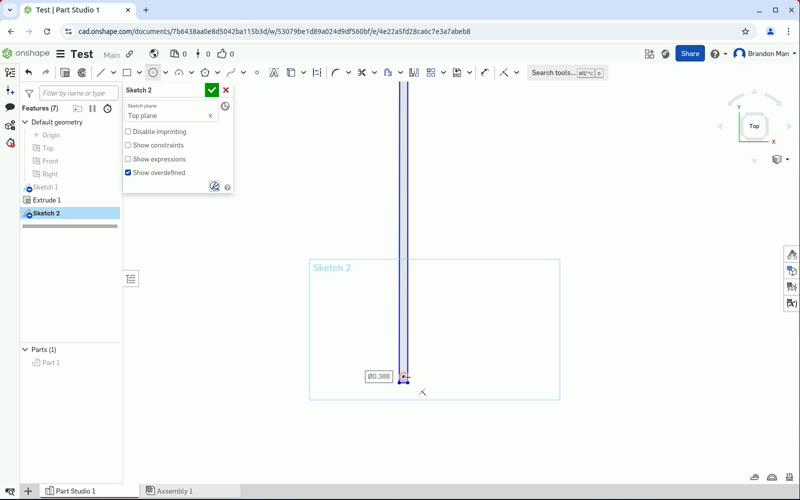
scroll(-6)
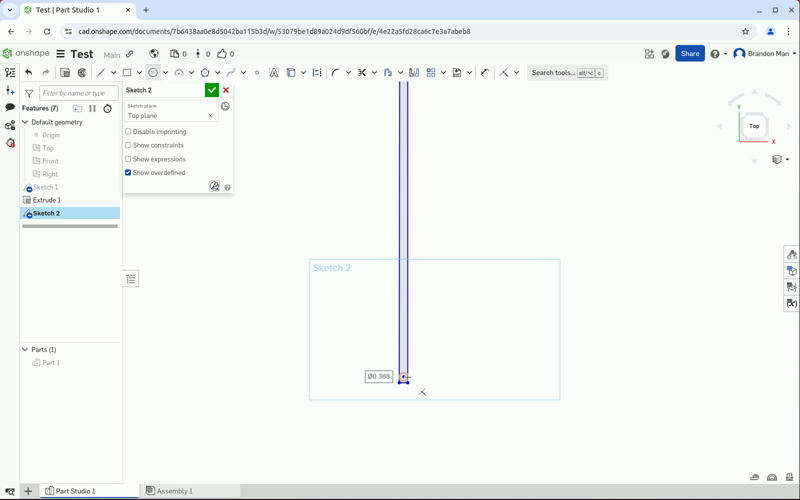
scroll(-6)
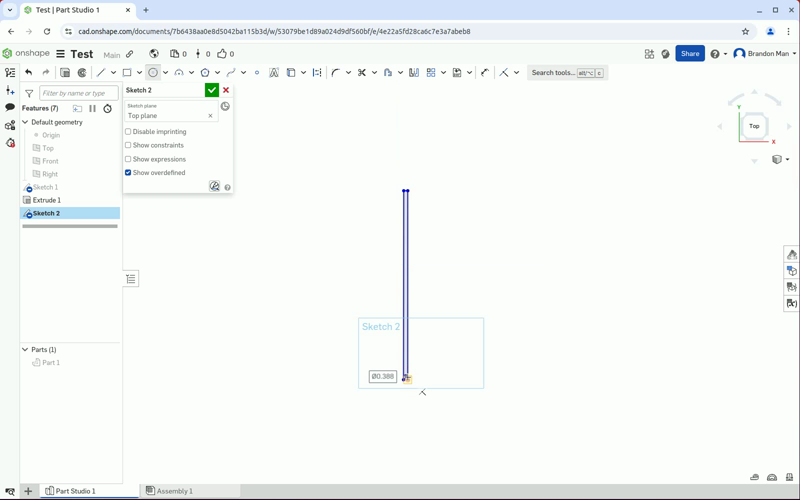
scroll(-6)
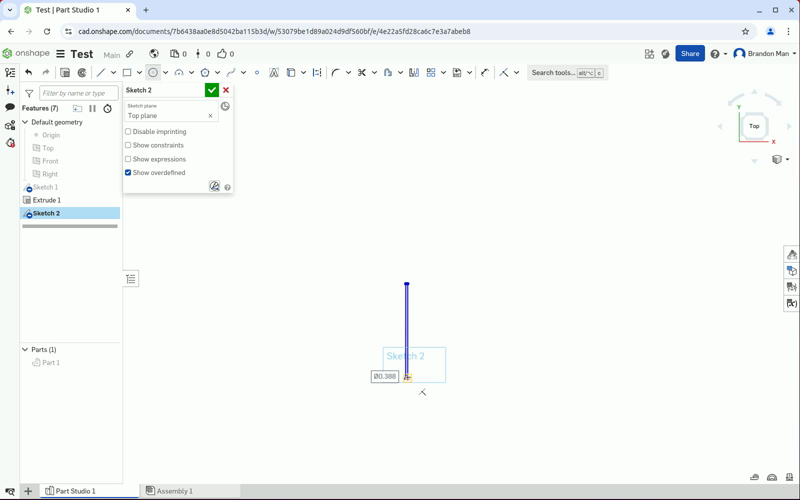
key(esc)
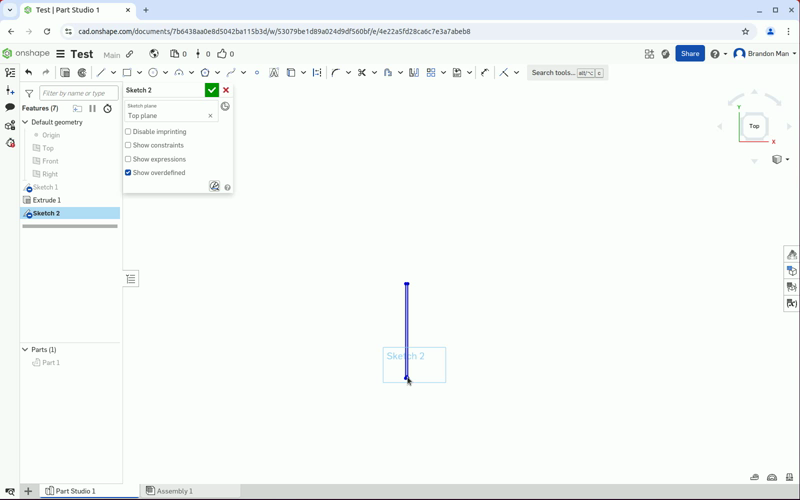
key(c)
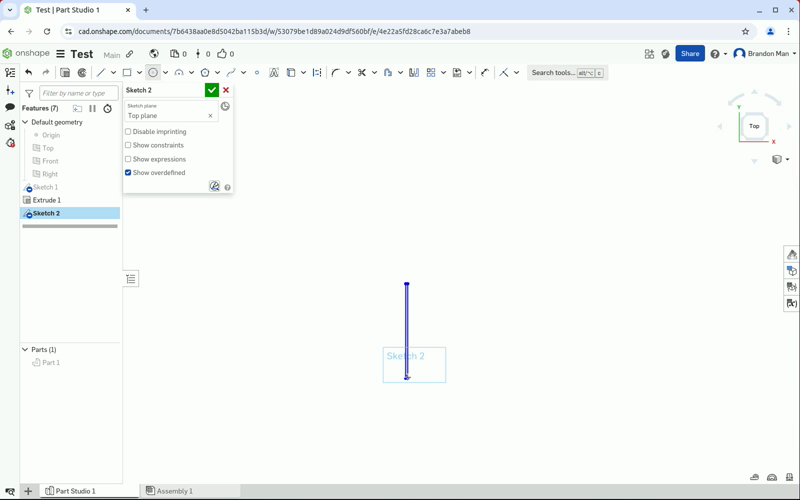
key_down(shift)
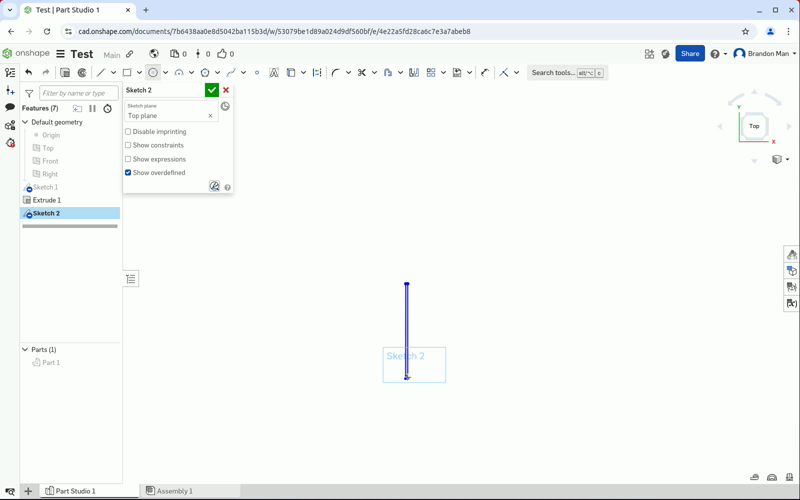
mouse_move(406, 352)
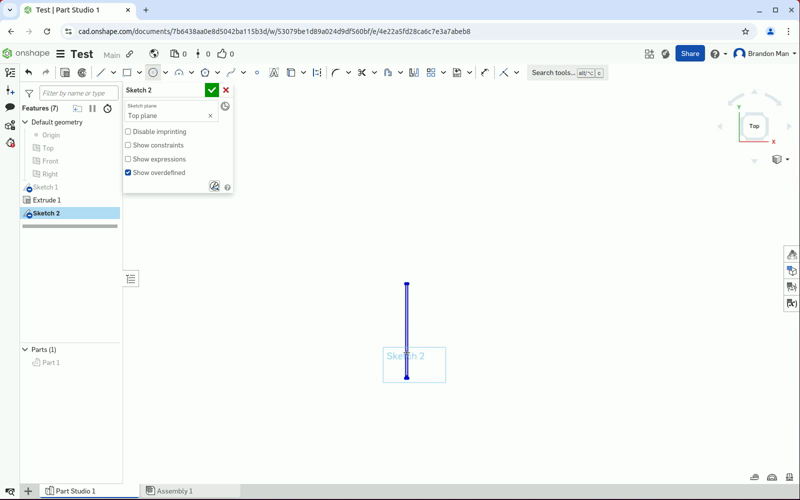
click(406, 352)
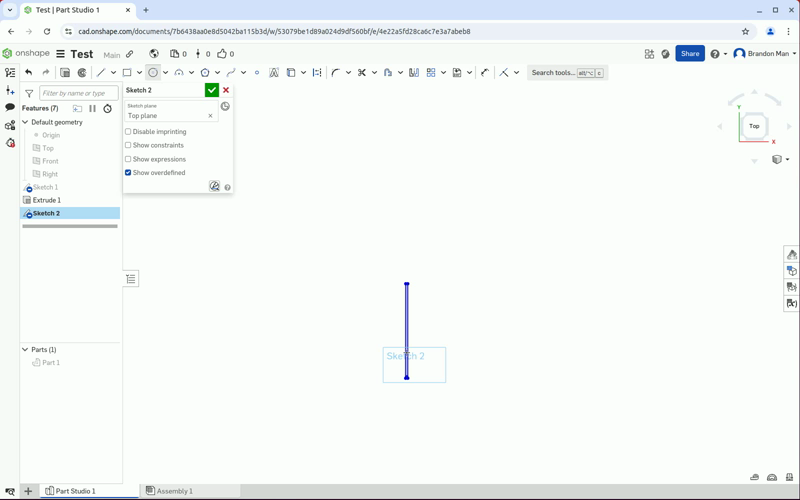
key_up(shift)
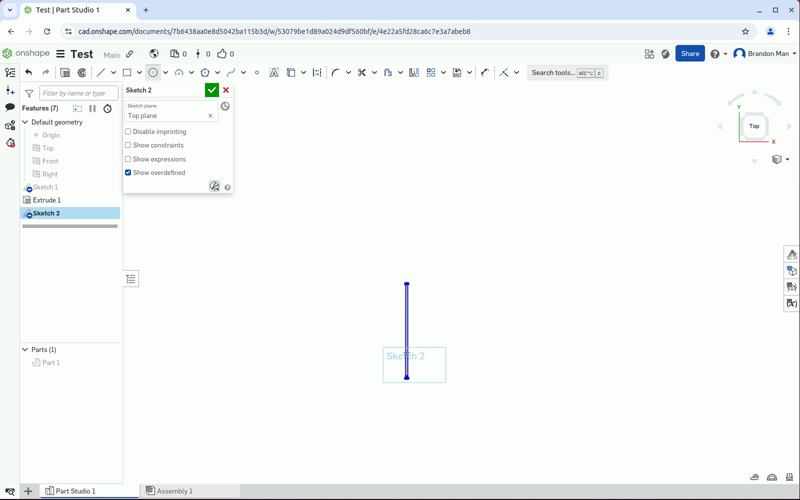
mouse_move(407, 352)
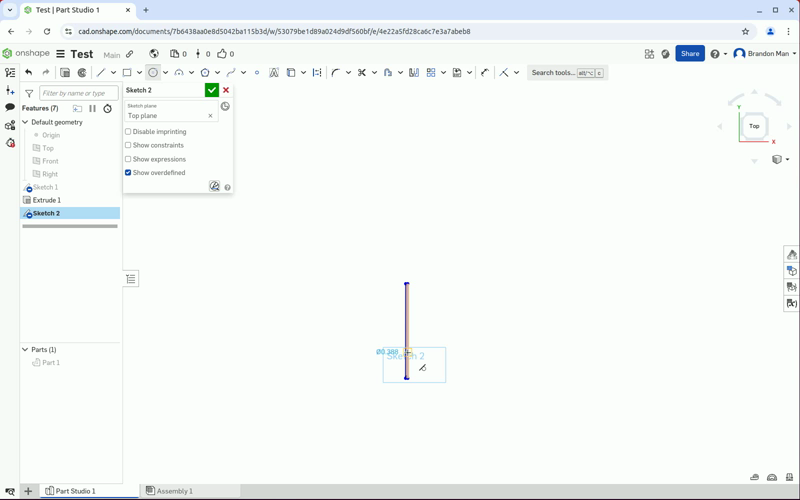
scroll(6)
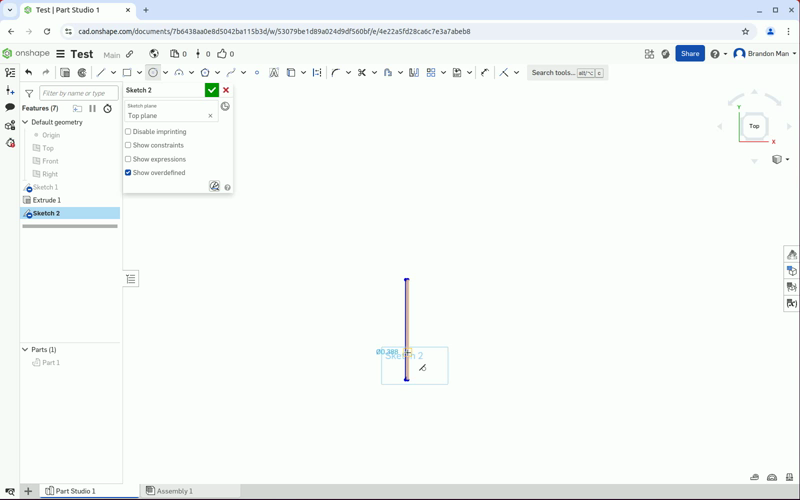
scroll(6)
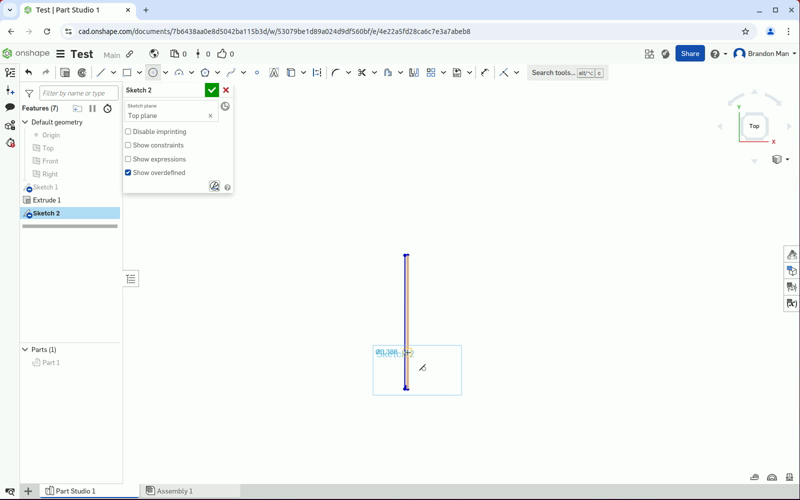
scroll(6)
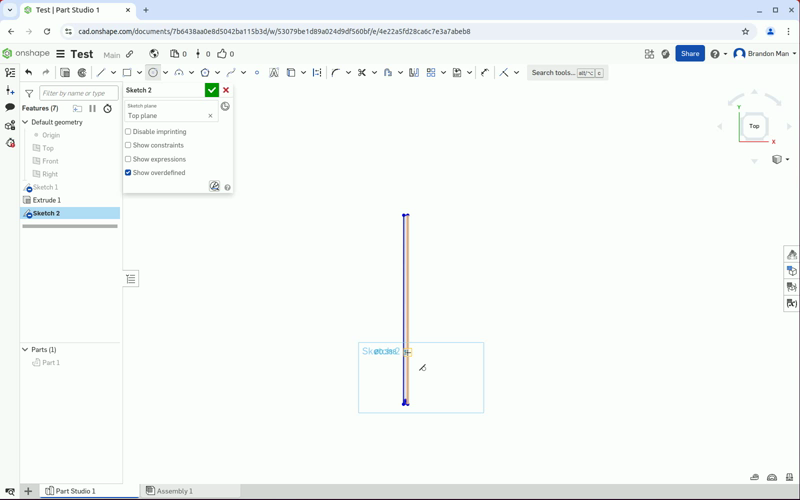
scroll(6)
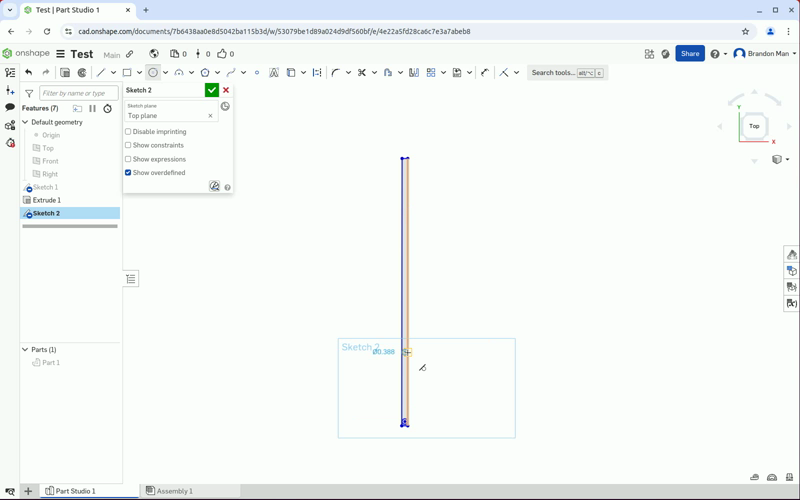
scroll(6)
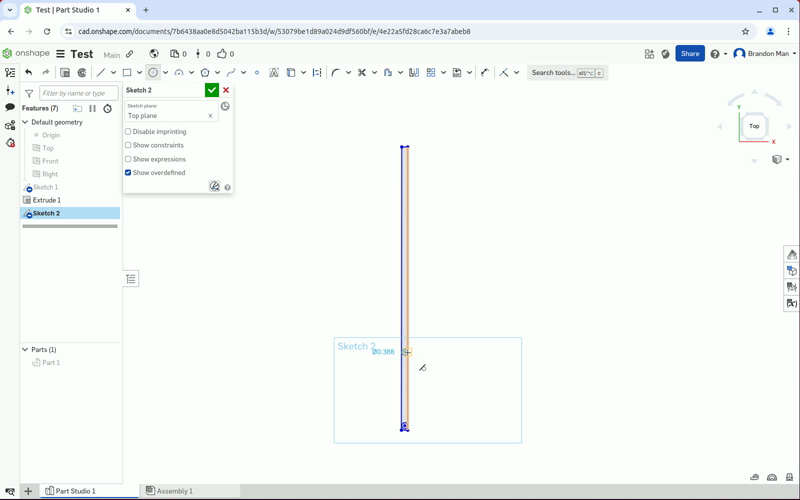
scroll(6)
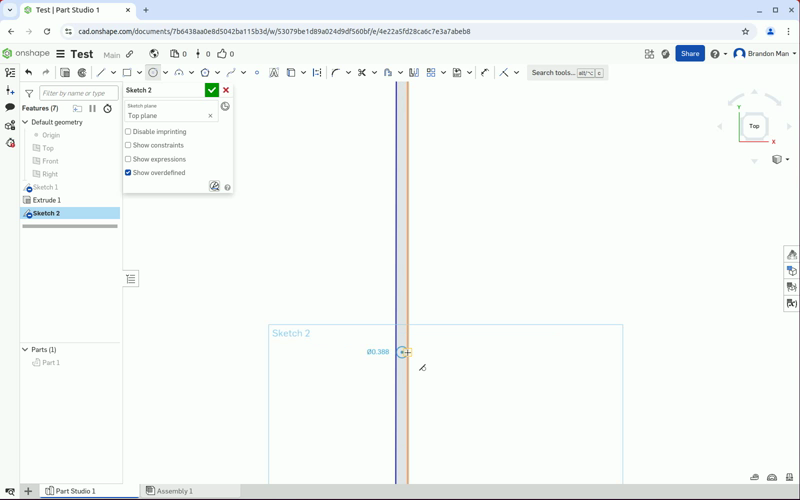
scroll(6)
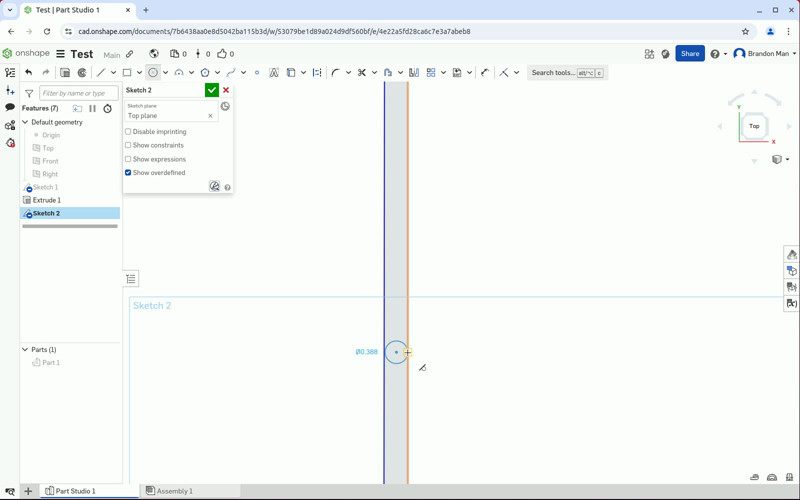
click(407, 352)
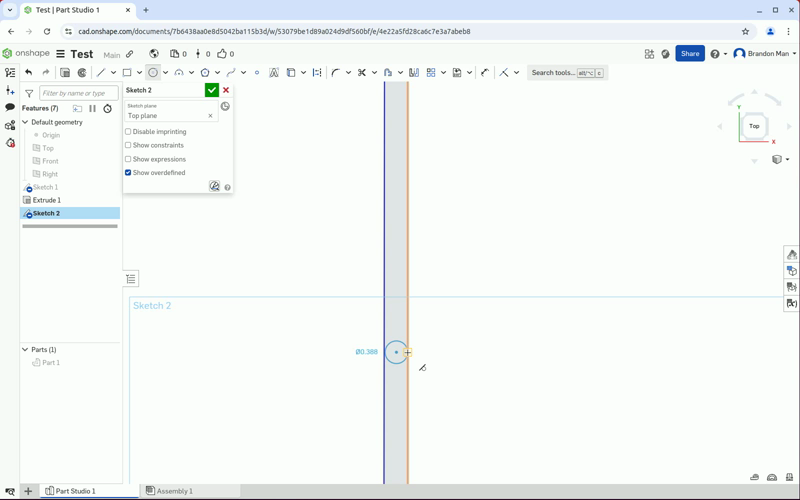
scroll(-6)
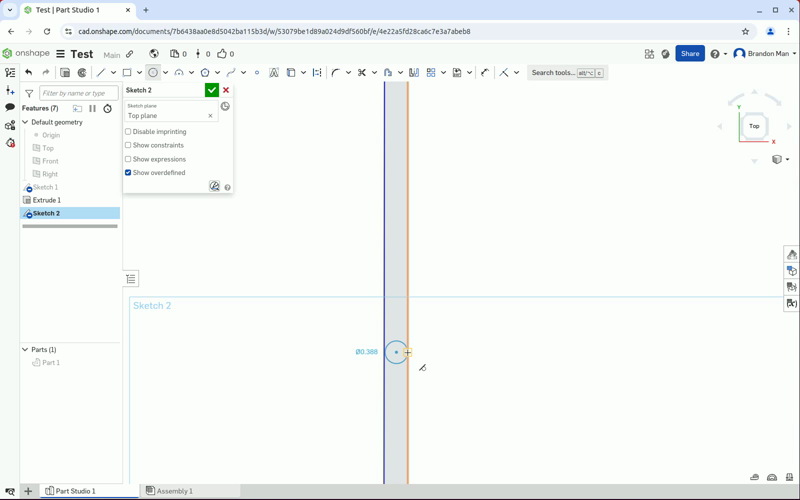
scroll(-6)
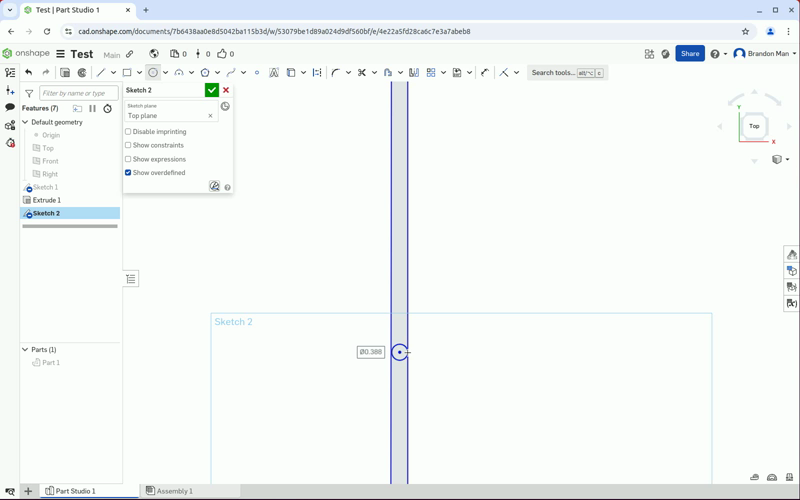
scroll(-6)
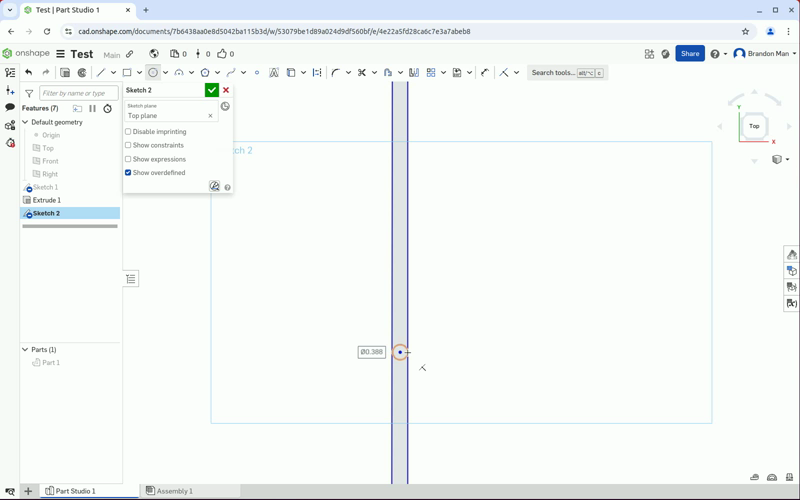
scroll(-6)
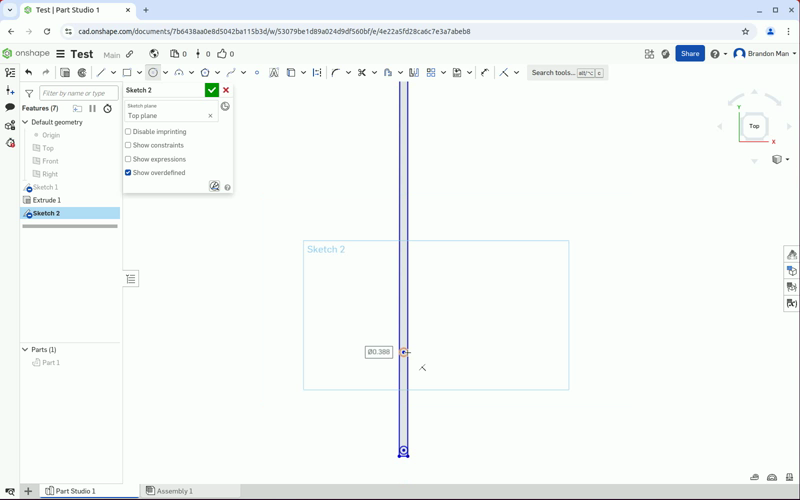
scroll(-6)
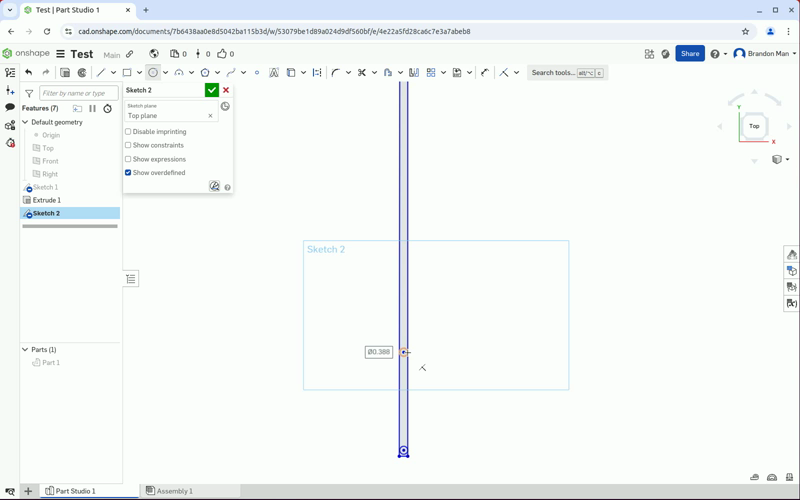
scroll(-6)
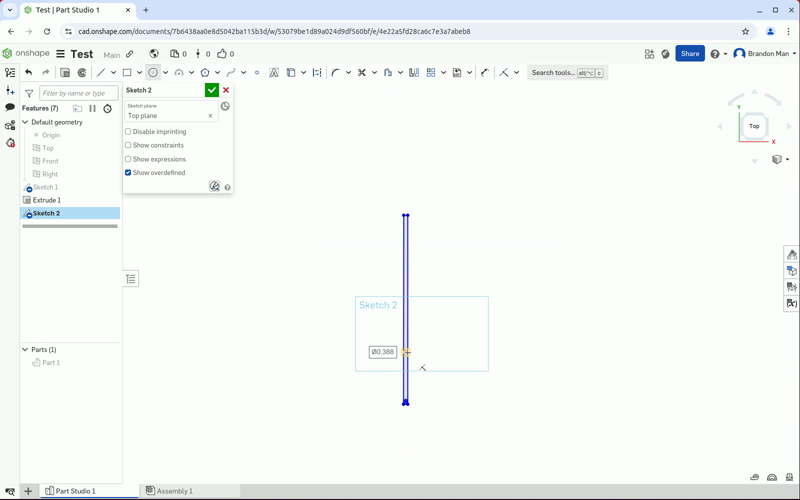
scroll(-6)
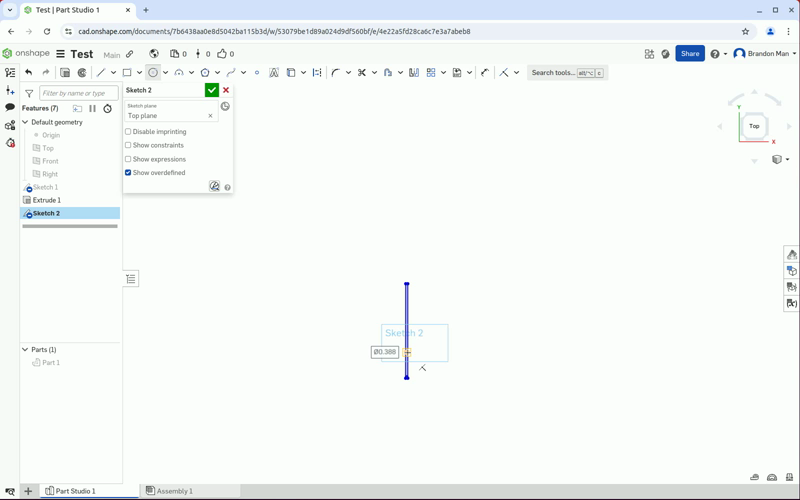
key(esc)
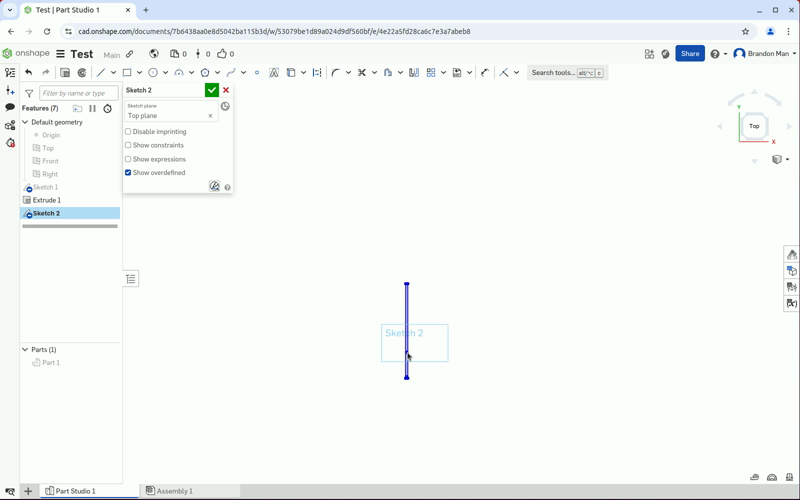
mouse_move(406, 362)
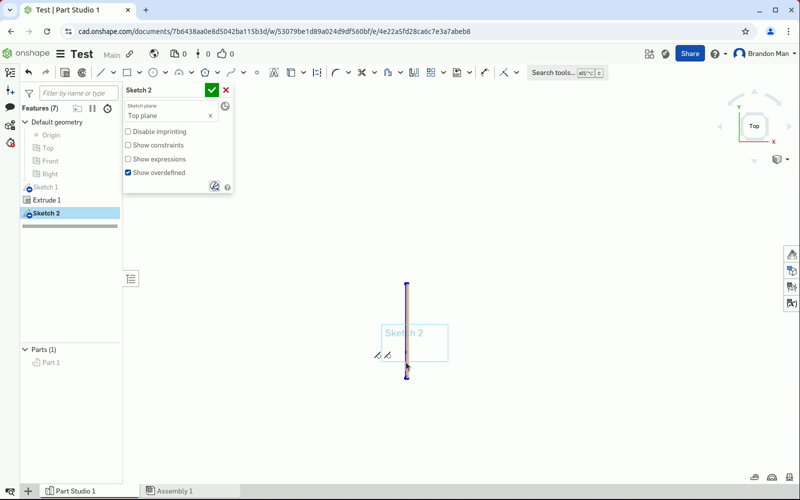
scroll(6)
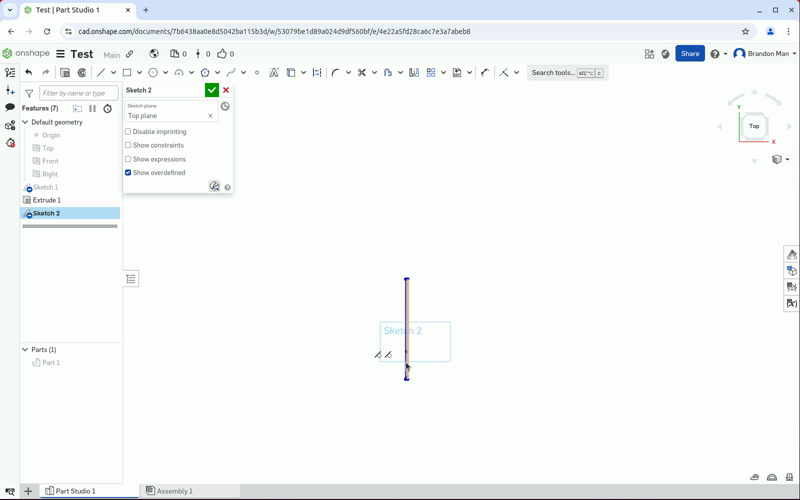
scroll(6)
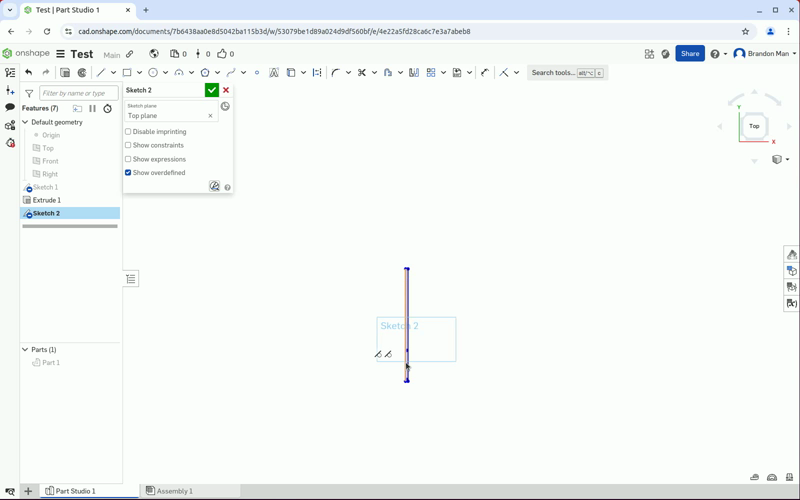
scroll(6)
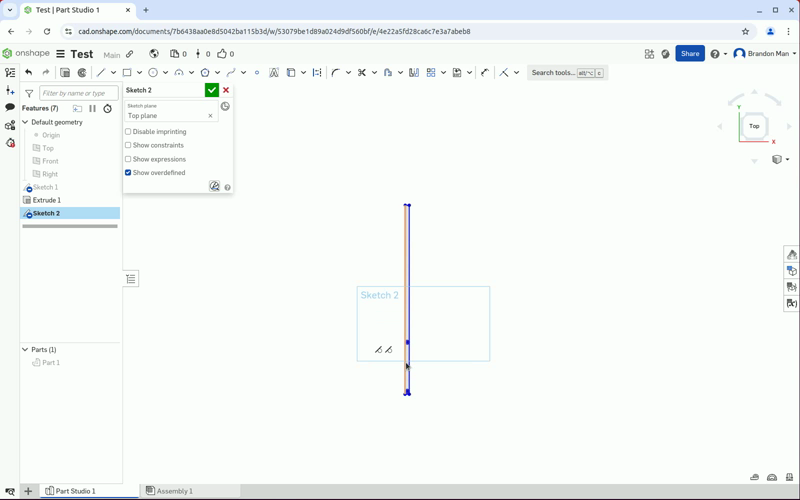
scroll(6)
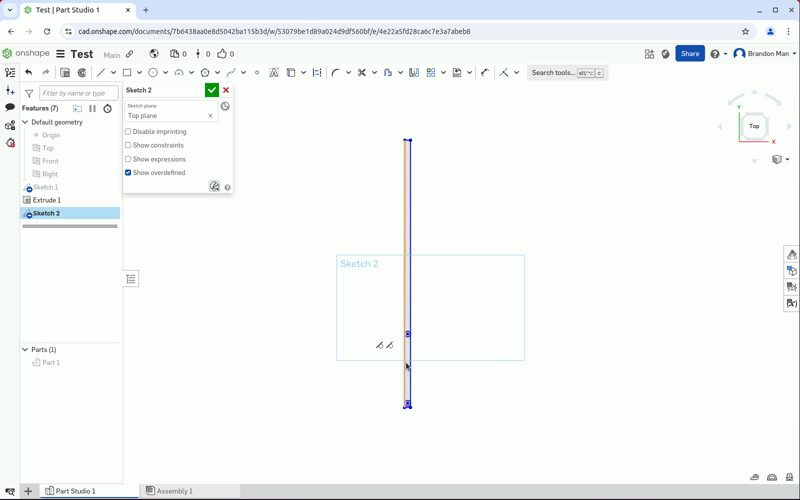
scroll(6)
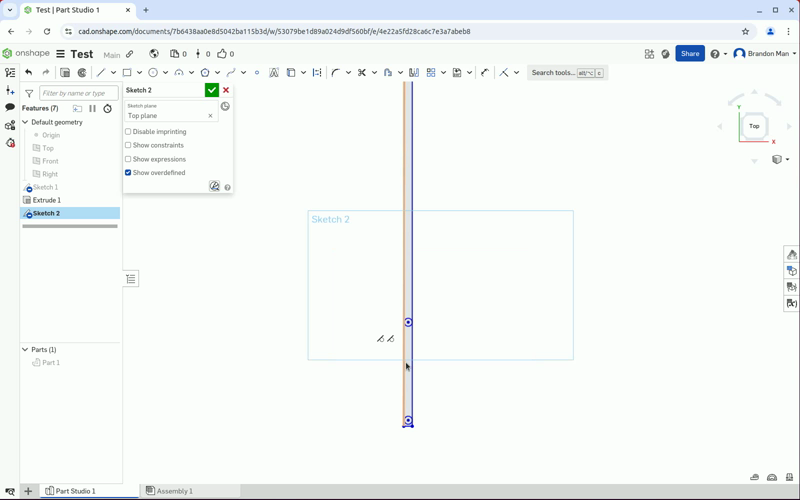
scroll(6)
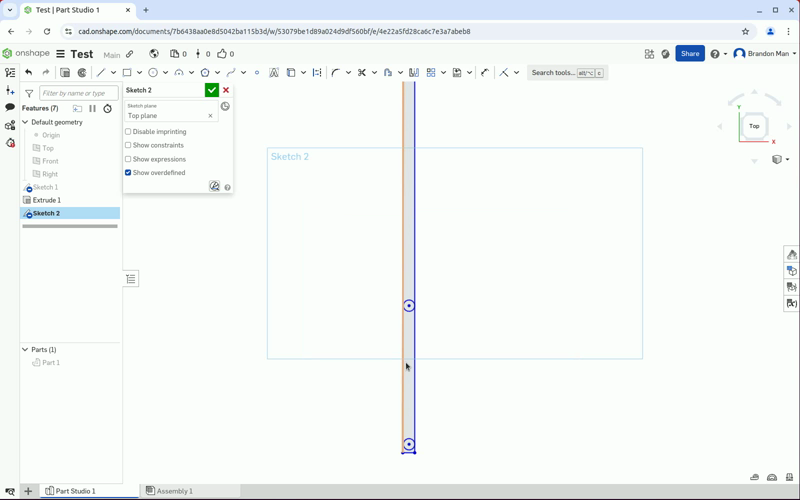
scroll(6)
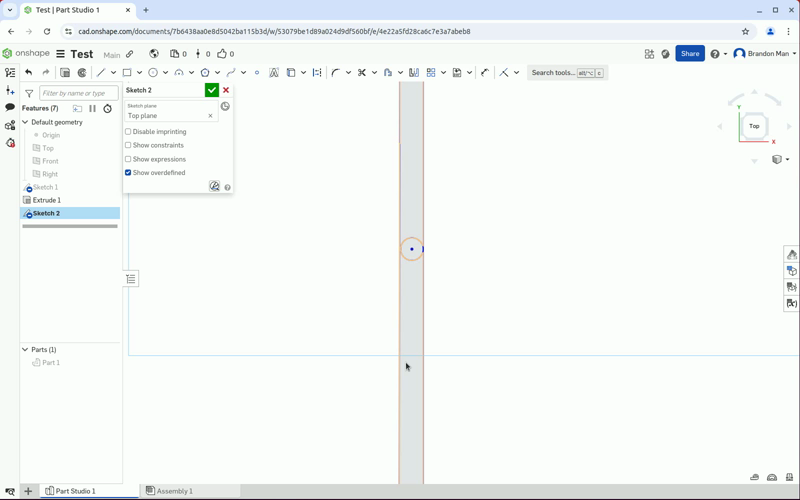
click(406, 362)
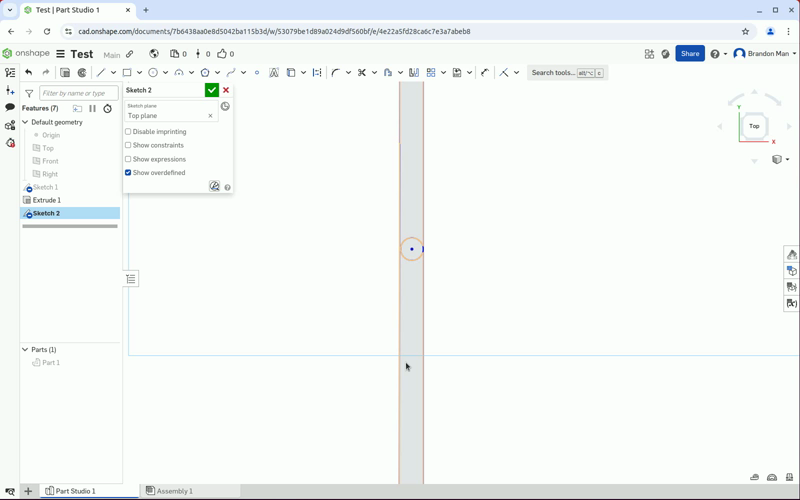
scroll(-6)
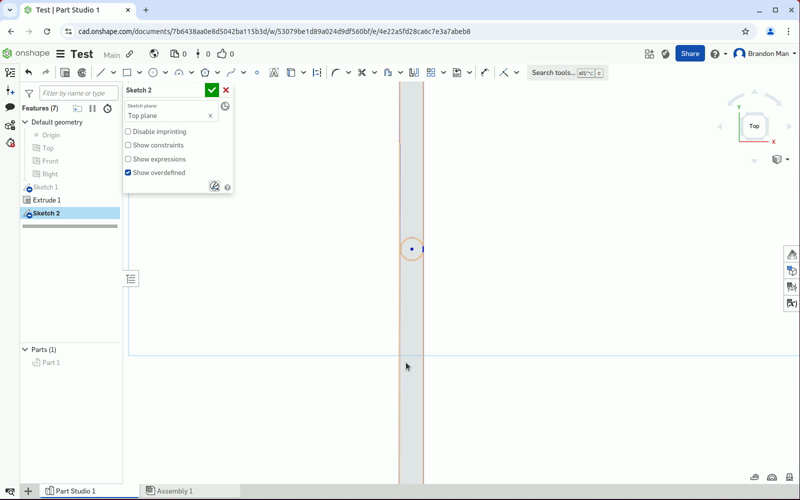
scroll(-6)
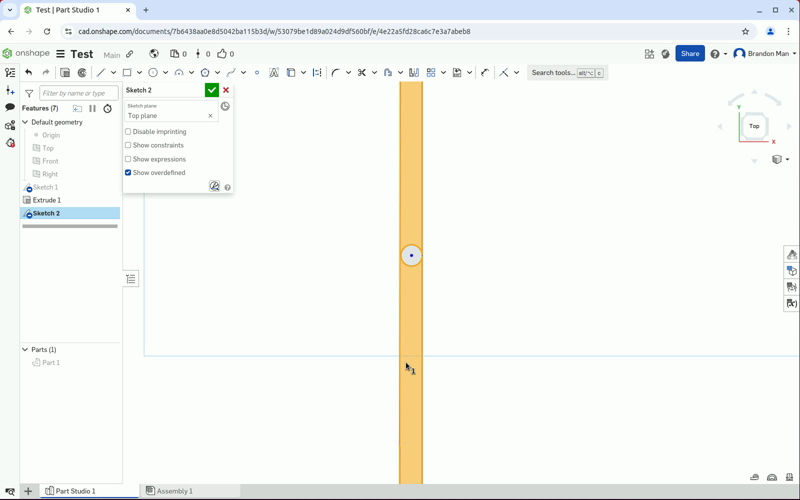
scroll(-6)
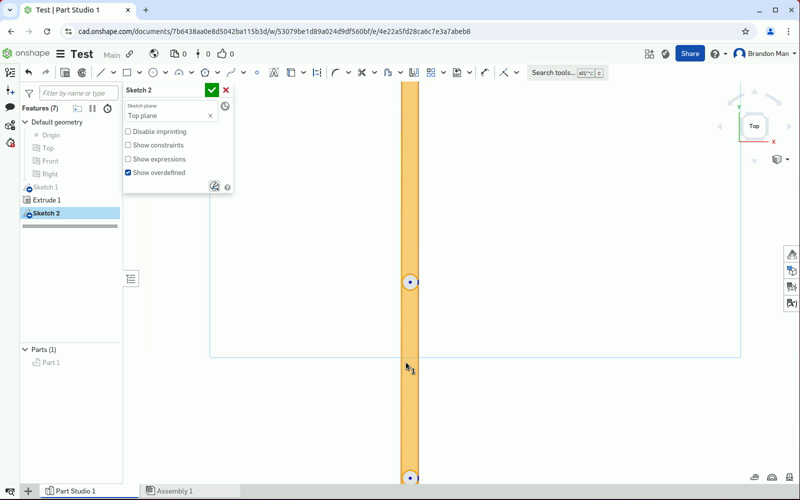
scroll(-6)
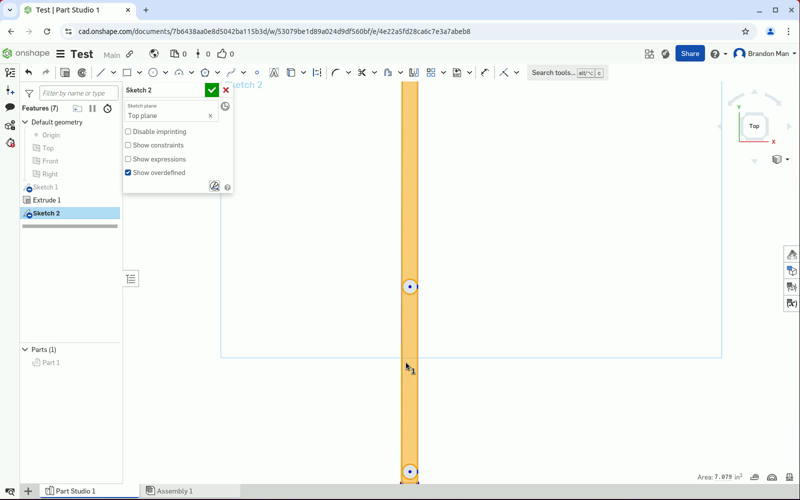
scroll(-6)
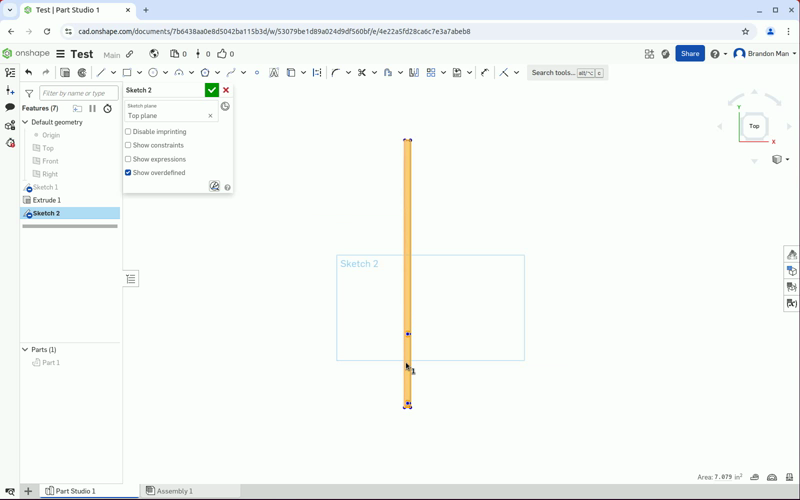
scroll(-6)
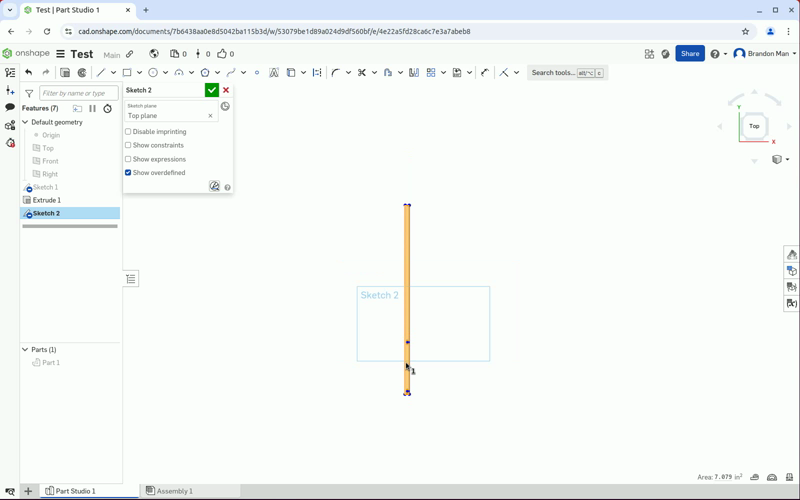
scroll(-6)
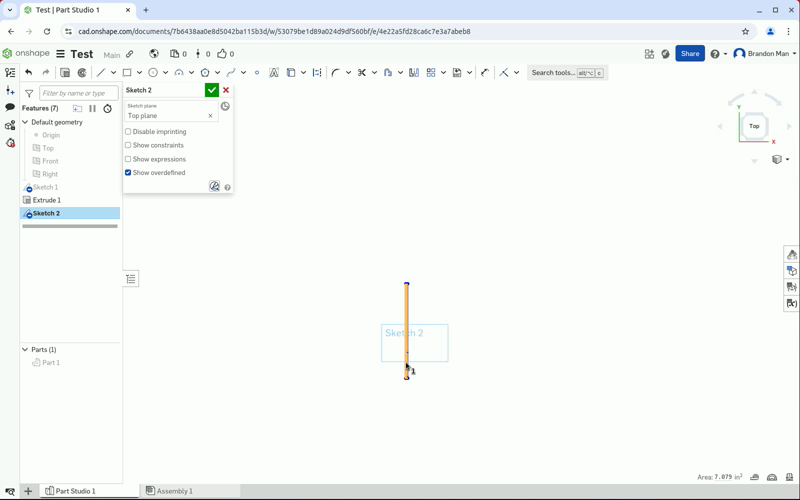
mouse_move(73, 352)
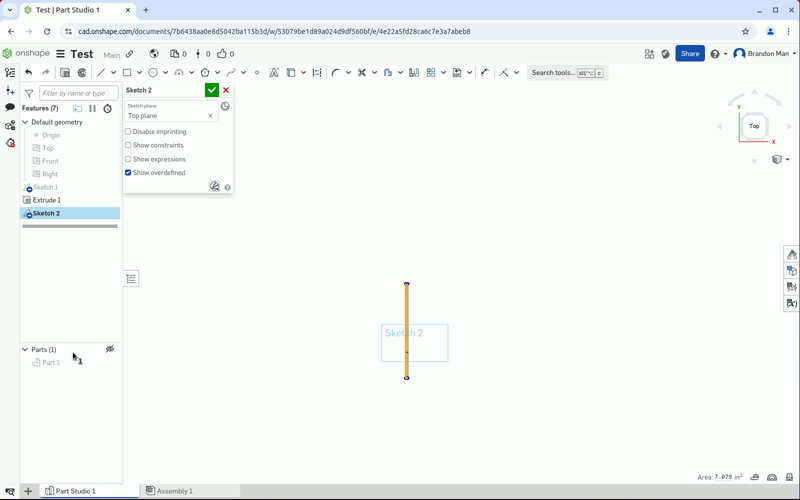
key(shift+y)
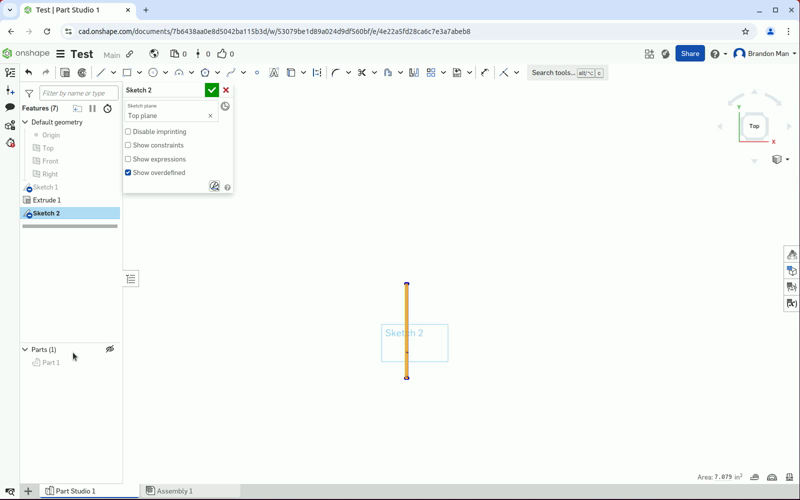
key(shift+e)
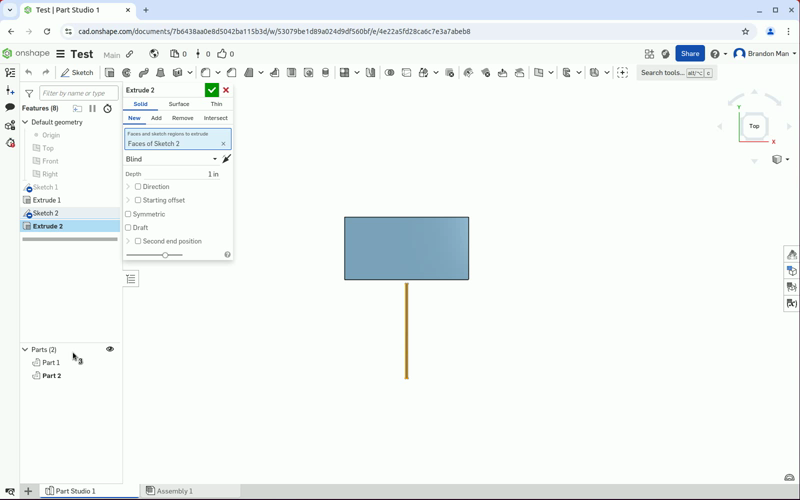
mouse_move(143, 106)
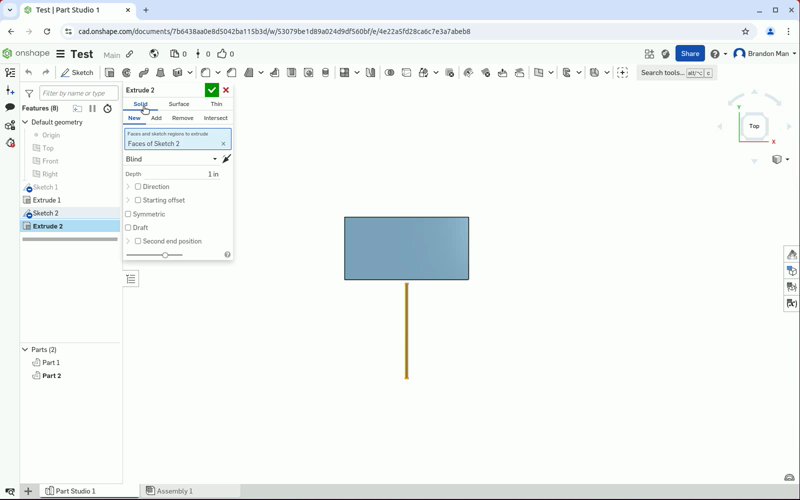
click(143, 106)
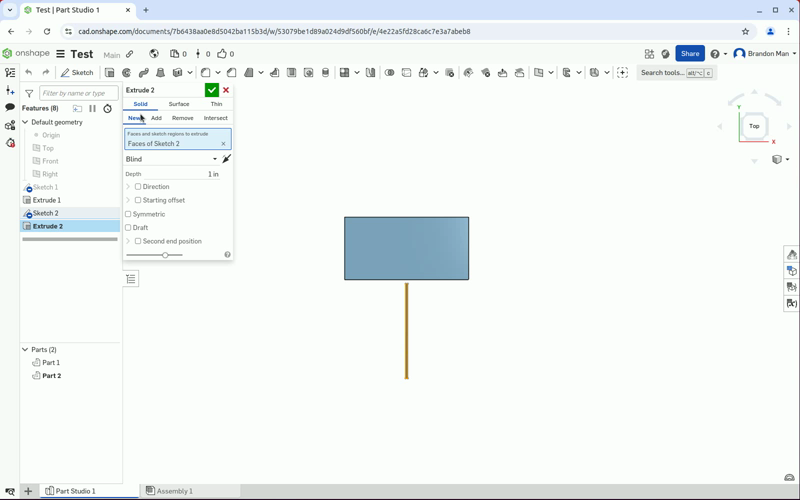
mouse_move(137, 120)
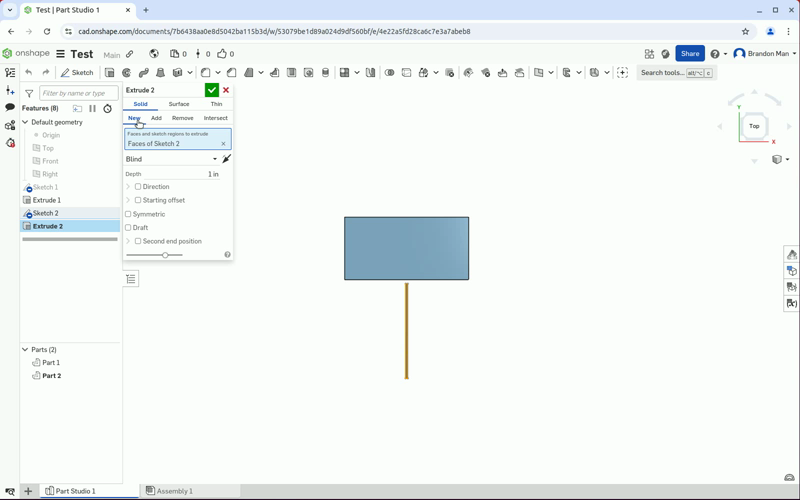
click(137, 120)
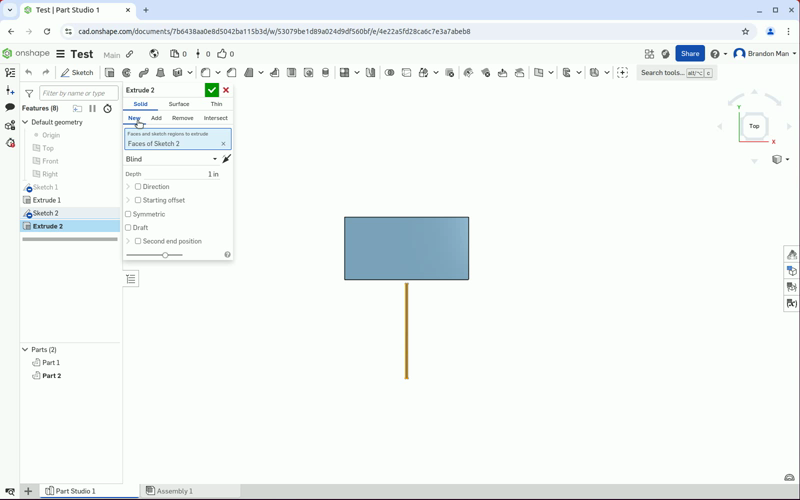
key(tab, 4)
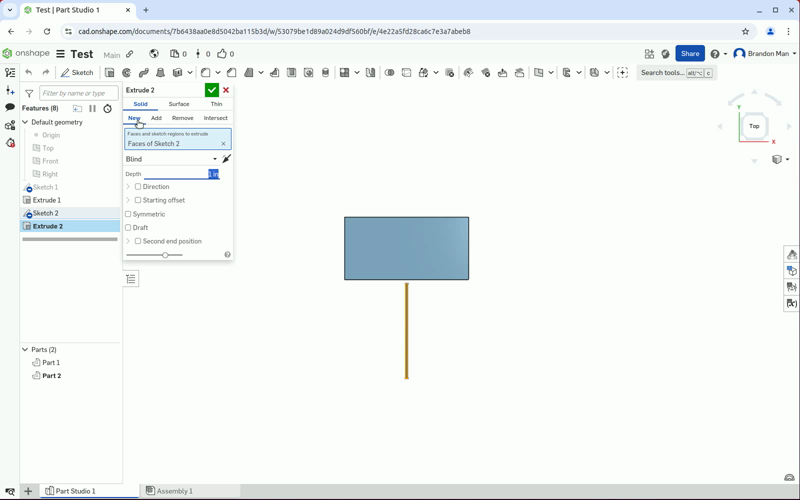
text(0.241)
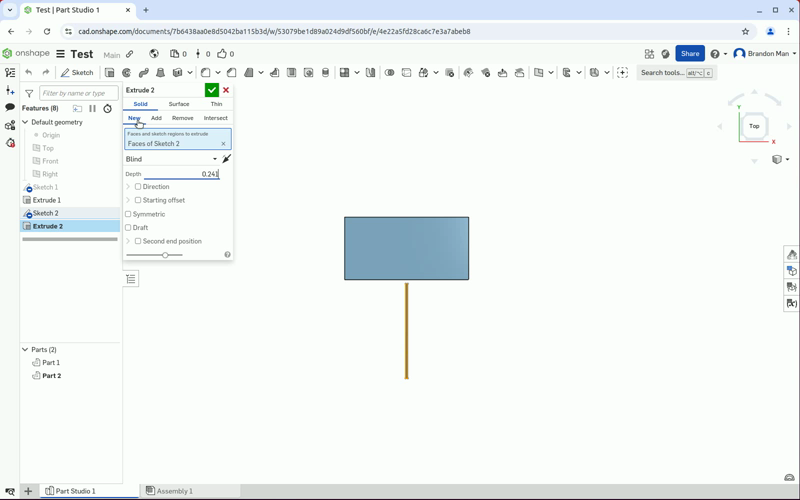
key(enter)
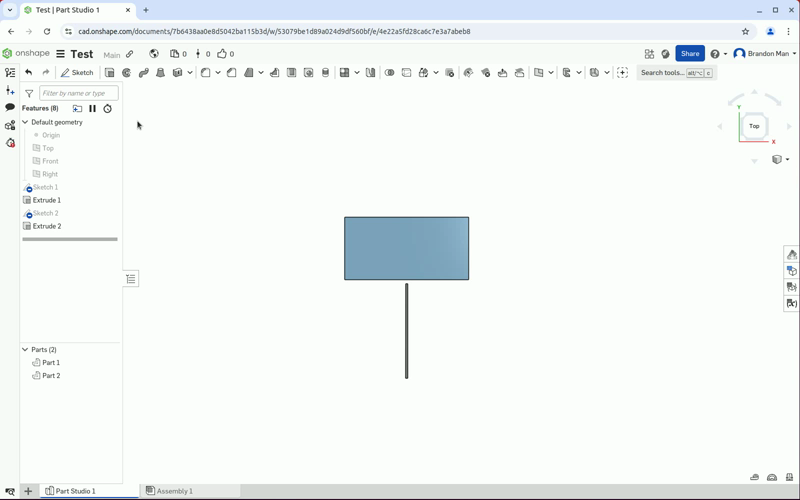
key(shift+h)
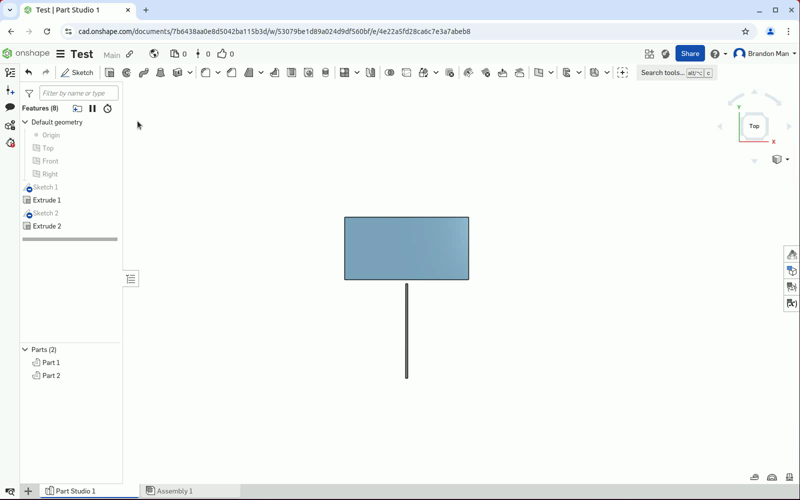
key(shift+h)
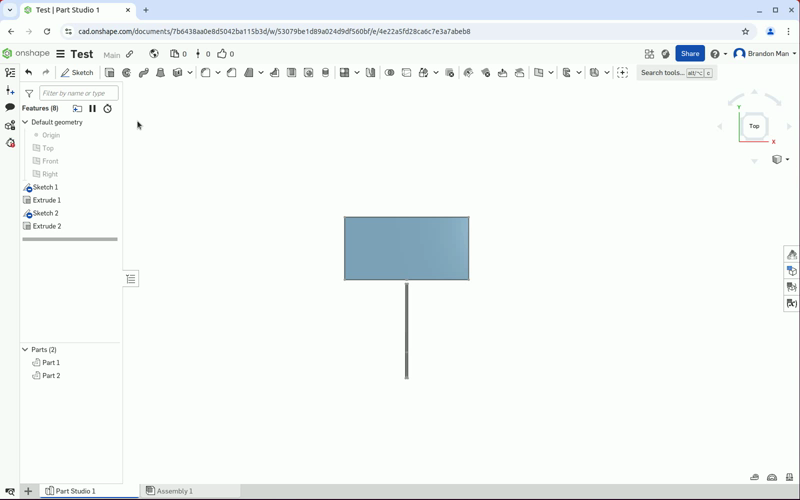
key(shift+7)
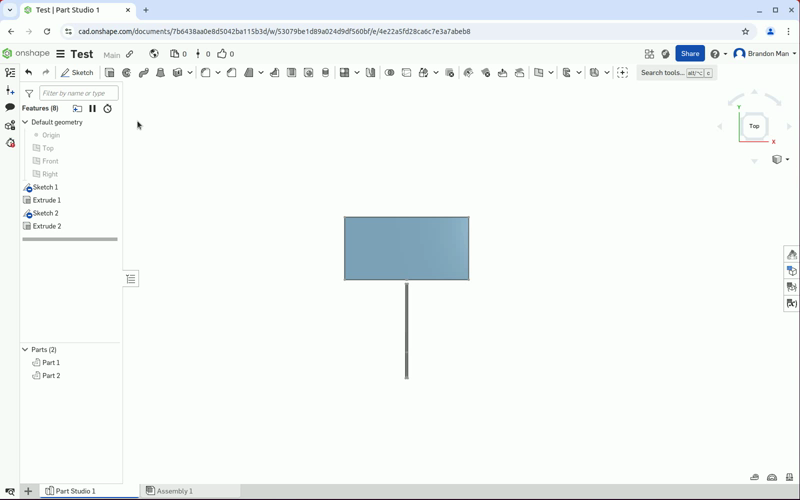
key(up, 3)
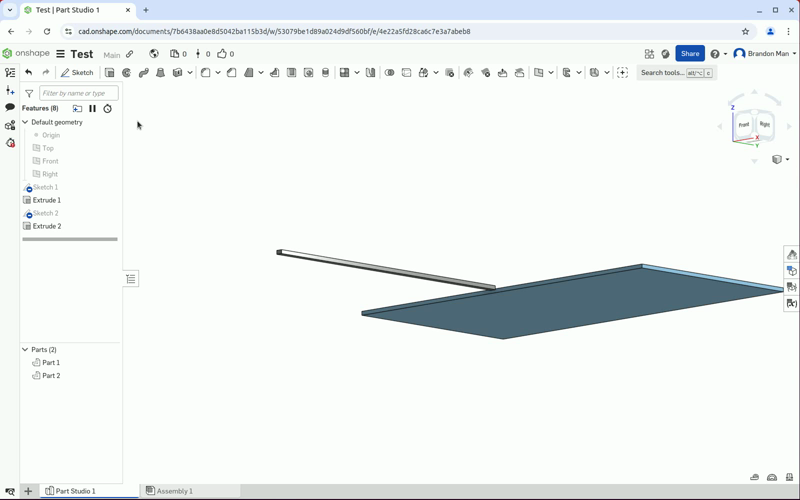
key(left, 3)
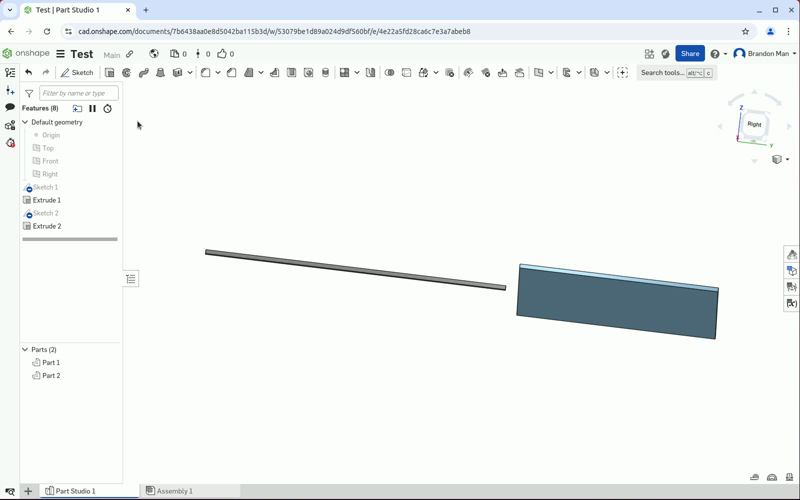
key(right, 3)
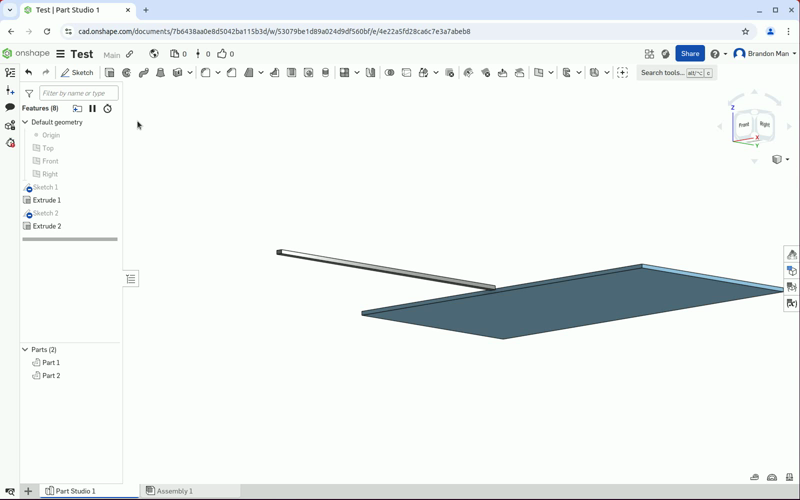
key(down, 3)
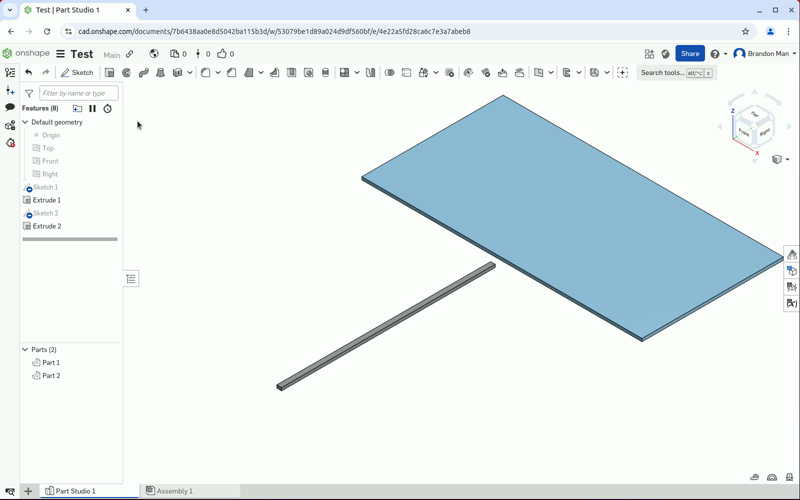
mouse_move(73, 189)
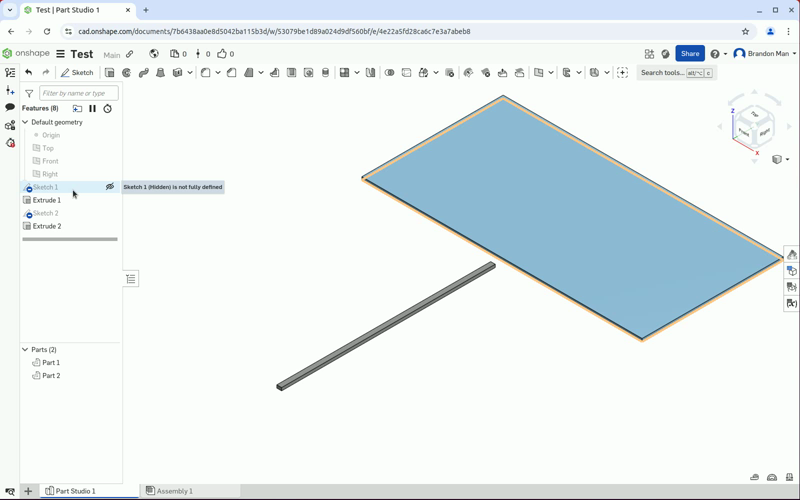
click(73, 189)